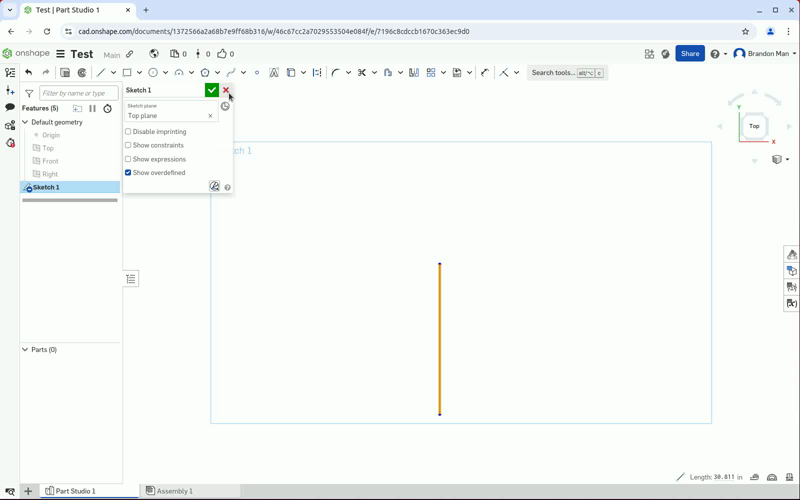
key(shift+h)
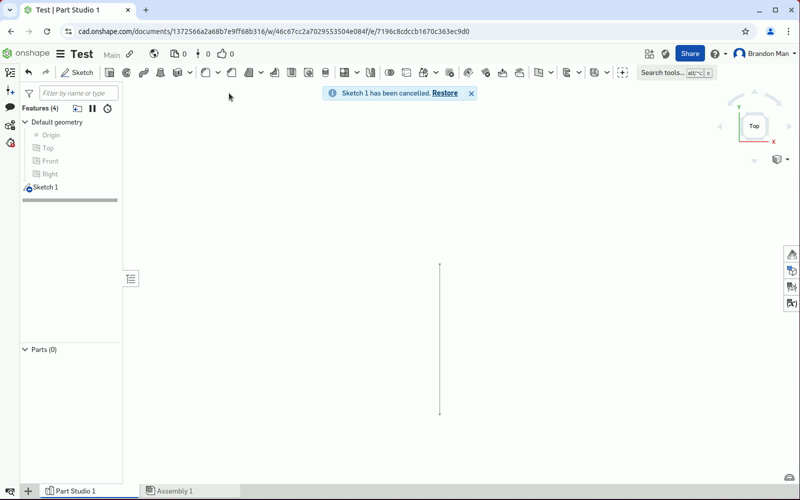
mouse_move(73, 352)
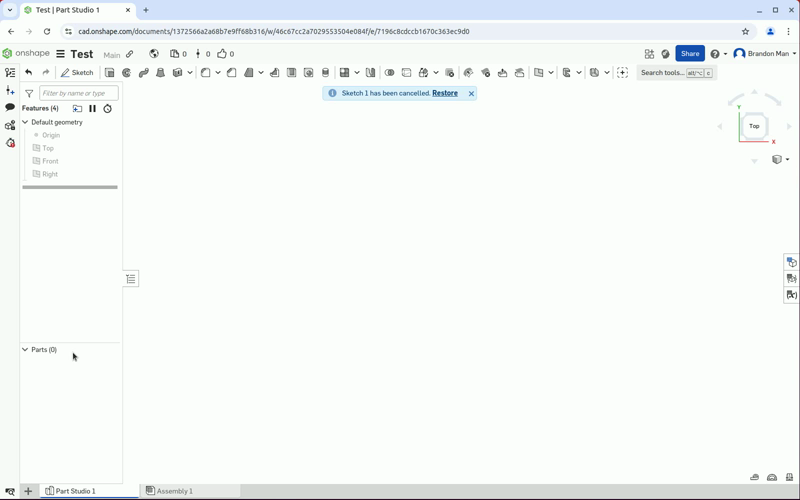
key(y)
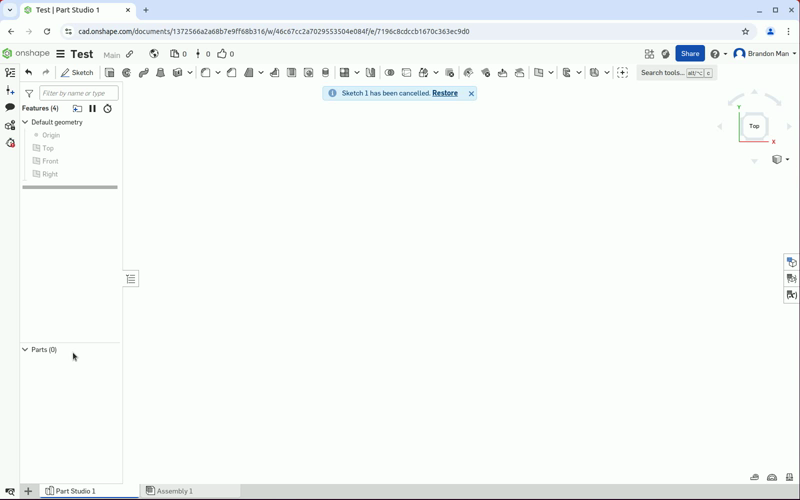
key(shift+p)
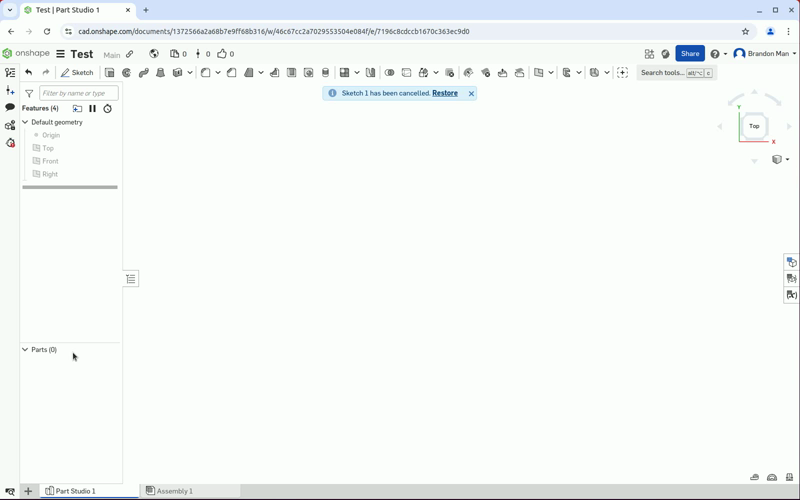
key(space)
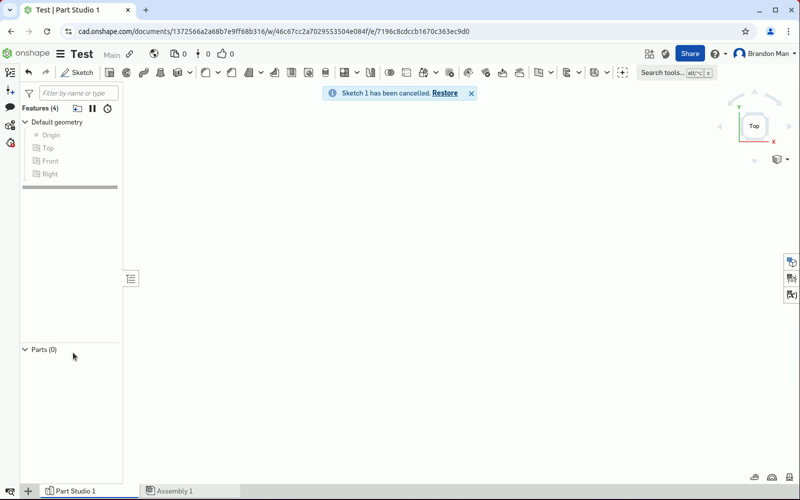
key_down(shift)
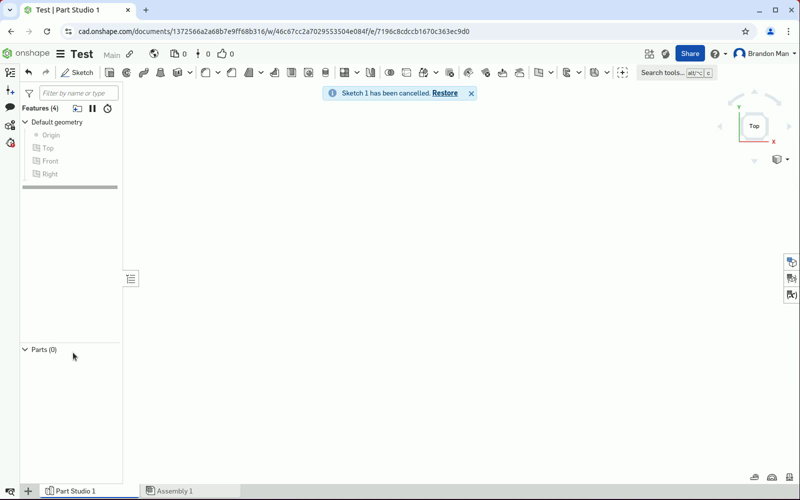
key(up)
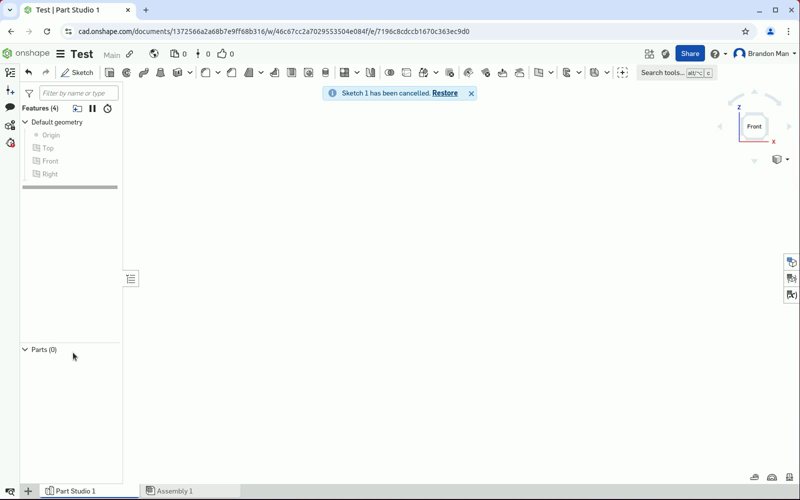
key_up(shift)
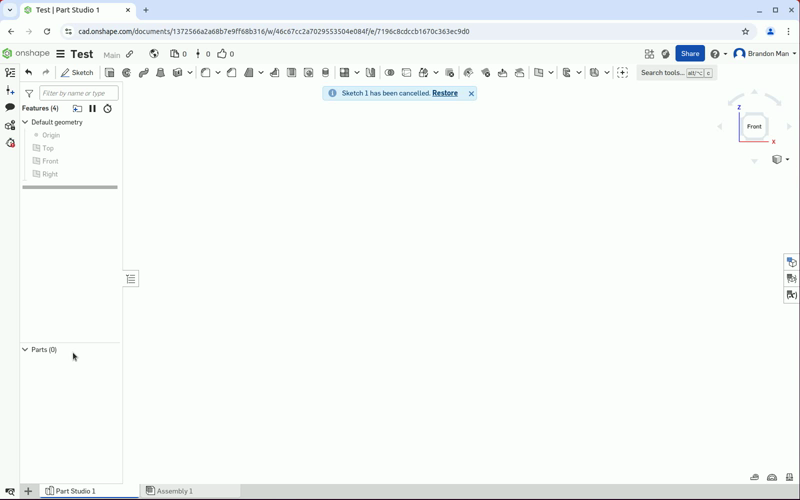
mouse_move(73, 352)
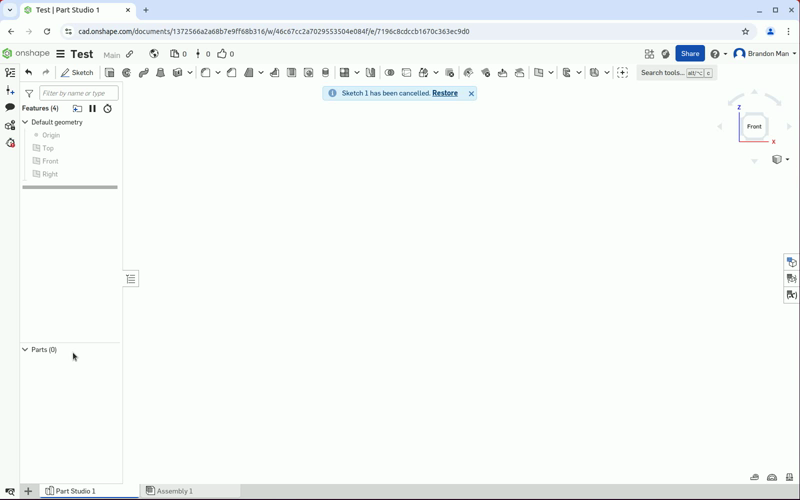
key(shift+y)
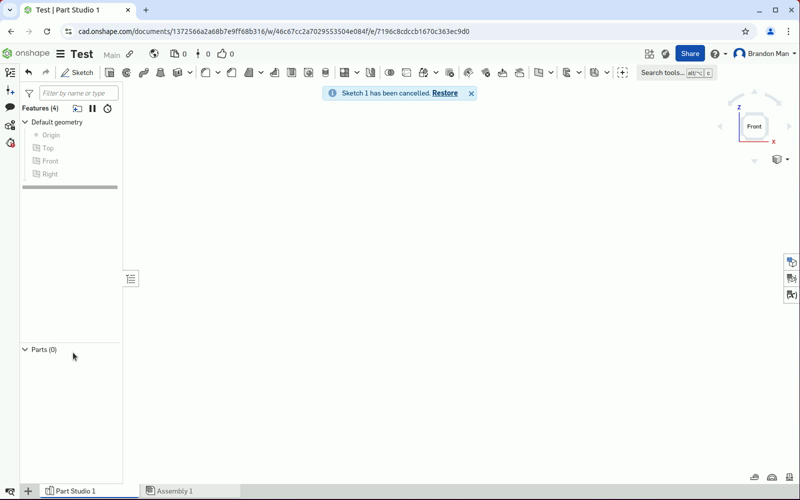
key(shift+s)
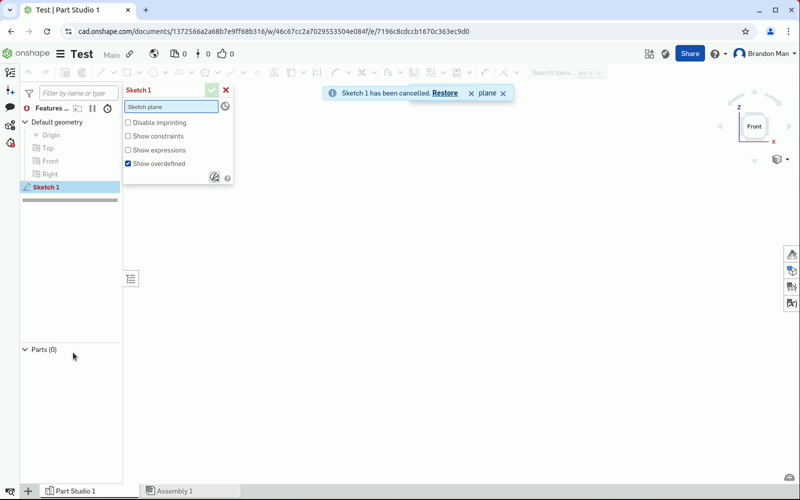
mouse_move(73, 163)
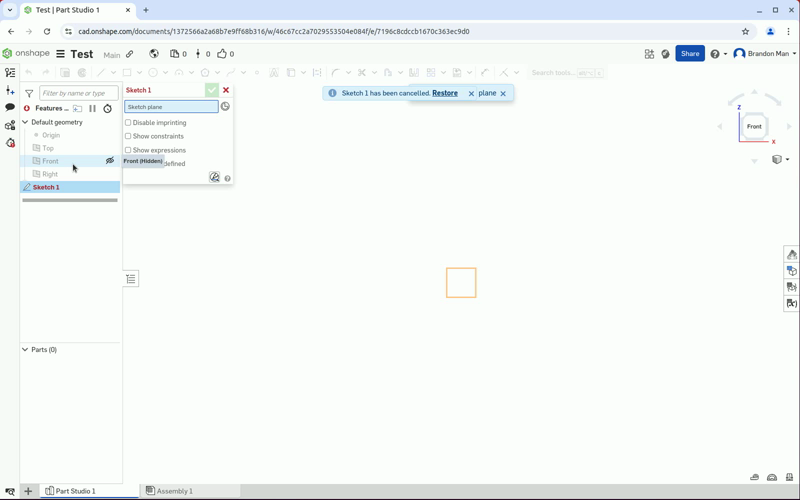
click(73, 163)
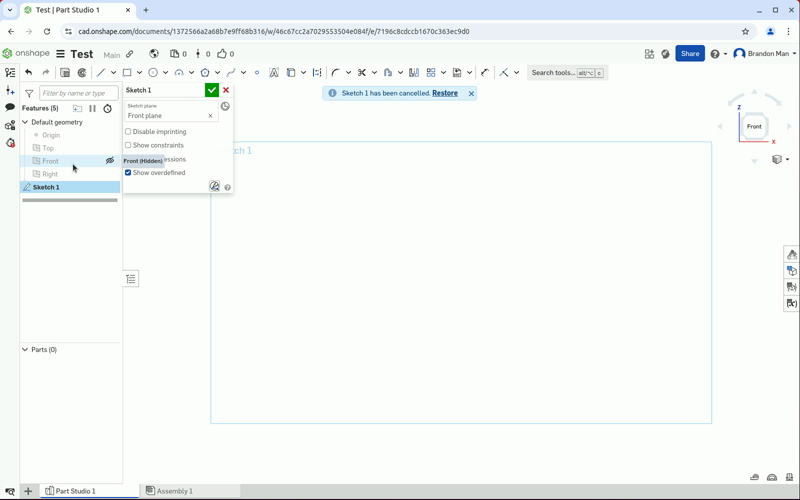
mouse_move(73, 352)
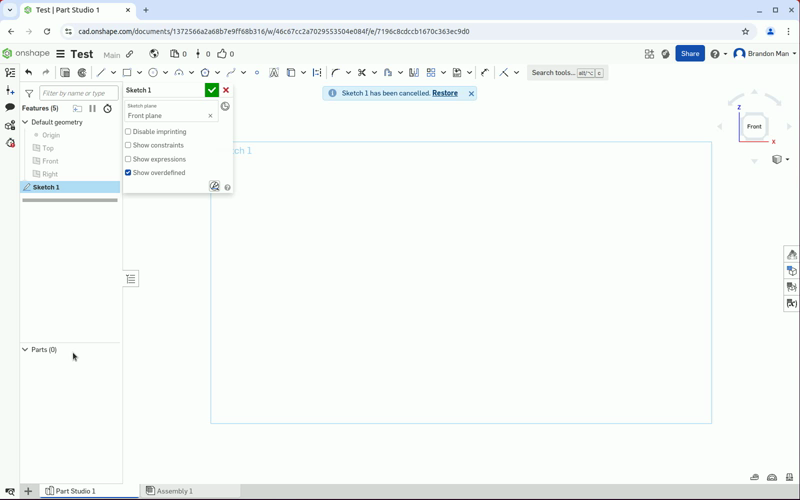
key(y)
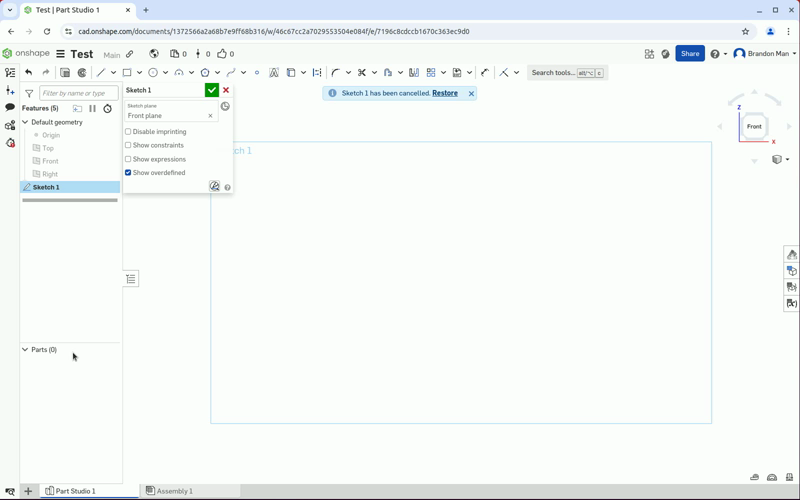
key(c)
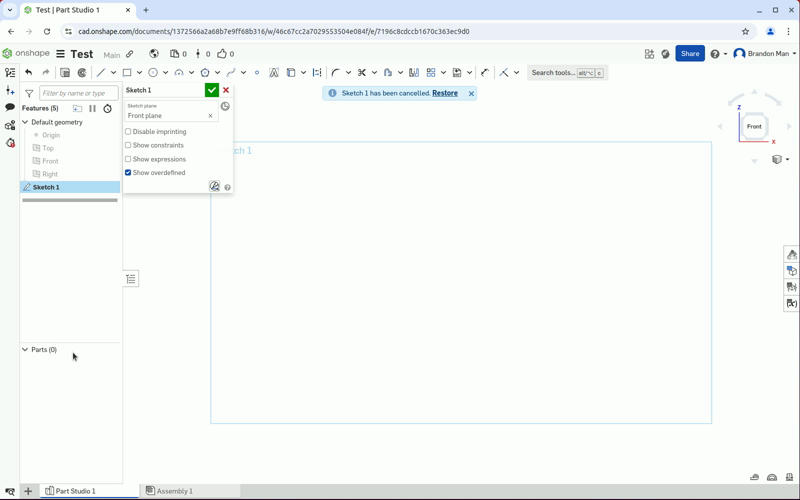
key_down(shift)
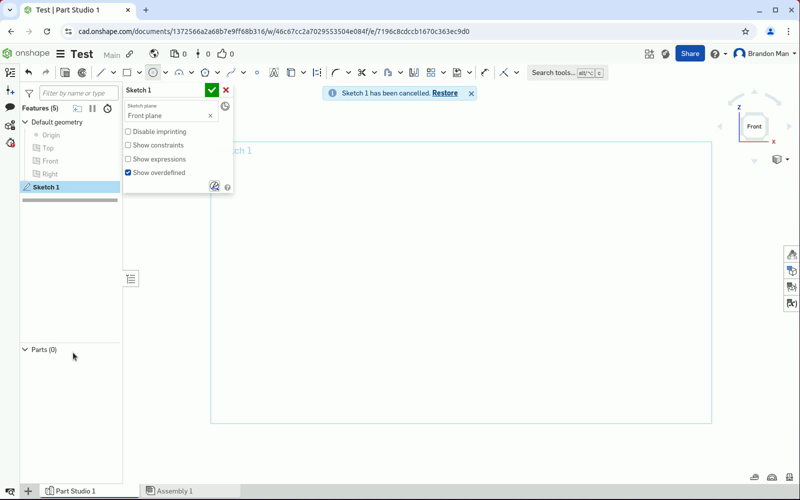
mouse_move(461, 282)
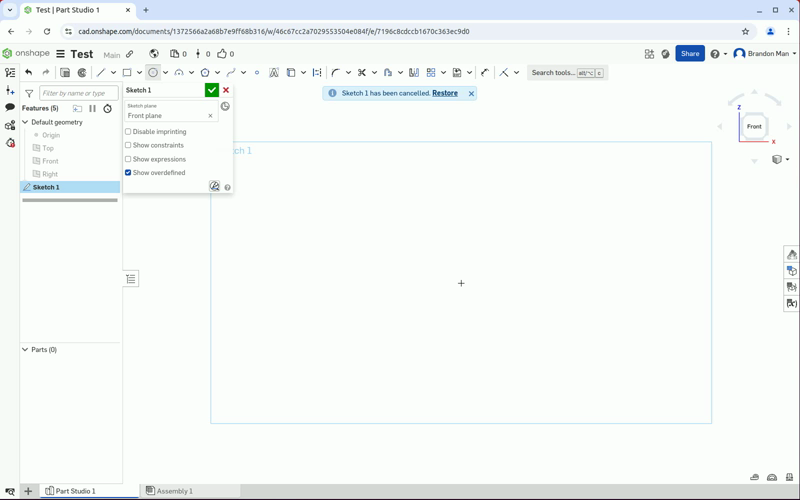
click(461, 282)
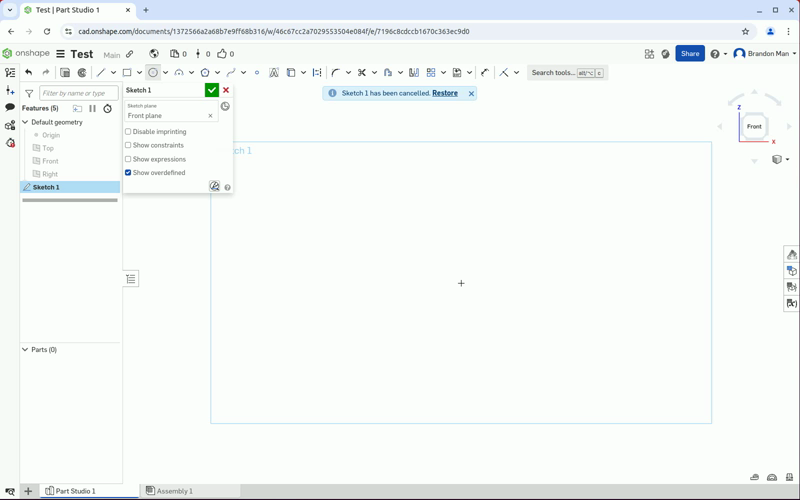
key_up(shift)
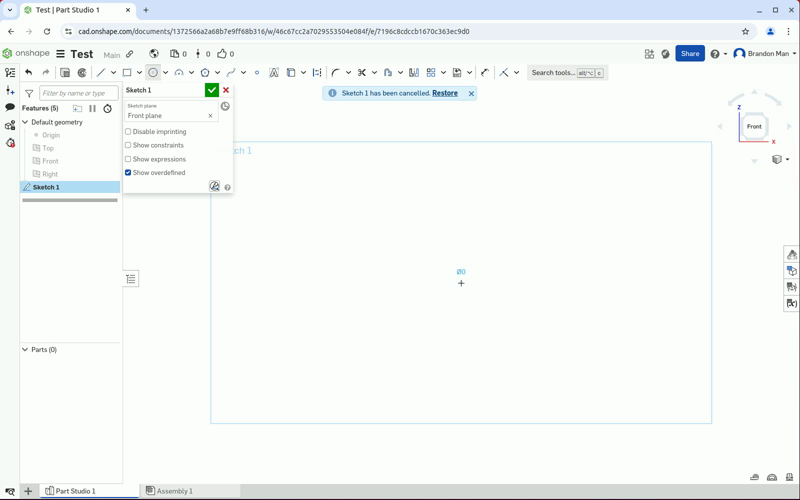
mouse_move(504, 282)
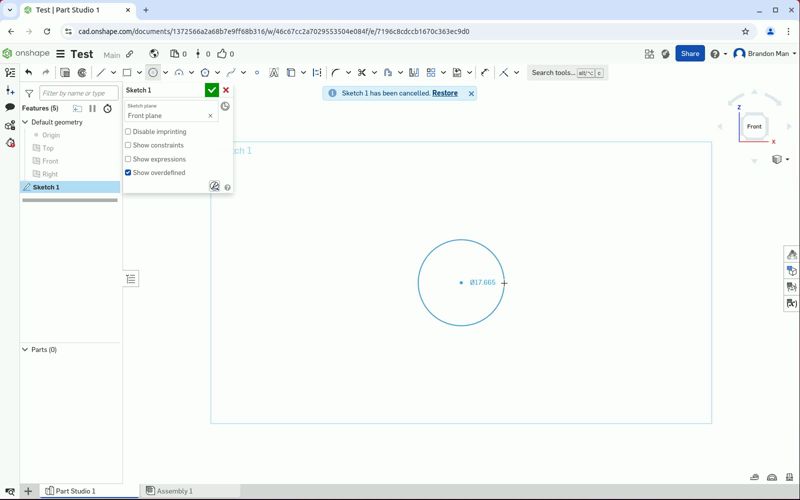
click(504, 282)
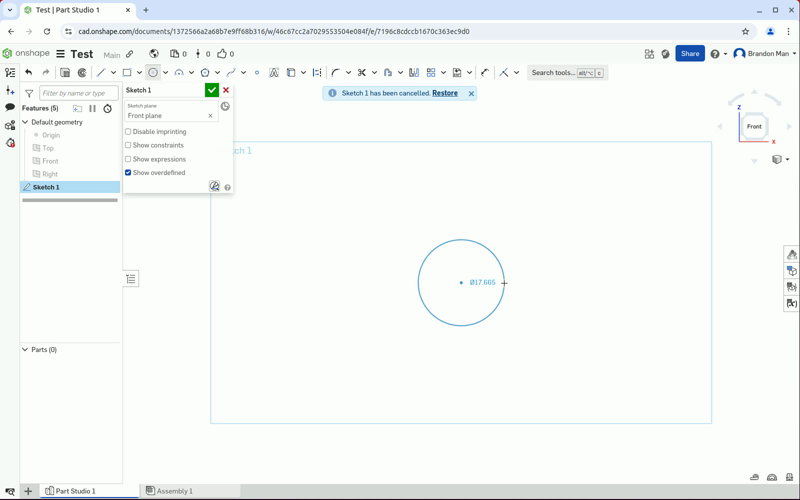
key(esc)
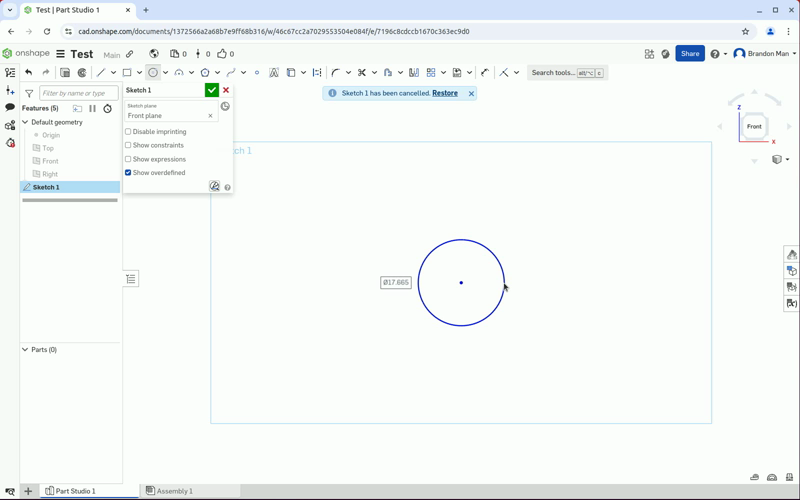
mouse_move(444, 270)
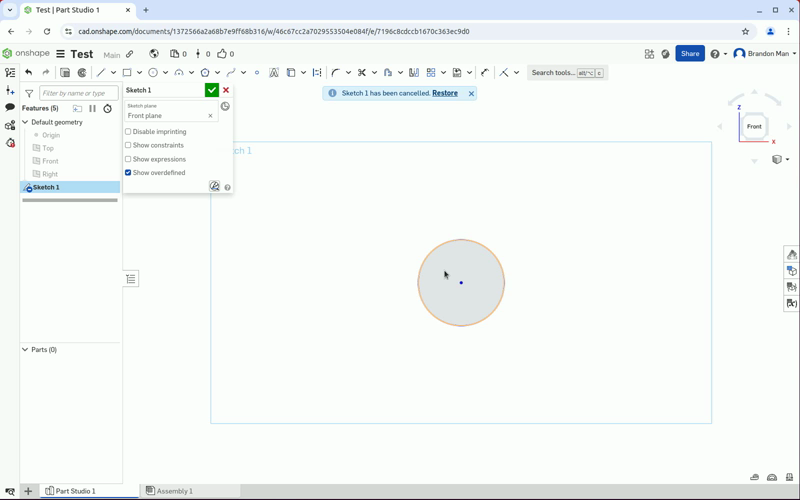
click(444, 270)
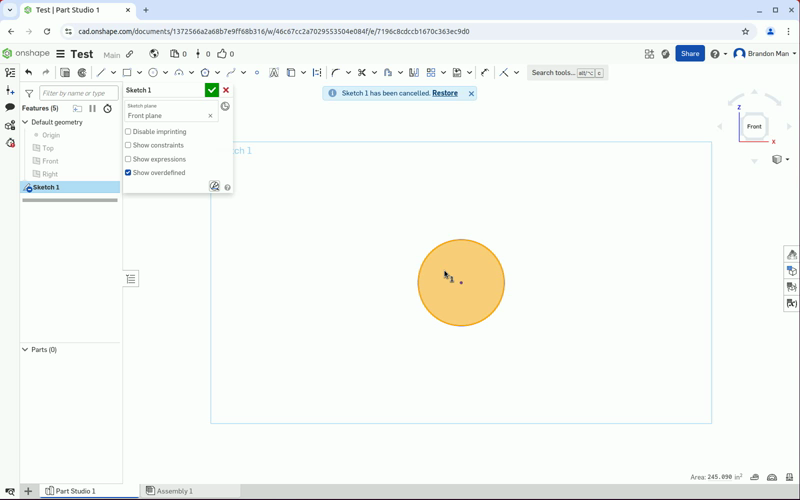
mouse_move(73, 352)
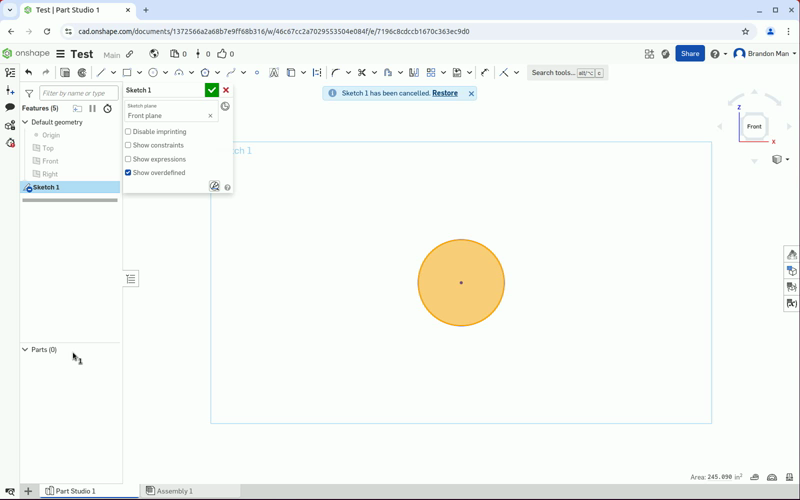
key(shift+y)
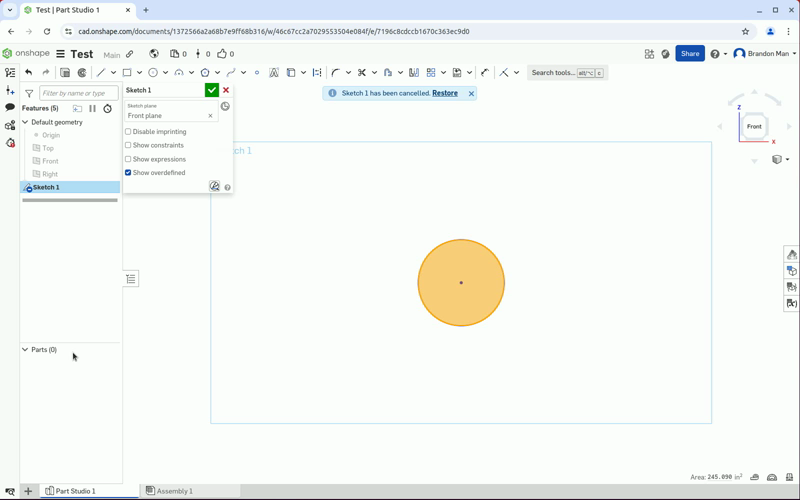
key(shift+e)
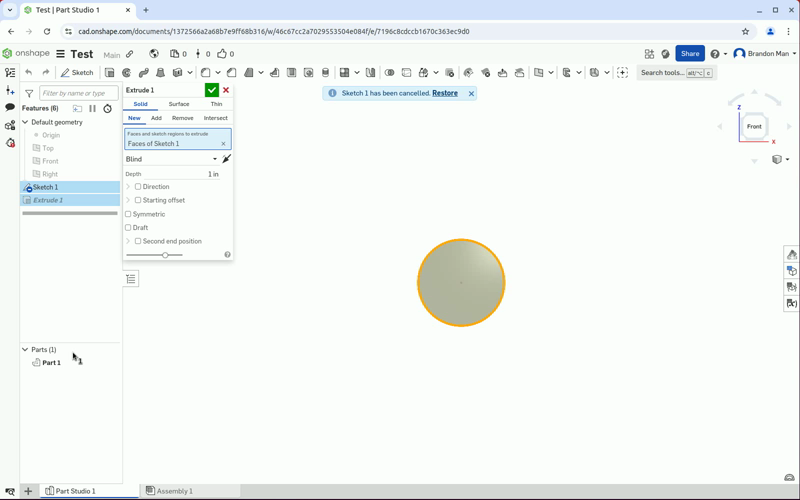
mouse_move(143, 106)
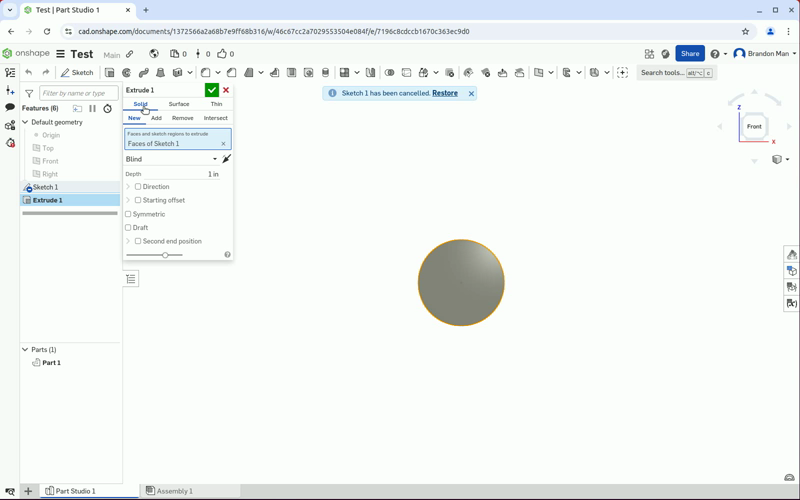
click(143, 106)
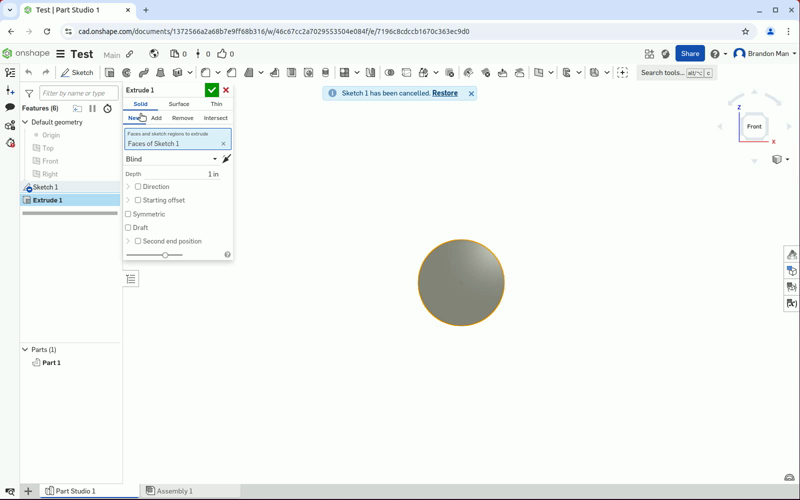
mouse_move(137, 120)
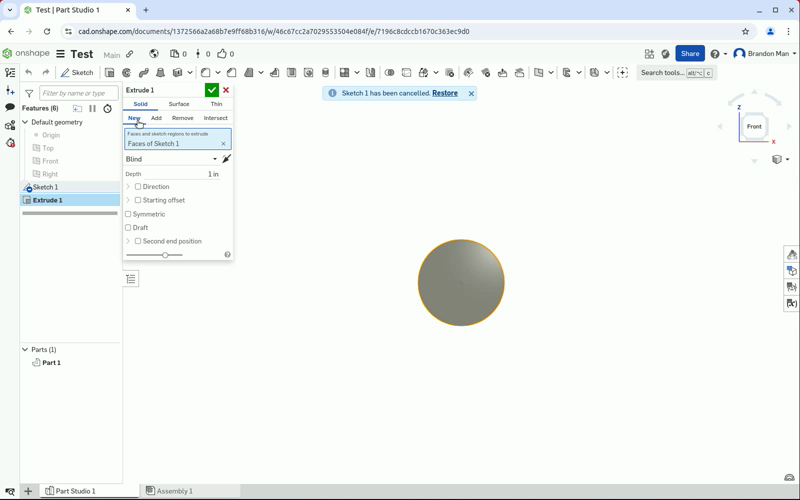
click(137, 120)
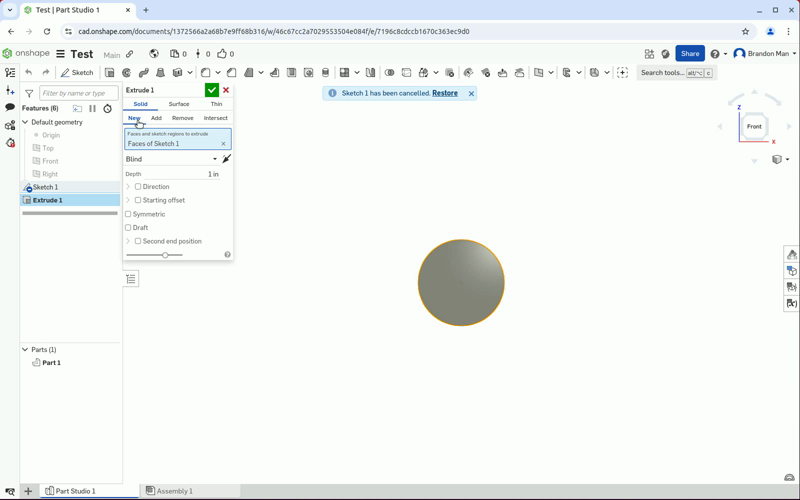
key(tab, 4)
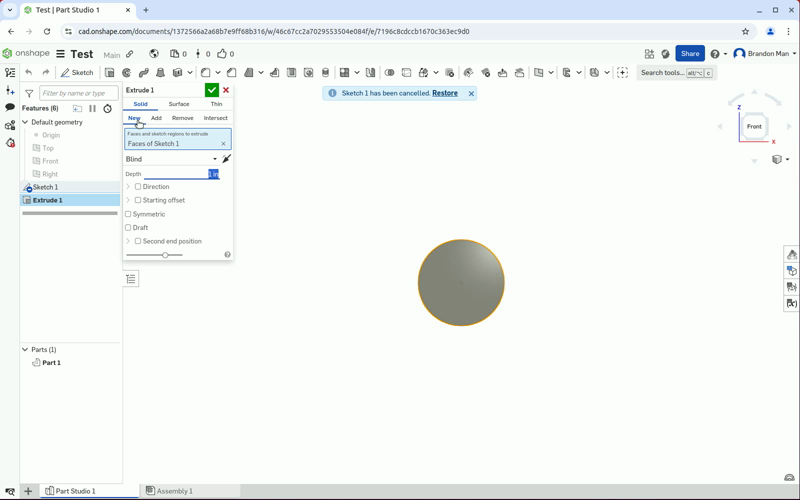
text(7.703)
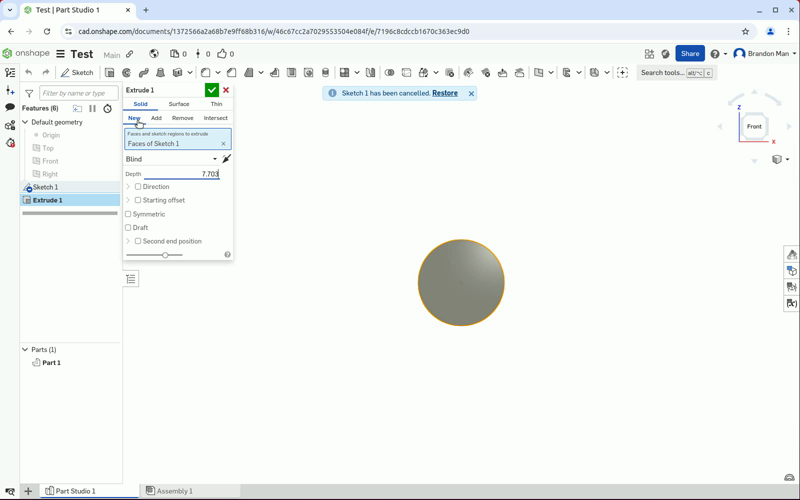
key(enter)
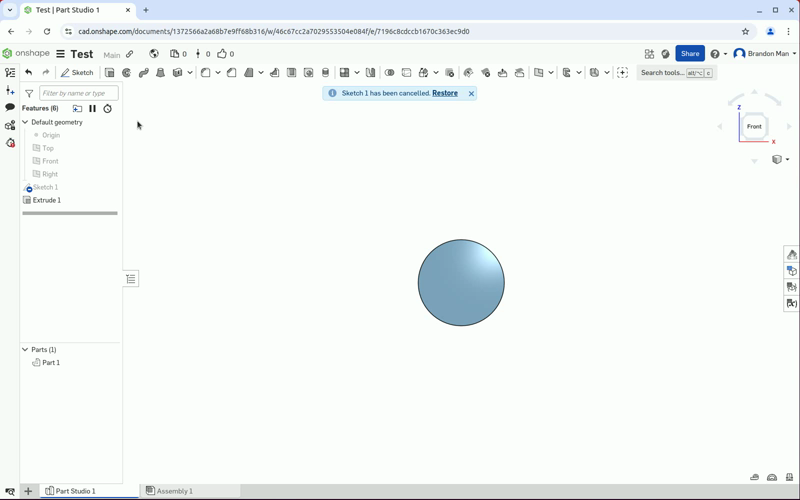
key(shift+h)
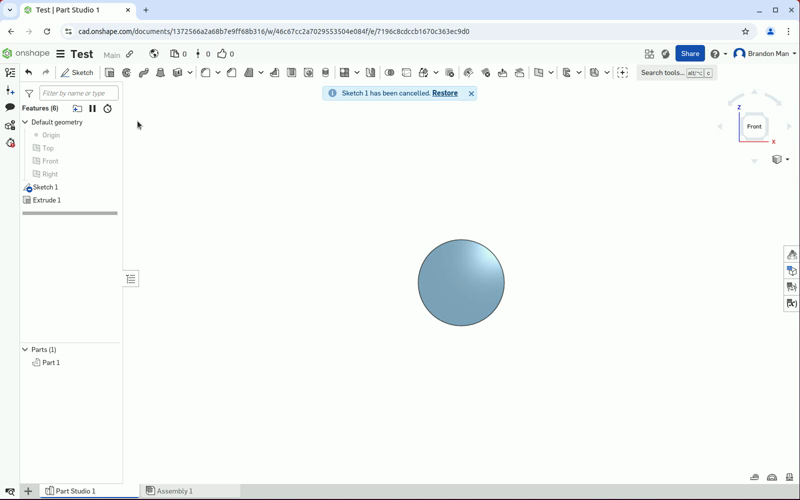
key(shift+h)
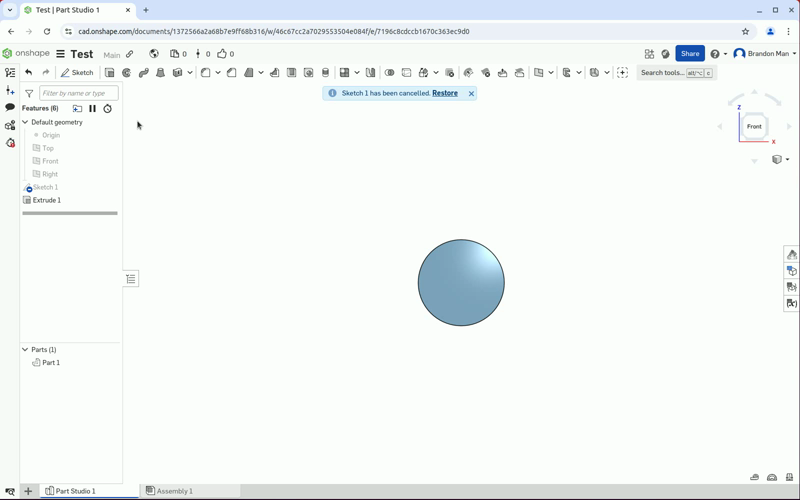
mouse_move(73, 189)
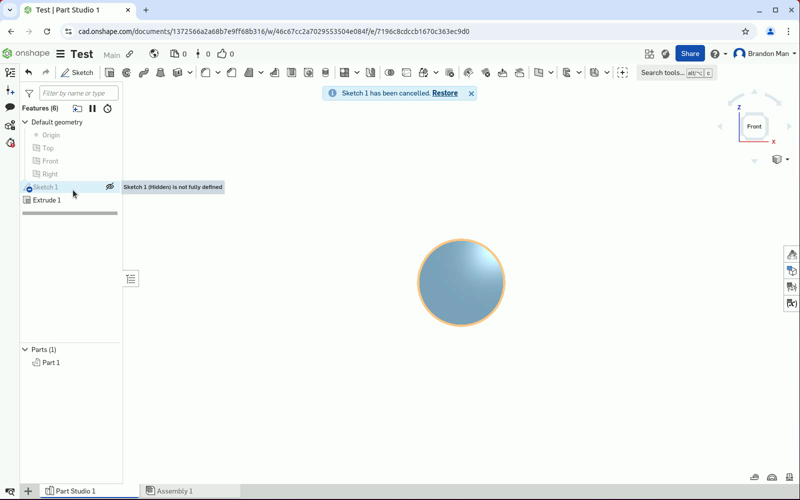
click(73, 189)
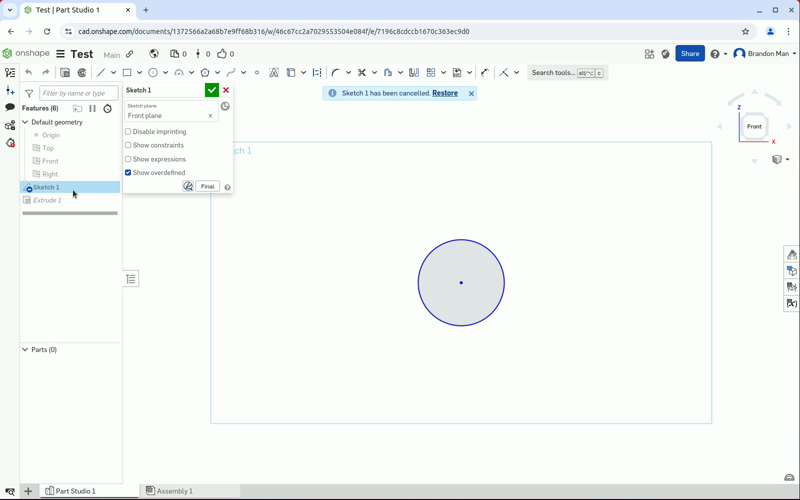
mouse_move(229, 92)
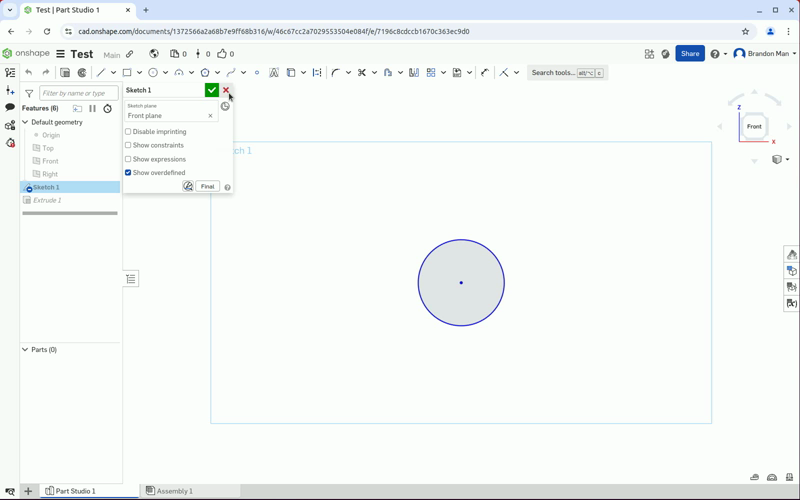
click(229, 92)
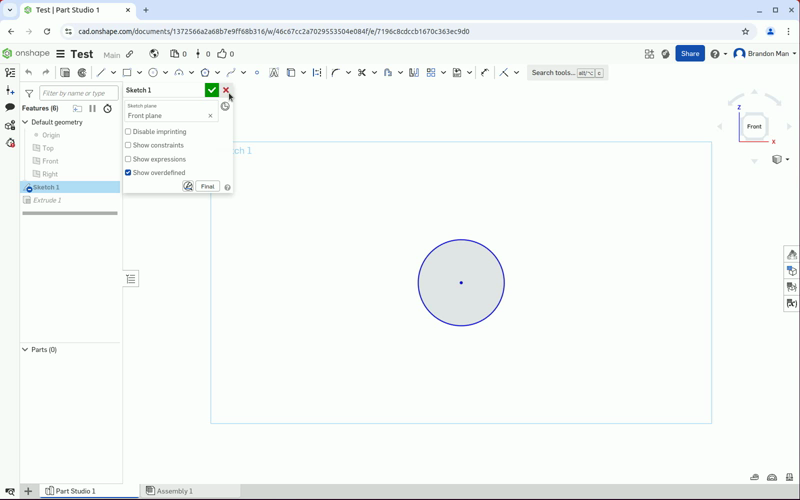
key(shift+s)
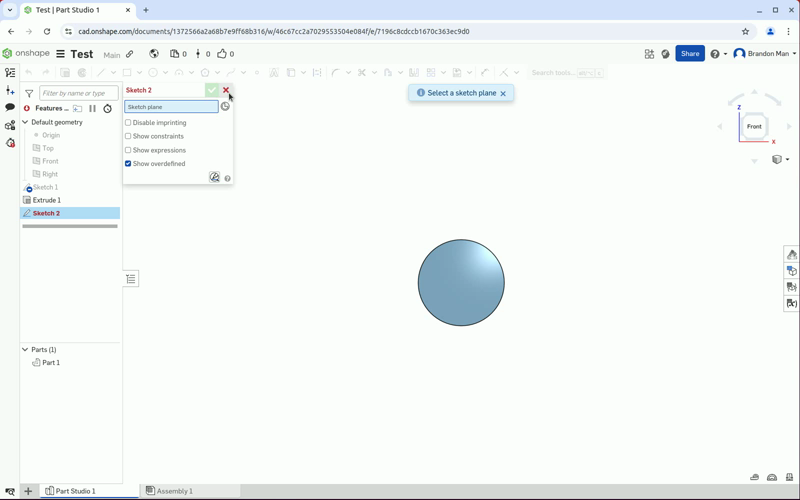
mouse_move(73, 163)
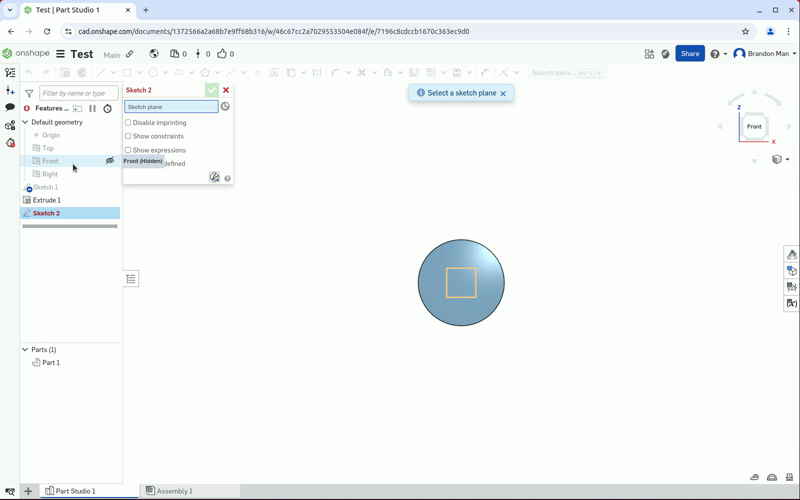
click(73, 163)
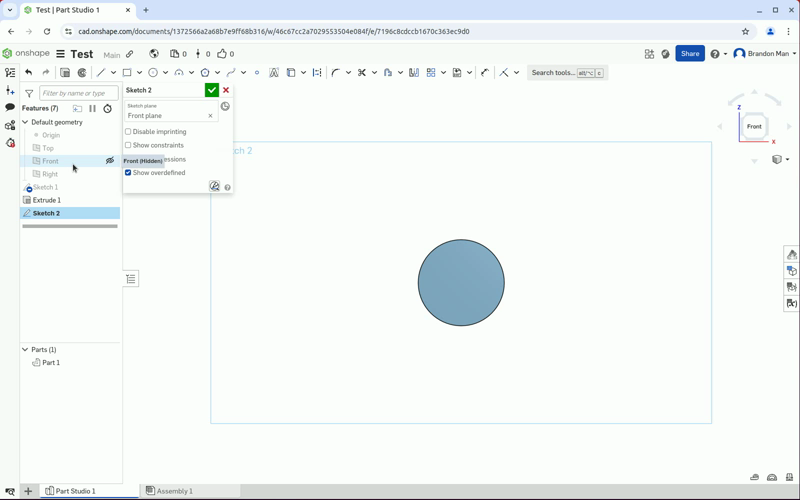
mouse_move(73, 352)
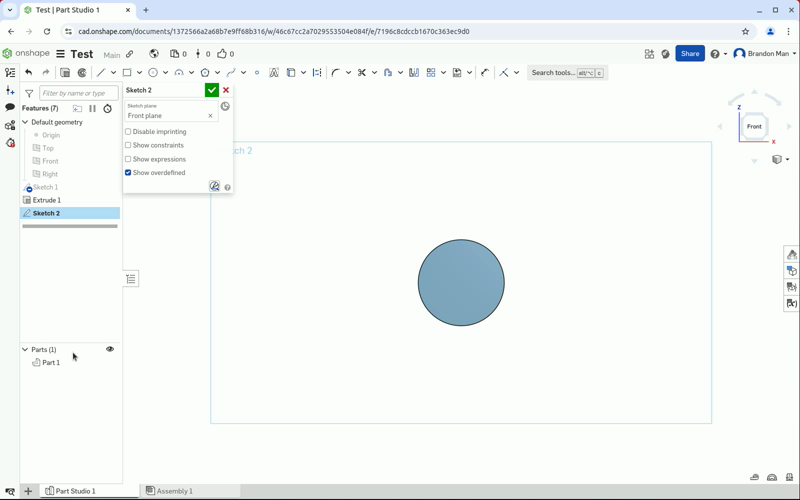
key(y)
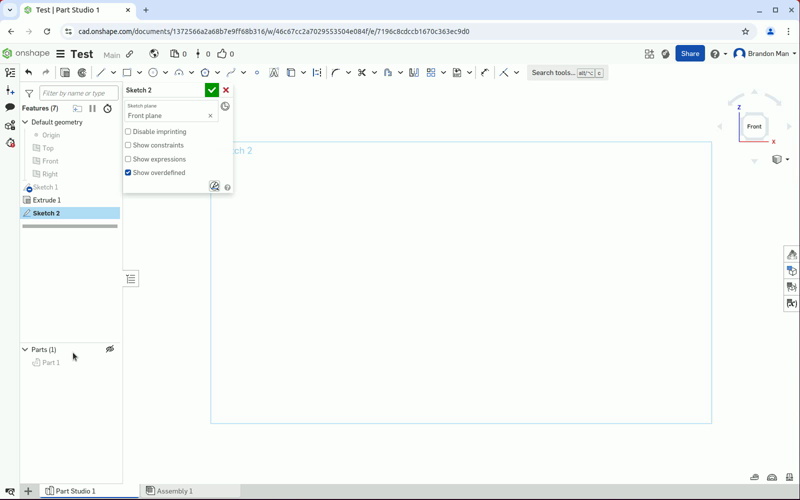
key(l)
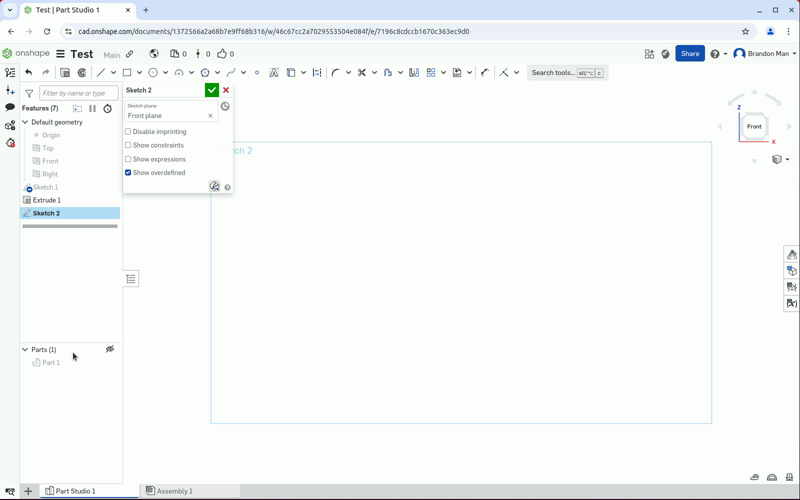
key_down(shift)
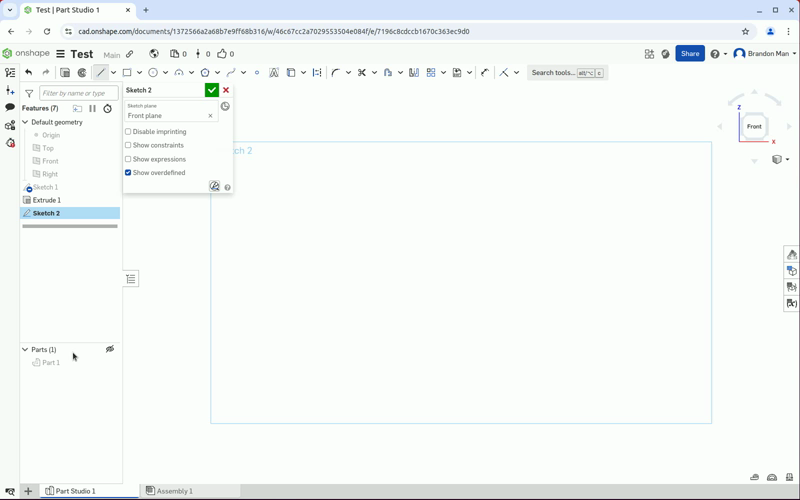
mouse_move(390, 226)
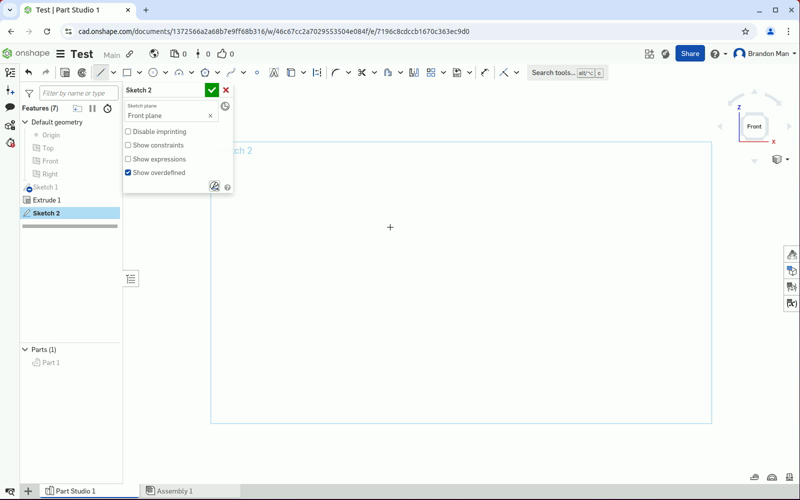
click(390, 226)
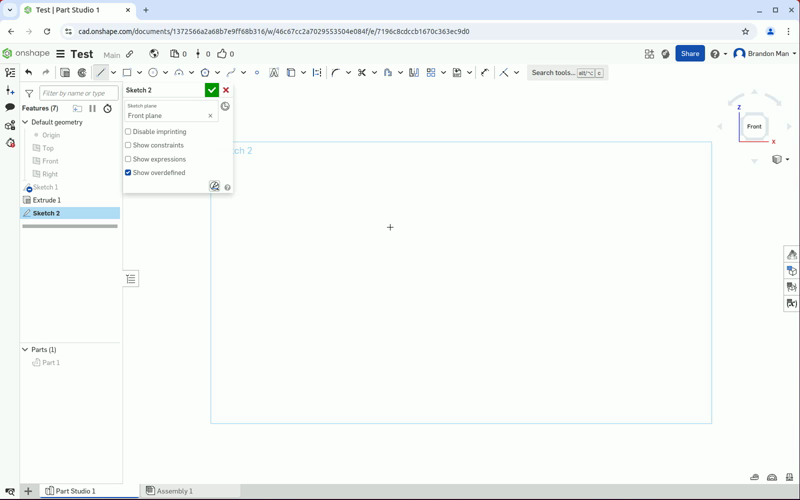
key_up(shift)
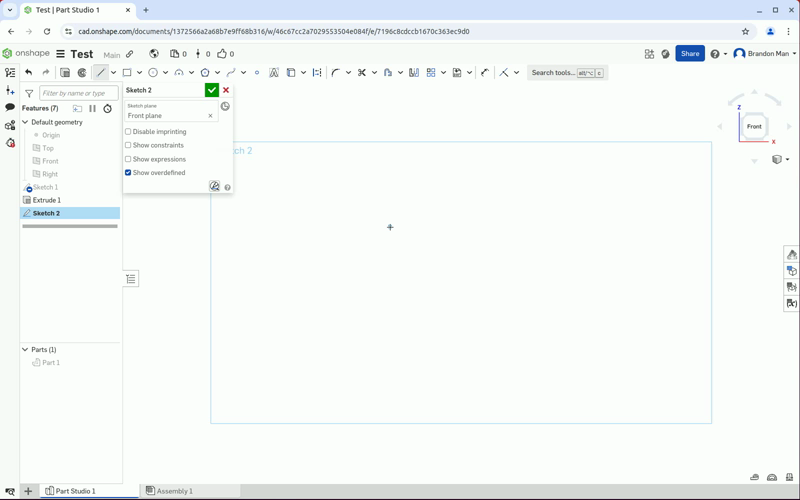
key_down(shift)
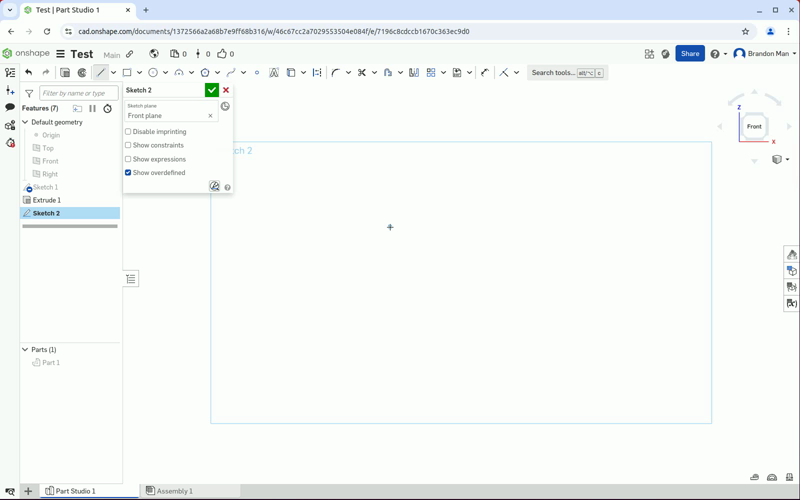
mouse_move(420, 226)
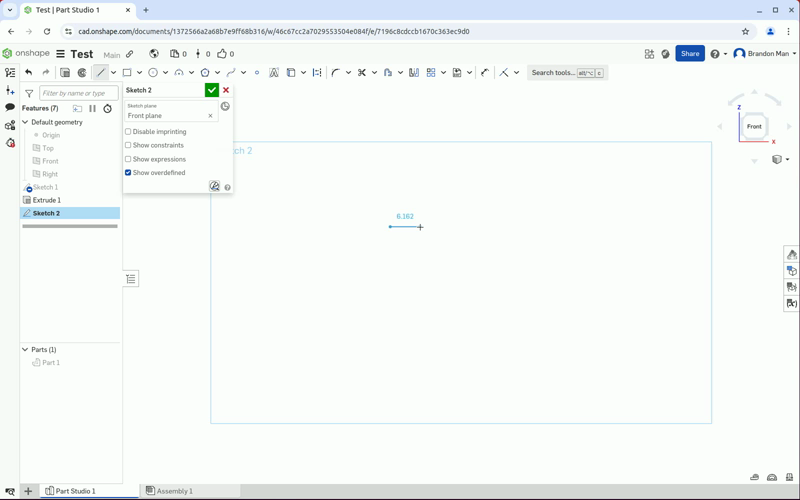
mouse_move(436, 245)
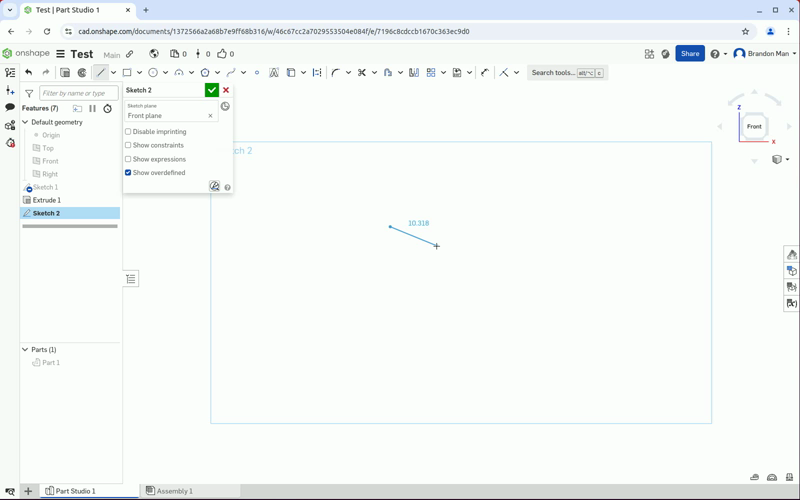
click(436, 245)
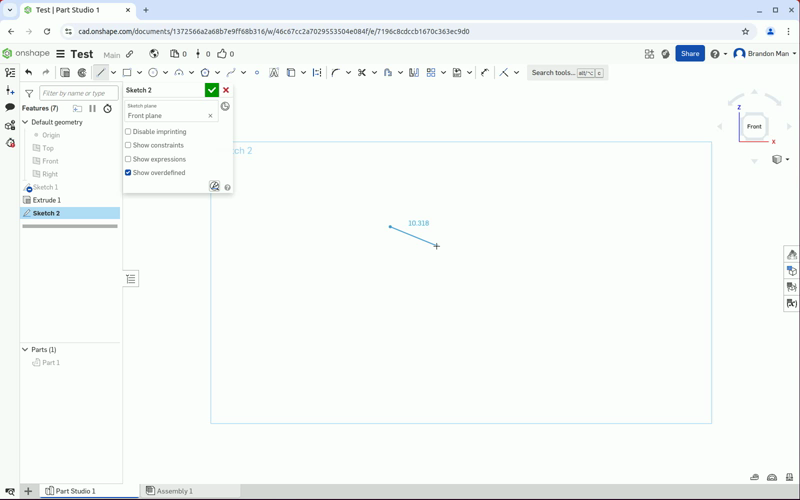
key_up(shift)
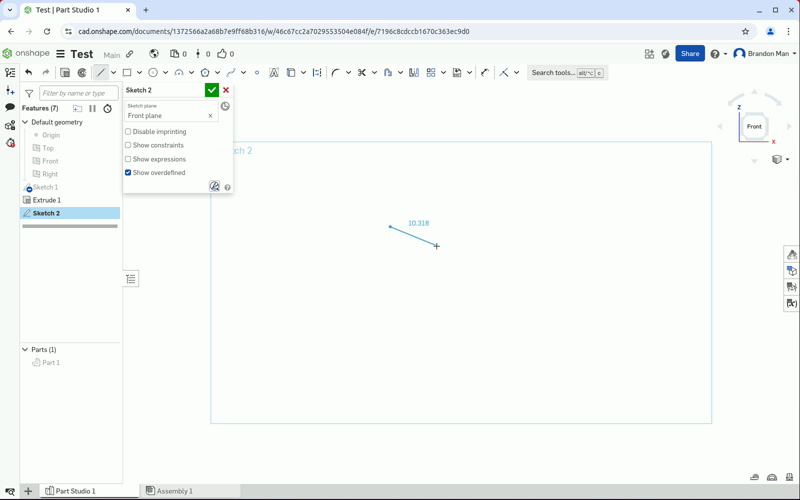
key_down(shift)
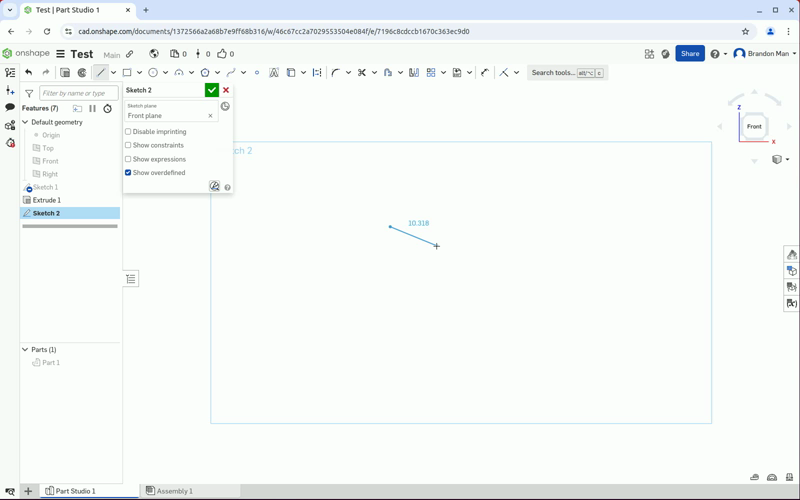
mouse_move(466, 245)
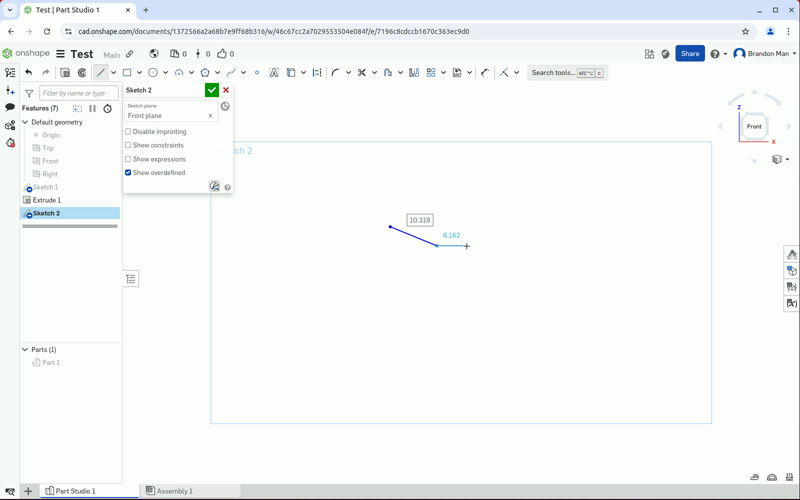
mouse_move(436, 198)
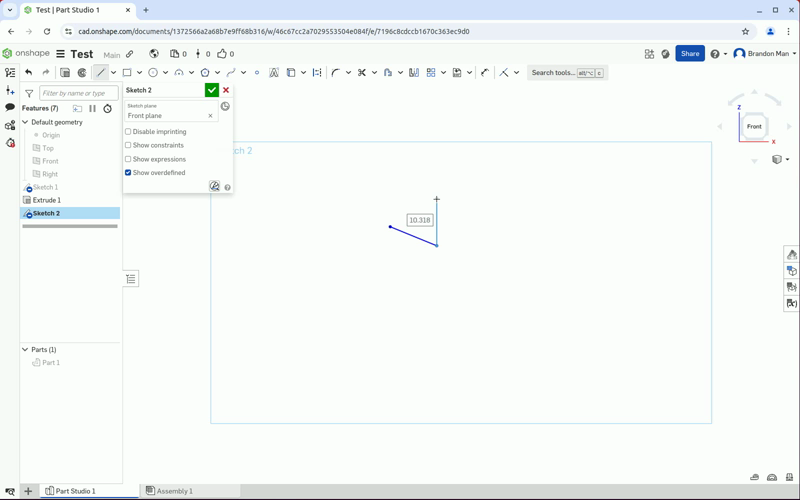
click(436, 198)
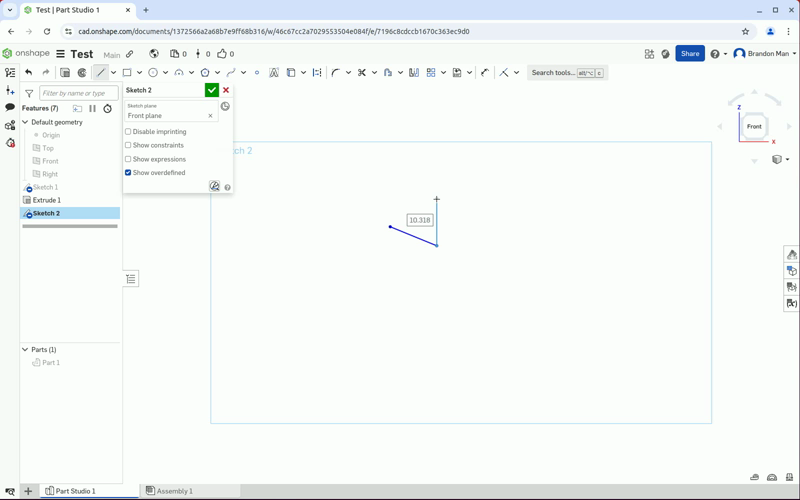
key_up(shift)
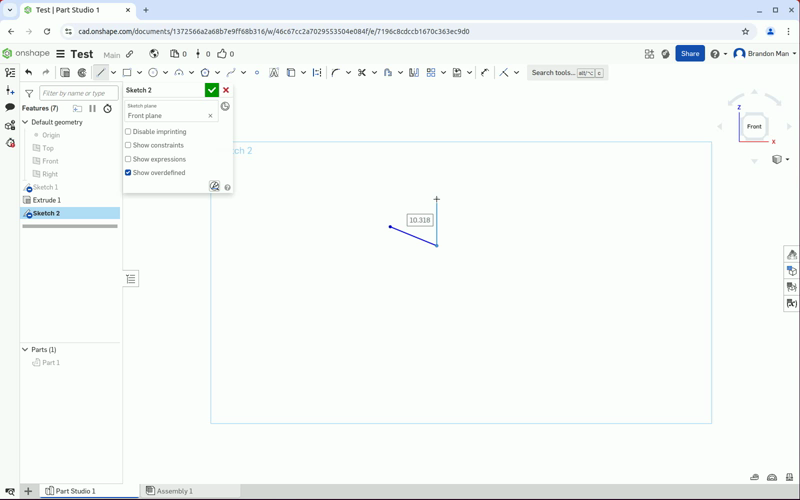
key_down(shift)
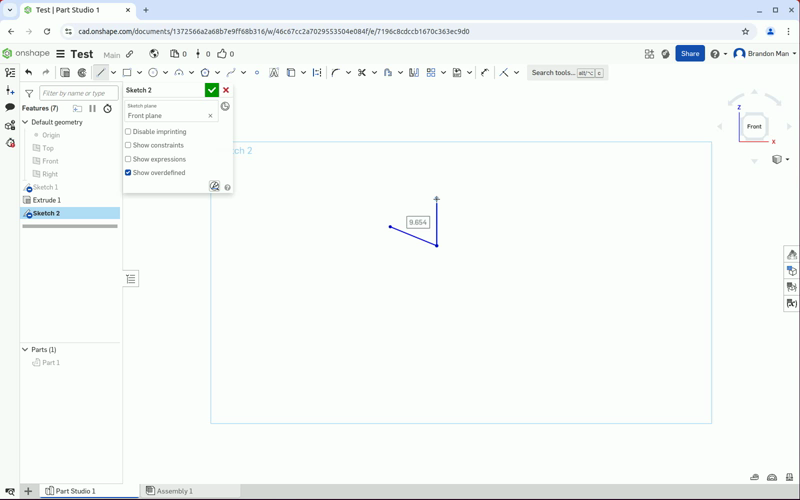
mouse_move(466, 198)
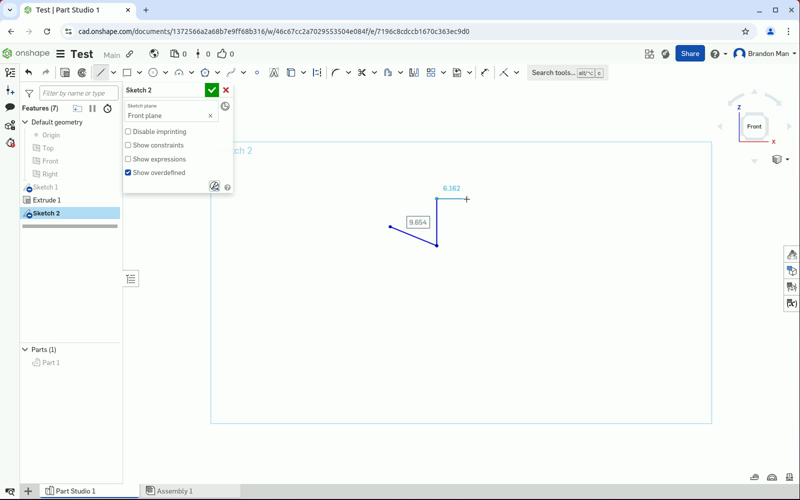
mouse_move(390, 185)
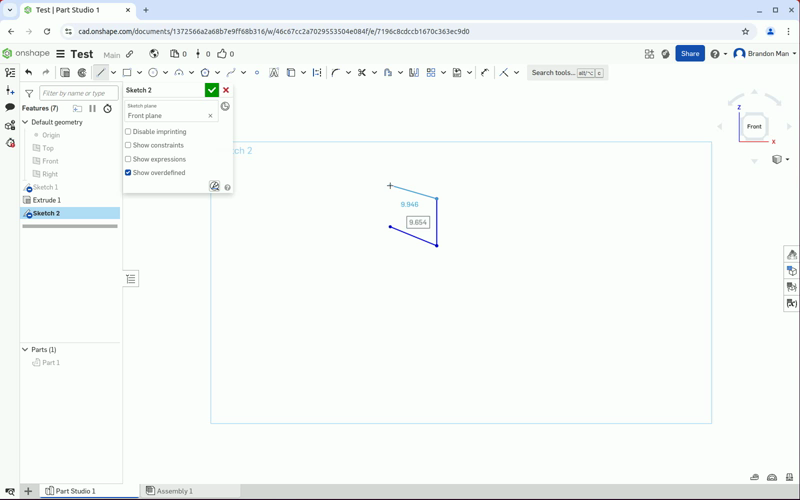
click(390, 185)
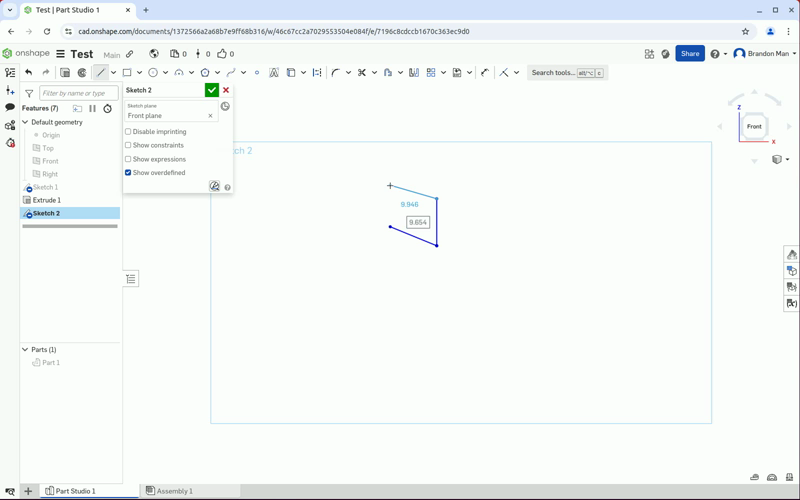
key_up(shift)
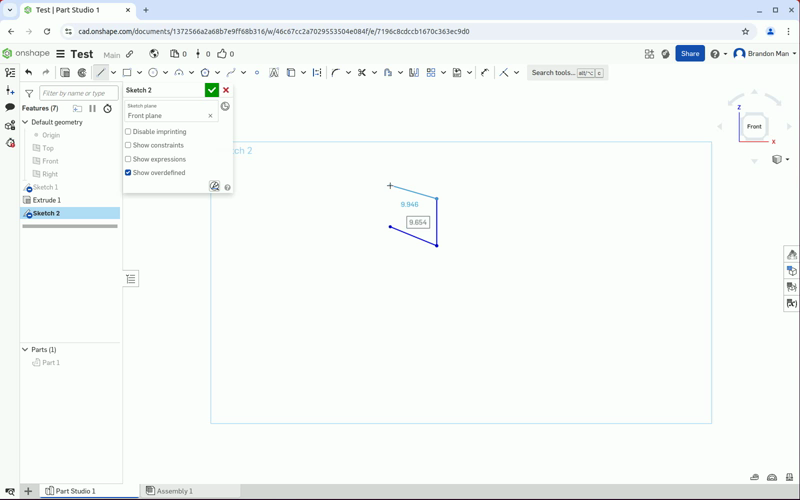
mouse_move(420, 185)
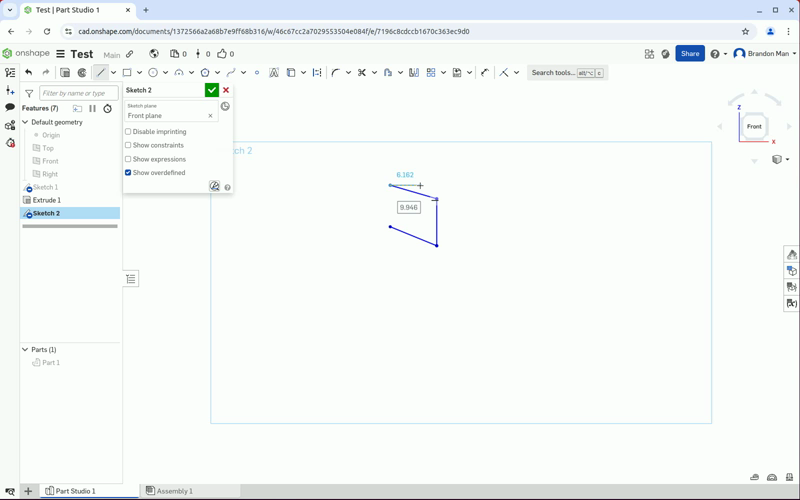
key_down(shift)
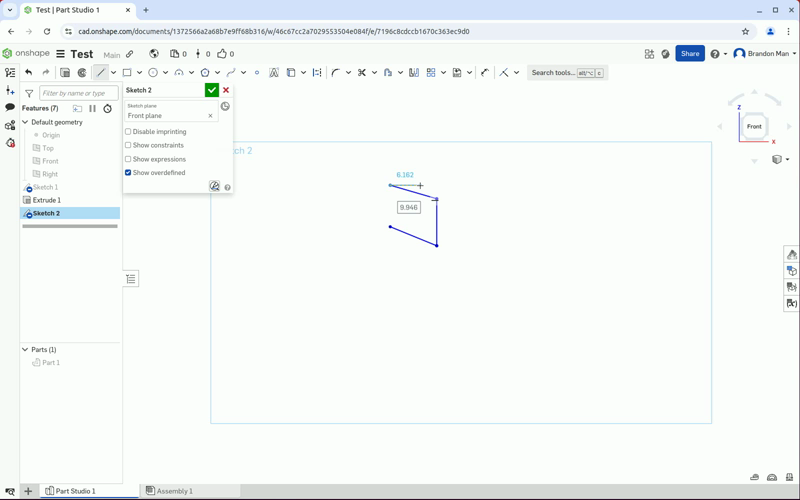
mouse_move(390, 226)
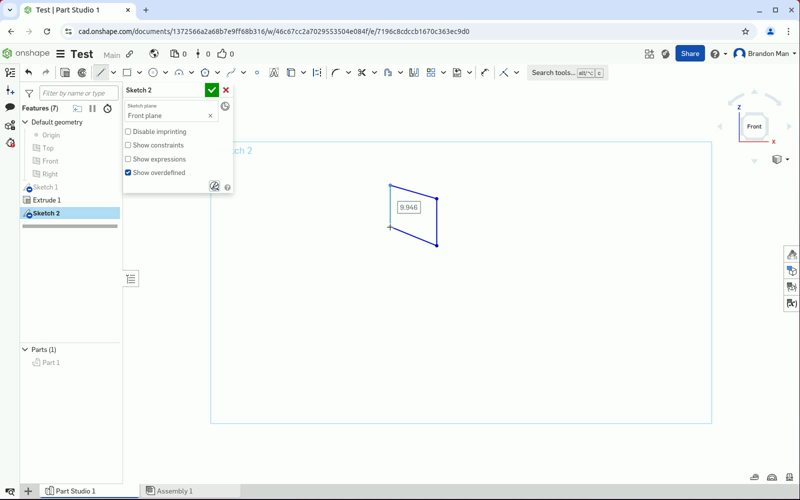
key_up(shift)
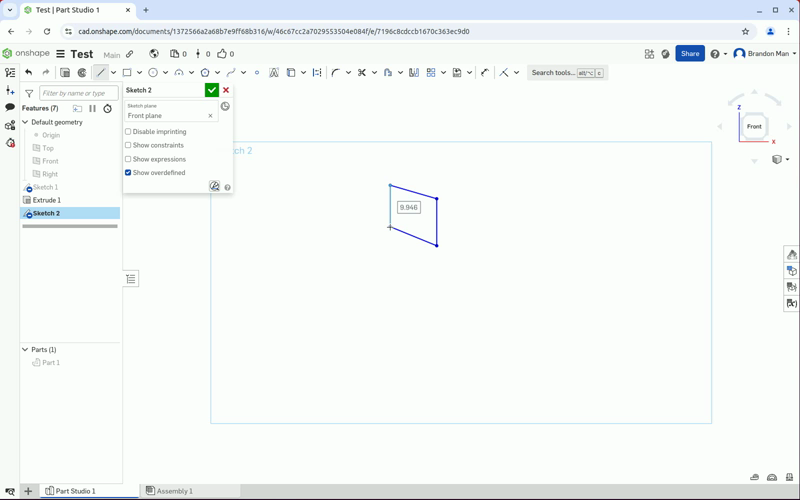
click(390, 226)
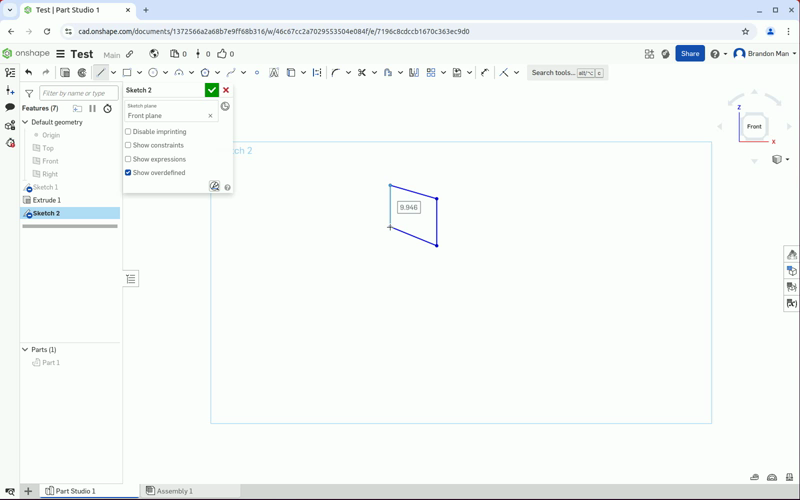
key(esc)
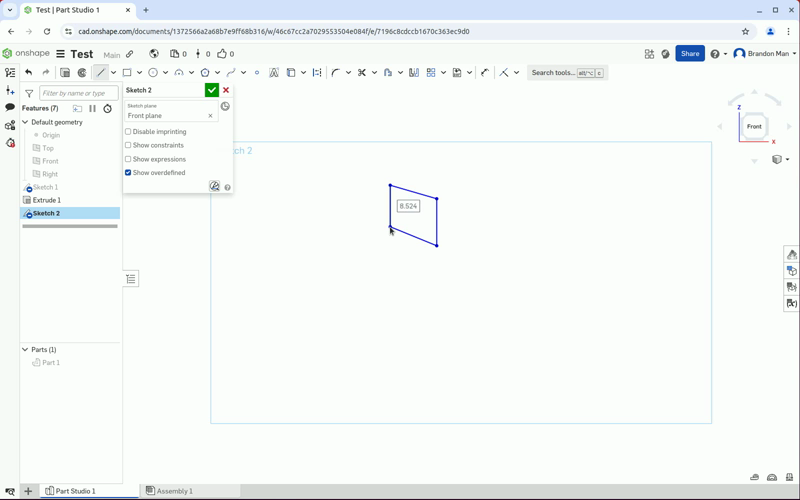
mouse_move(420, 215)
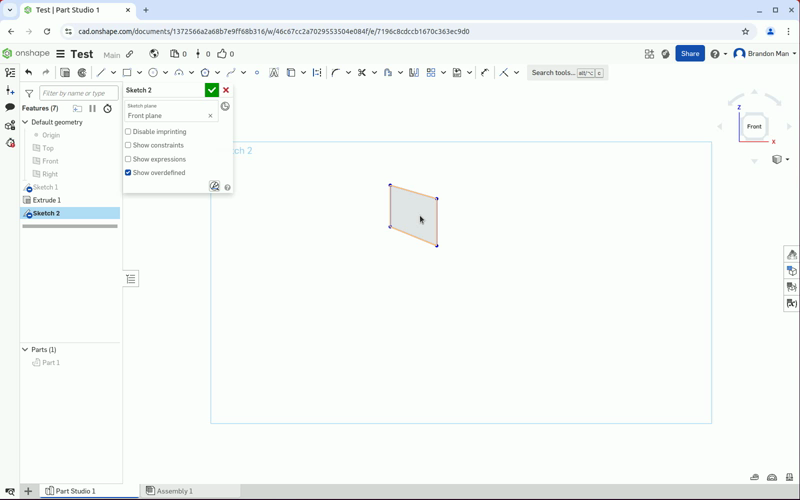
click(420, 215)
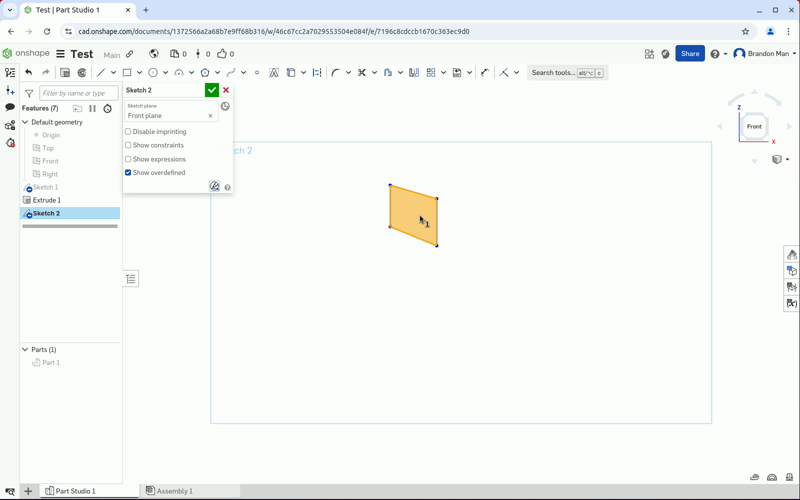
mouse_move(73, 352)
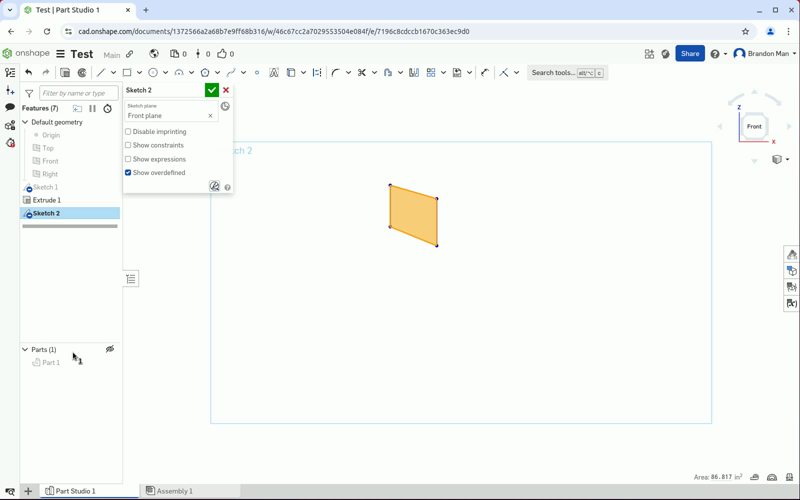
key(shift+y)
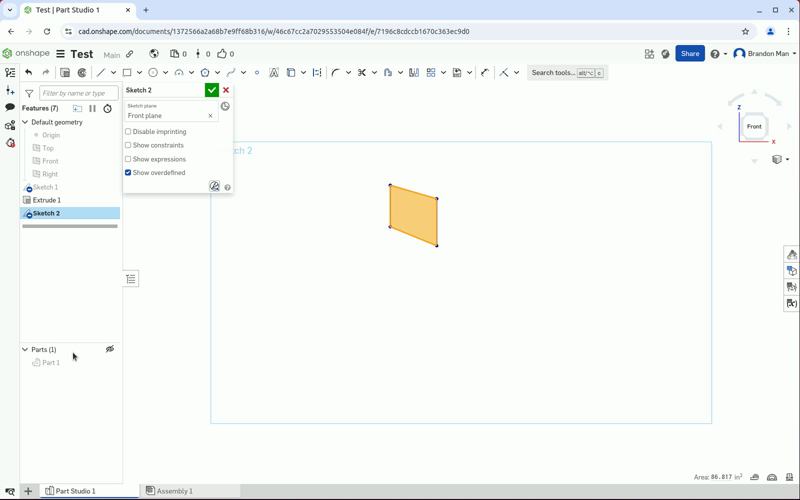
key(shift+e)
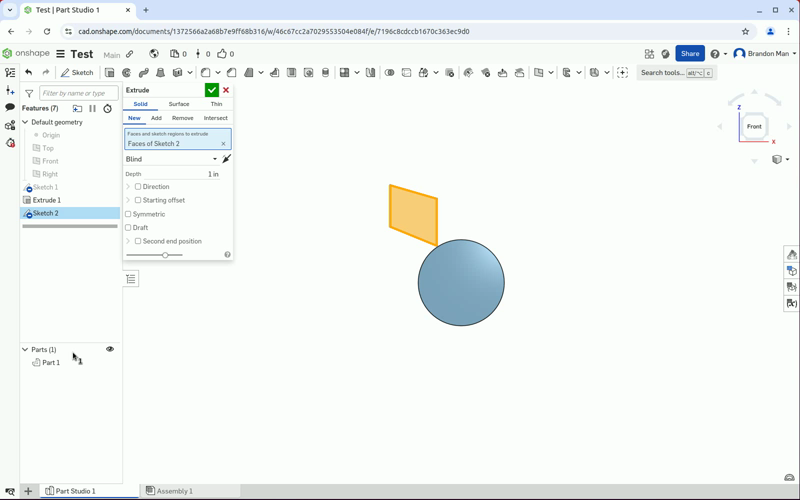
mouse_move(143, 106)
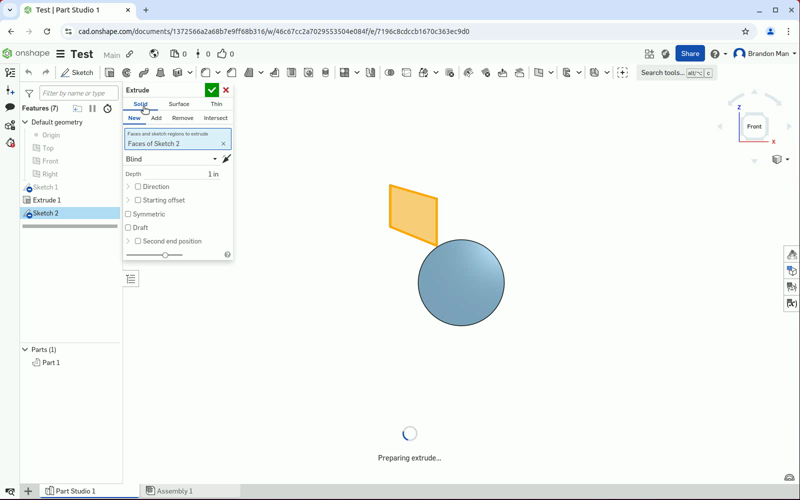
click(143, 106)
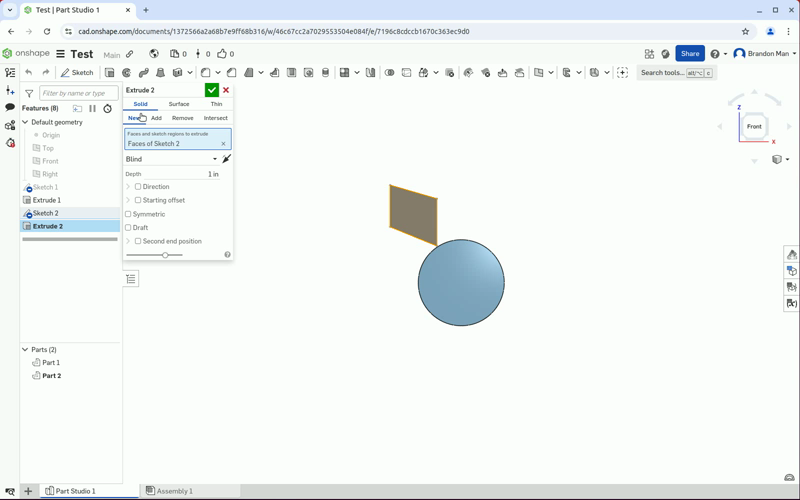
mouse_move(137, 120)
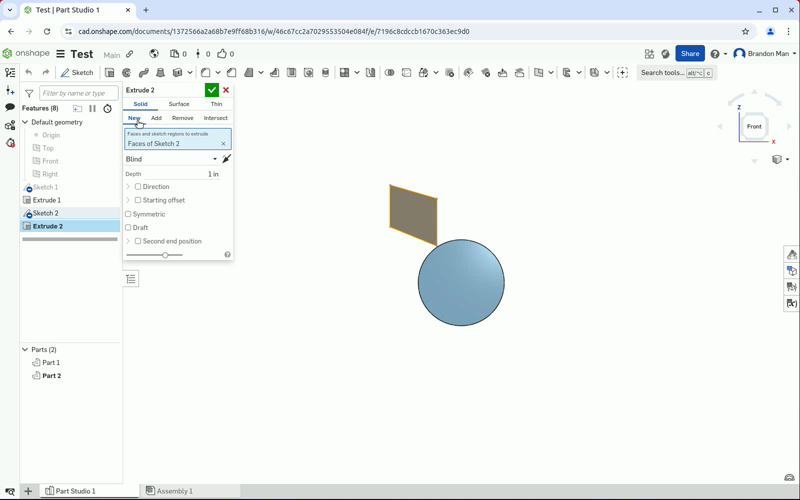
click(137, 120)
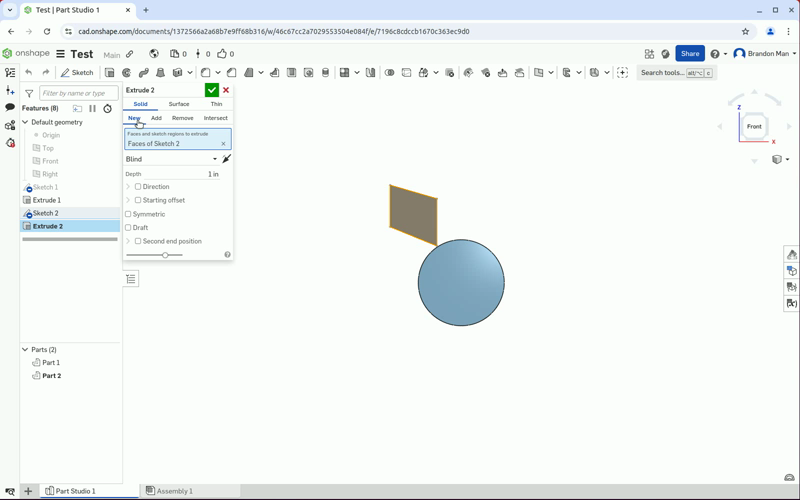
key(tab, 4)
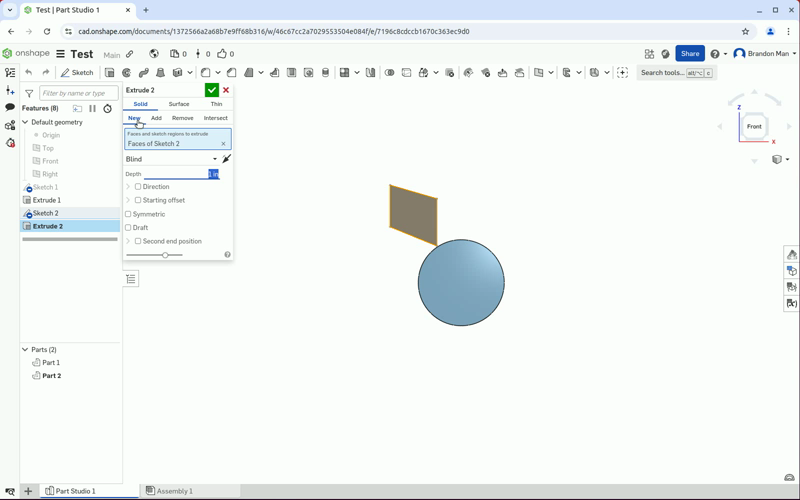
text(7.703)
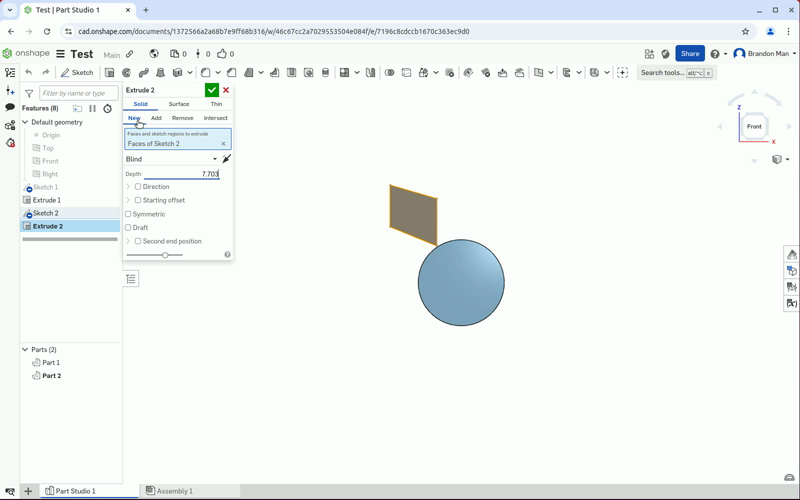
key(enter)
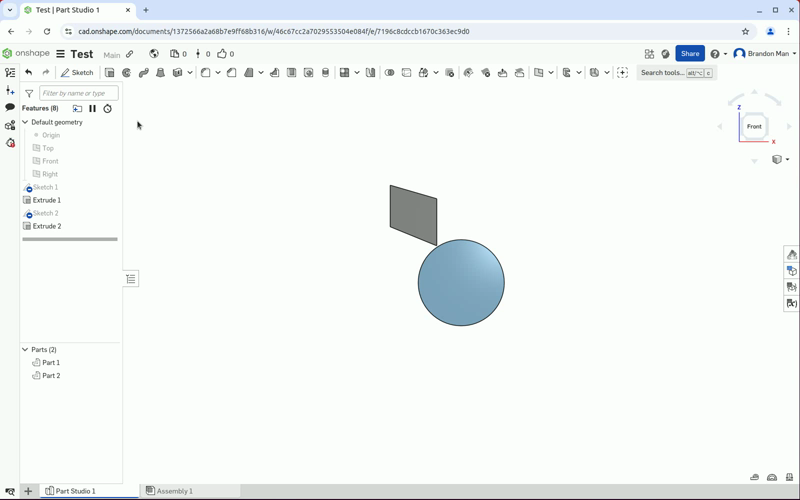
key(shift+h)
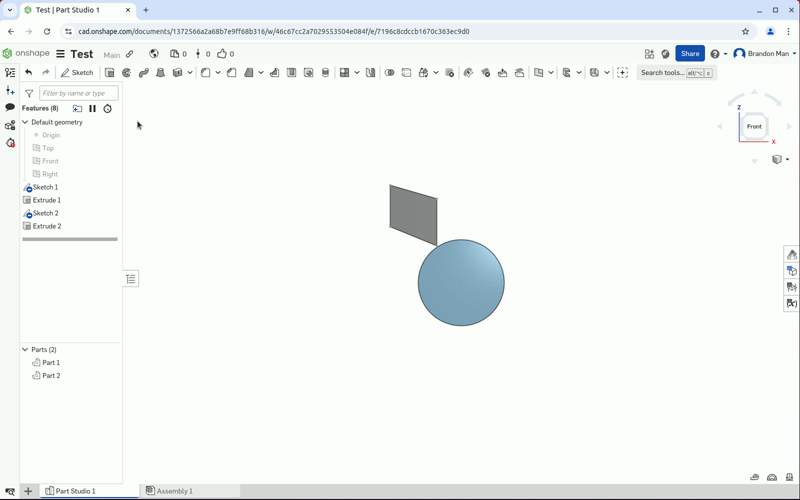
key(shift+h)
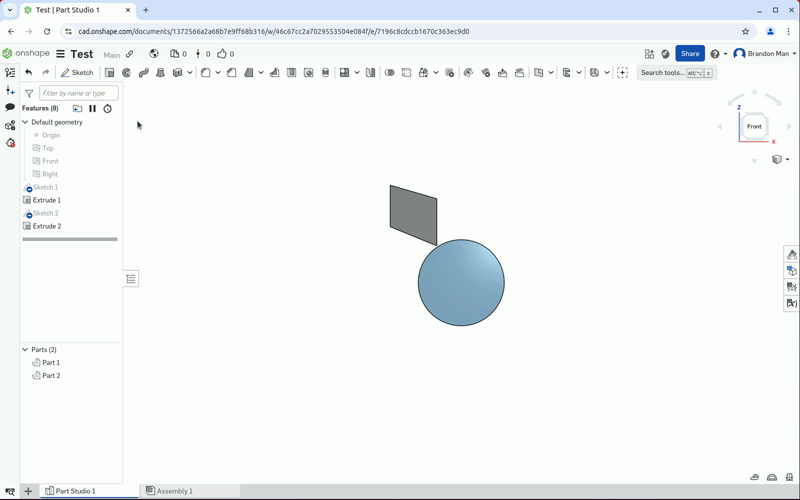
mouse_move(73, 189)
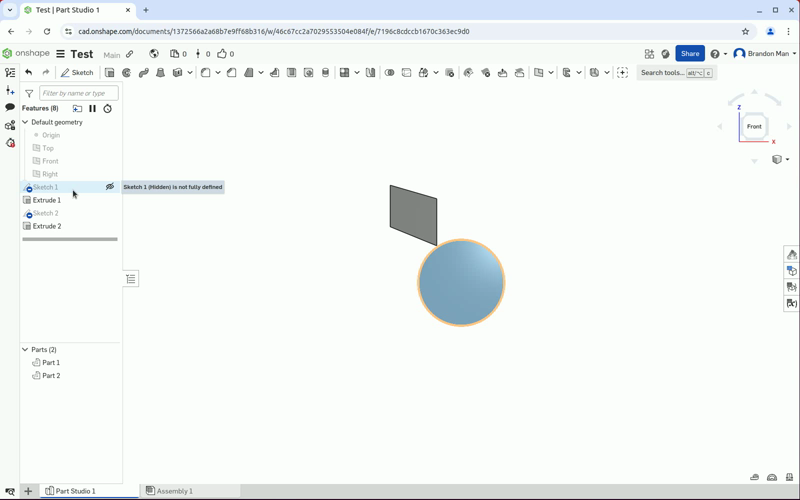
click(73, 189)
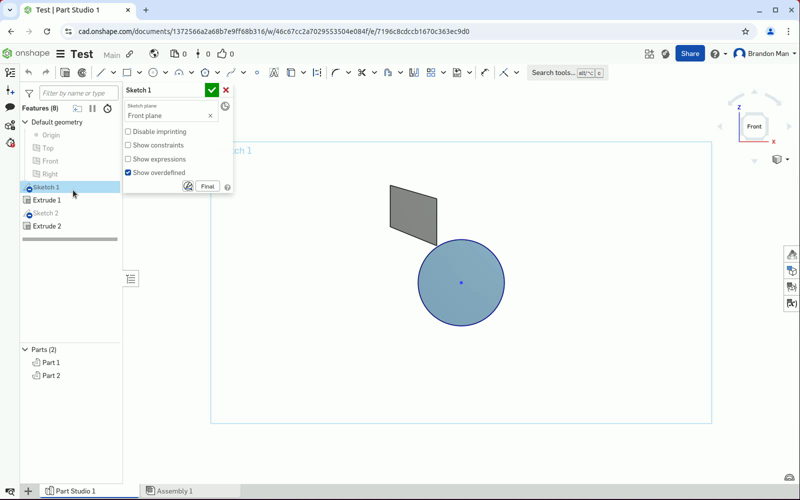
mouse_move(229, 92)
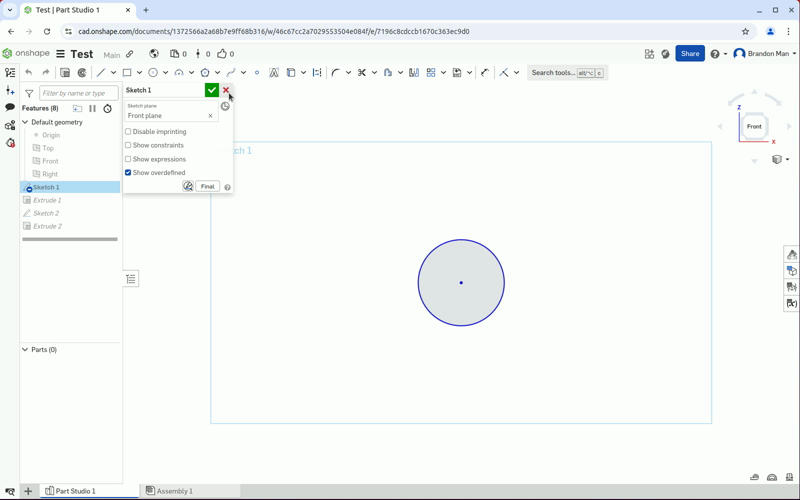
click(229, 92)
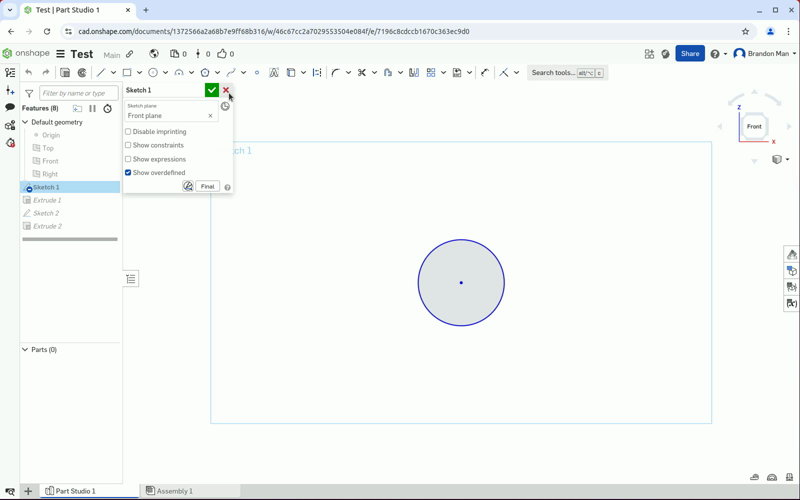
key(shift+s)
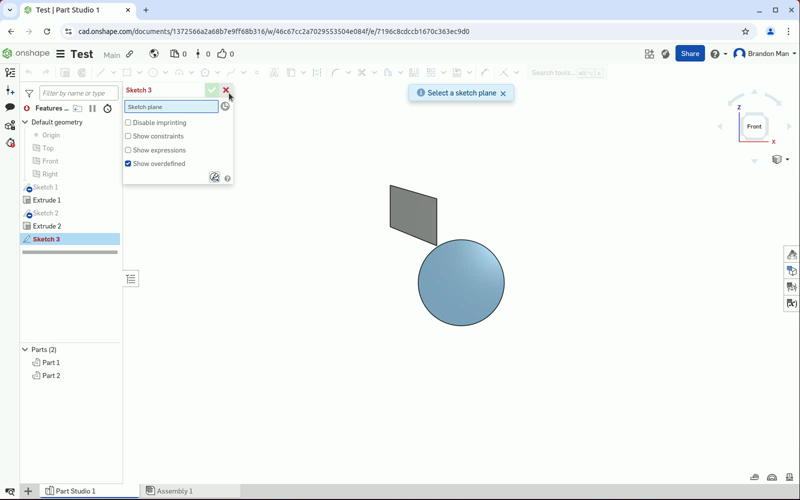
mouse_move(73, 163)
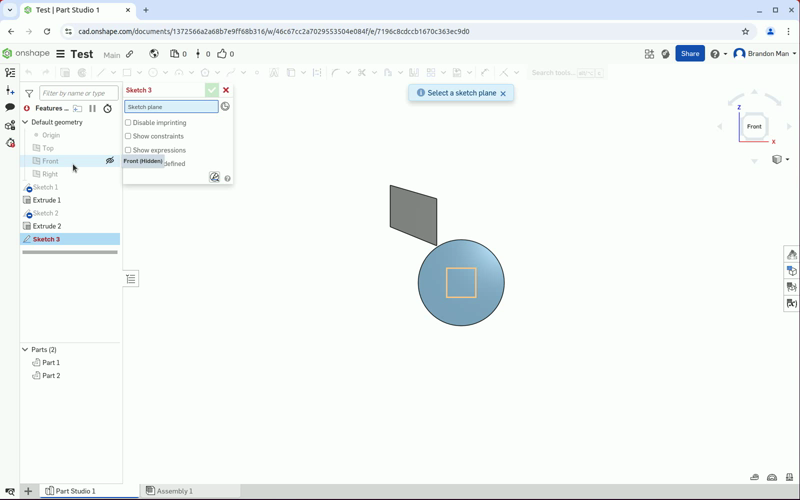
click(73, 163)
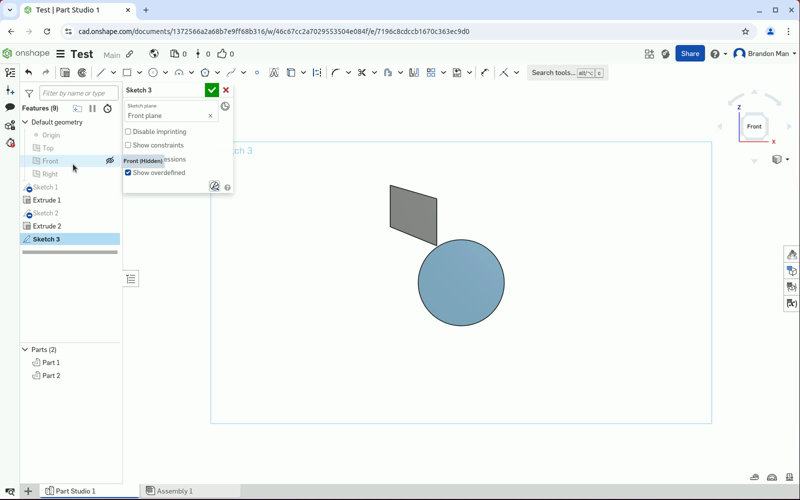
mouse_move(73, 352)
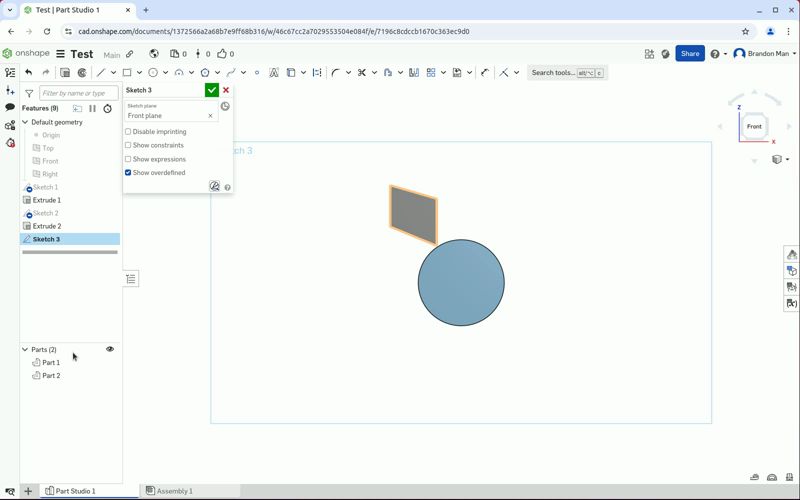
key(y)
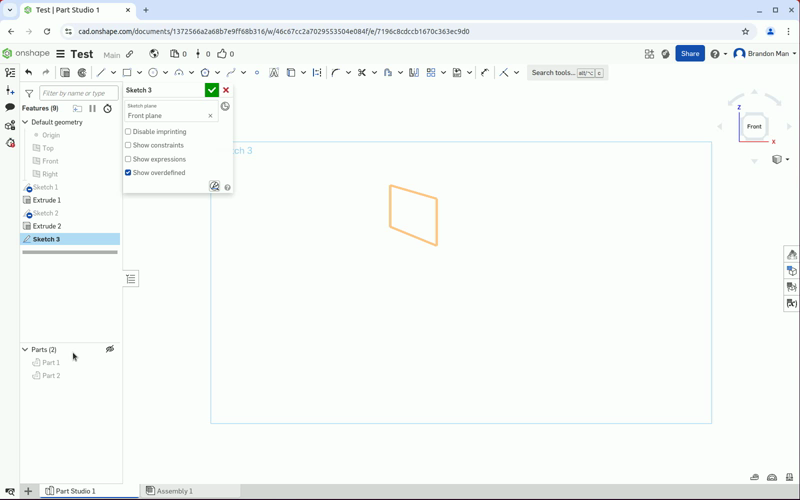
key(l)
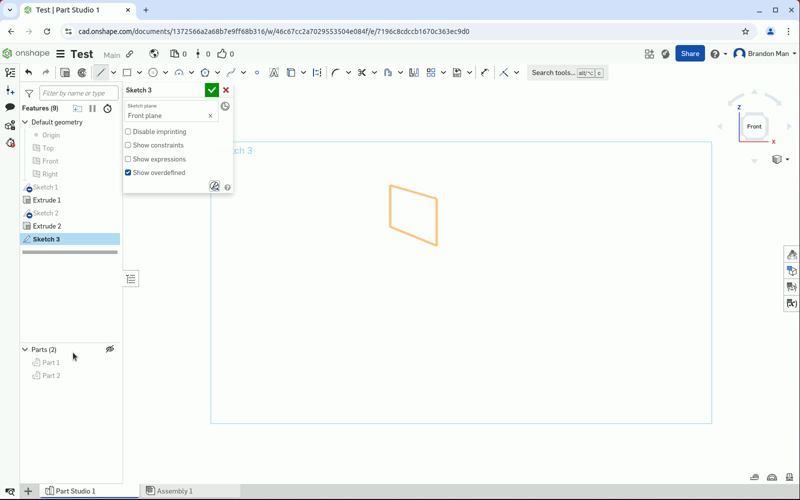
key_down(shift)
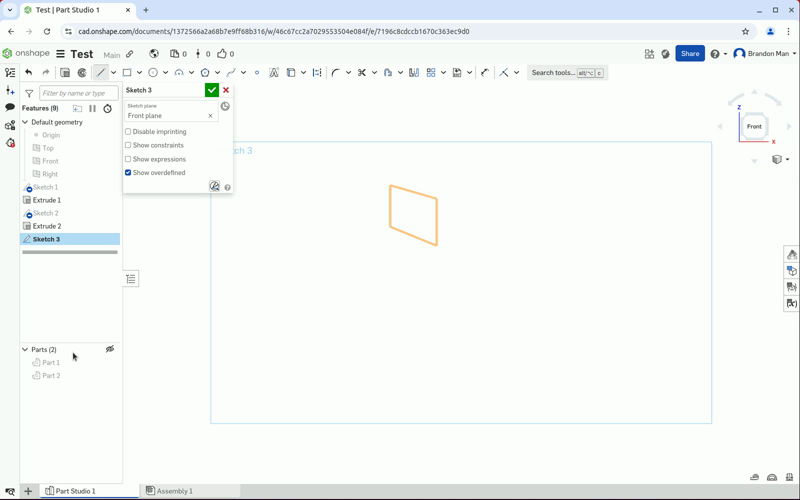
mouse_move(481, 245)
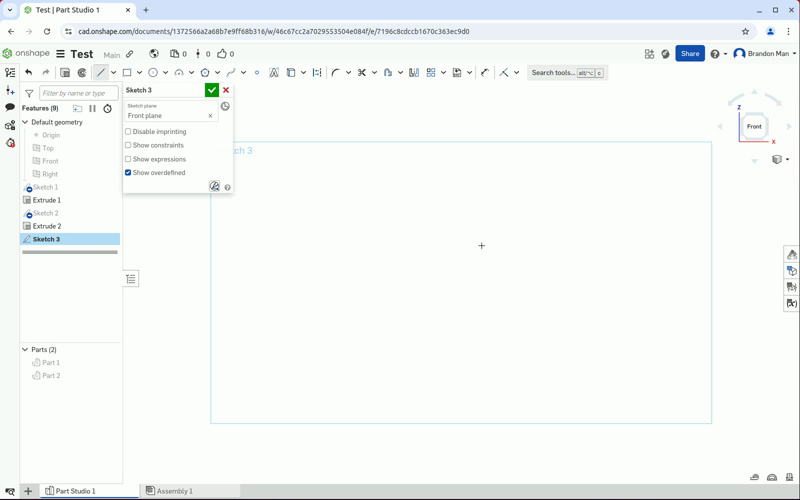
click(481, 245)
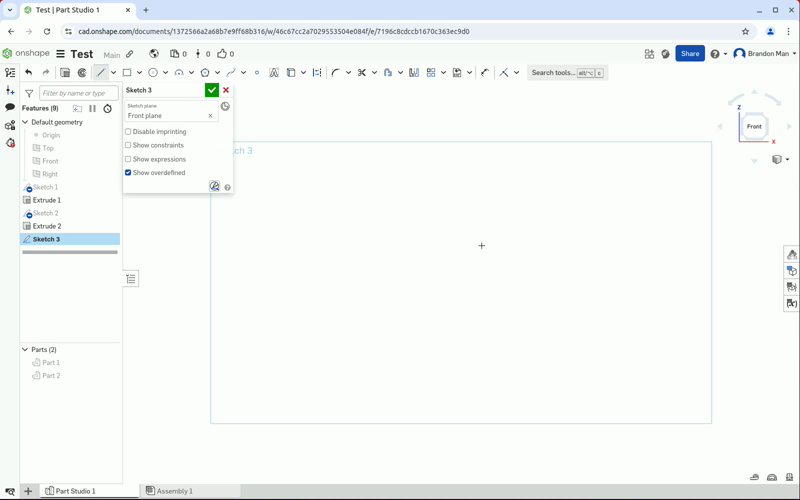
key_up(shift)
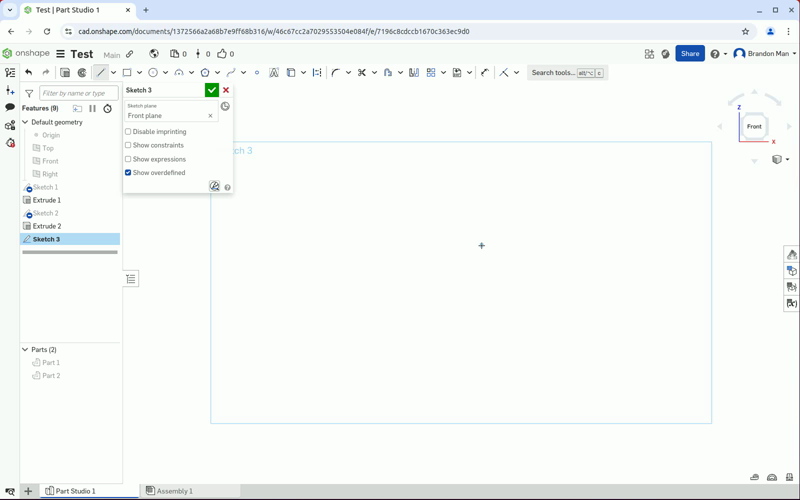
key_down(shift)
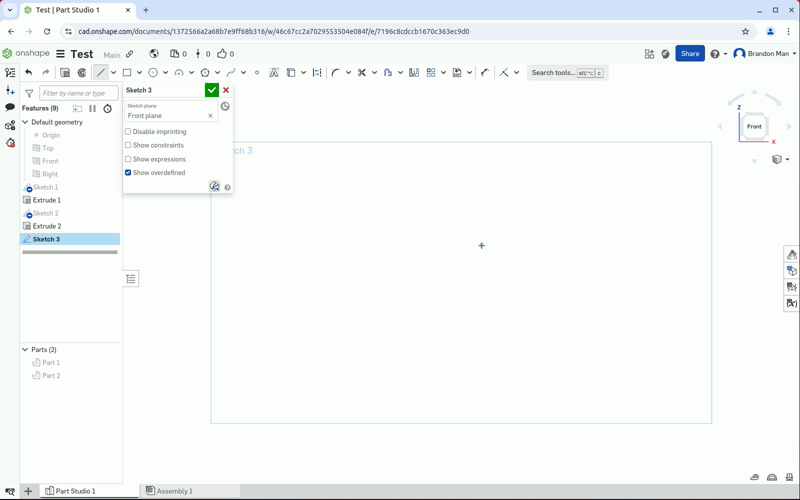
mouse_move(511, 245)
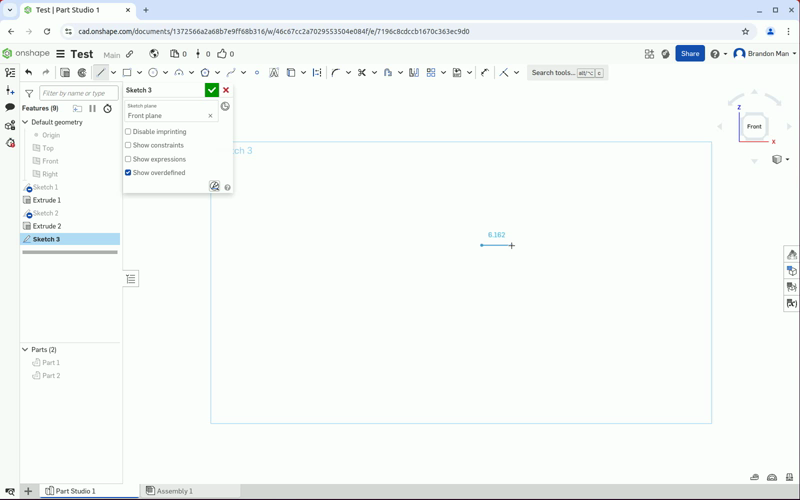
mouse_move(525, 233)
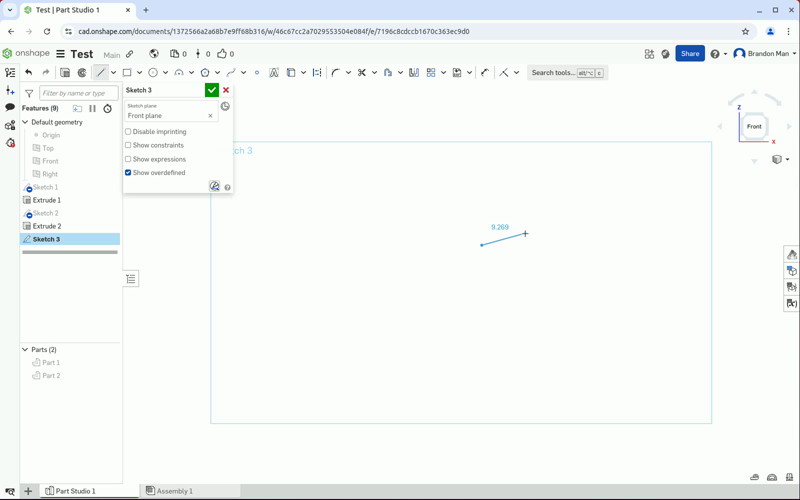
click(525, 233)
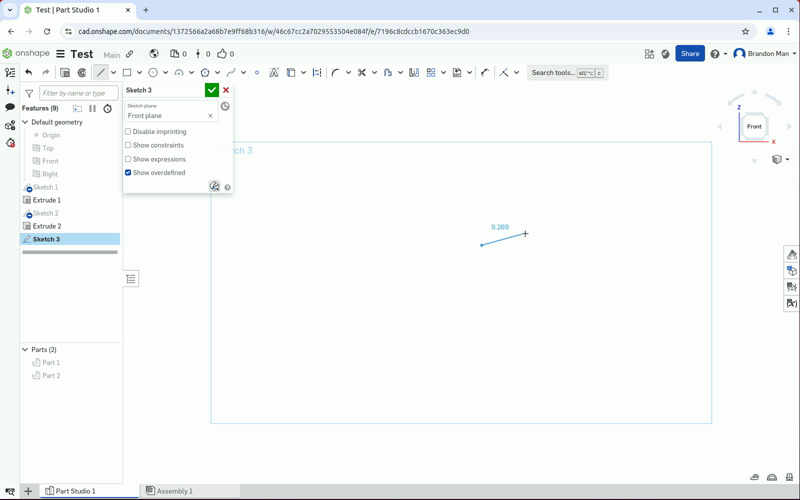
key_up(shift)
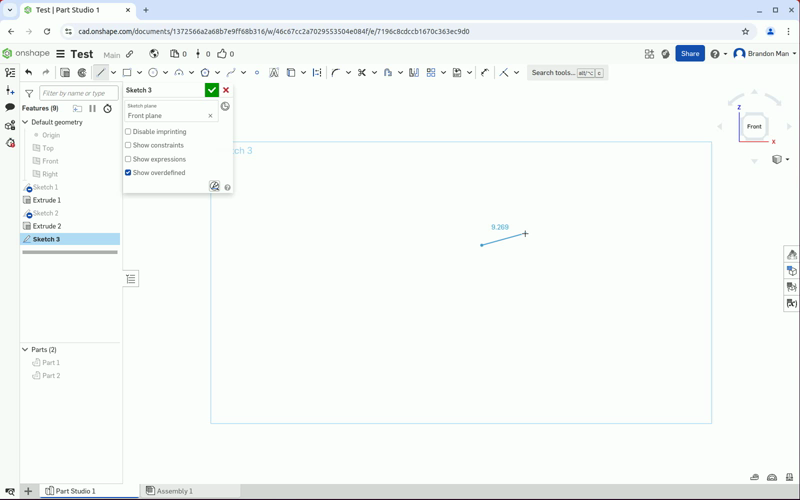
key_down(shift)
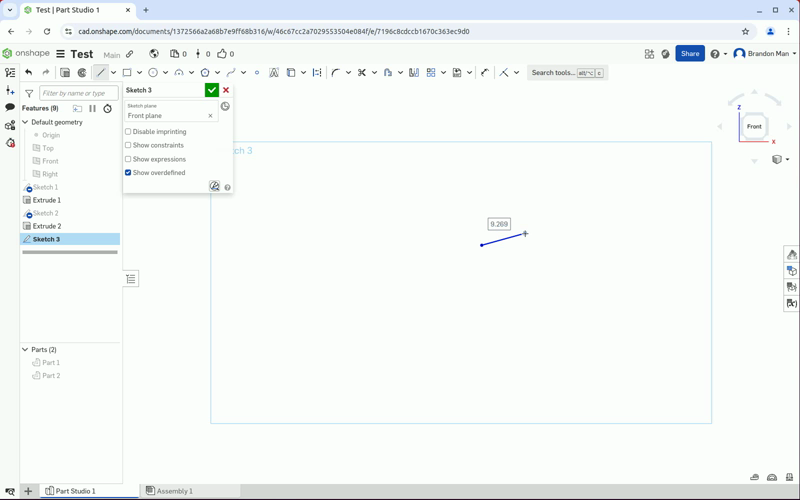
mouse_move(555, 233)
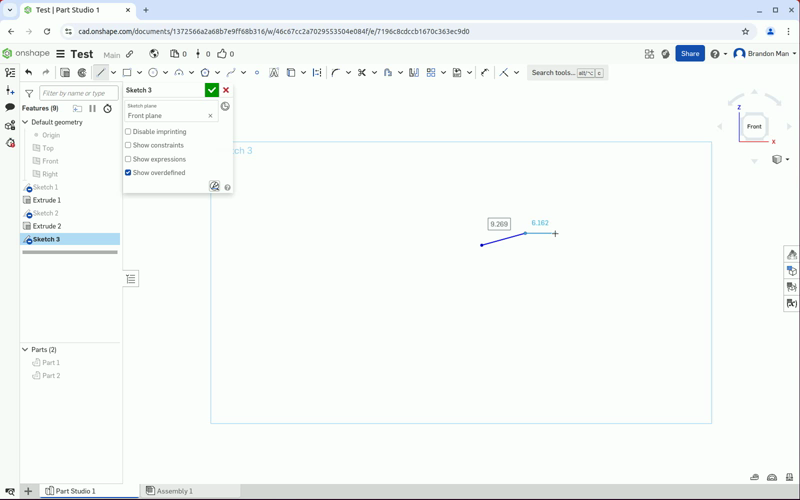
mouse_move(519, 189)
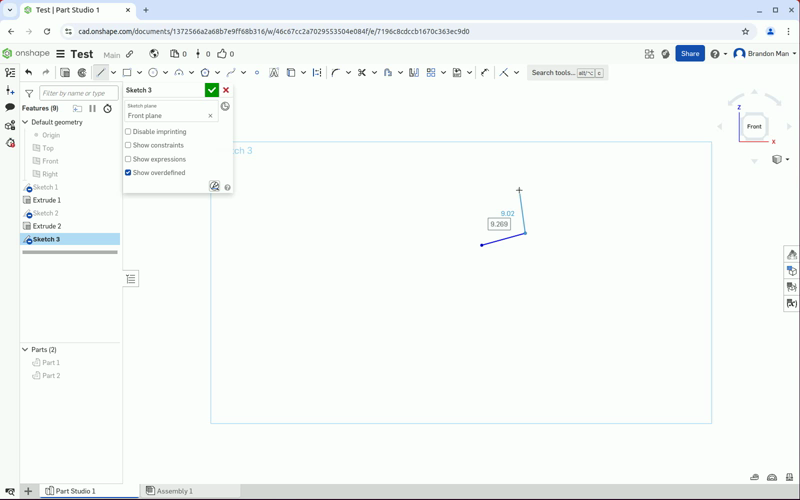
click(519, 189)
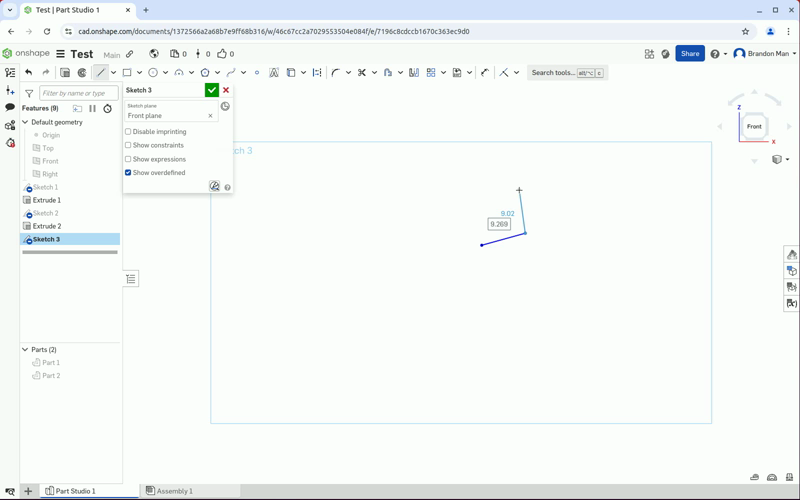
key_up(shift)
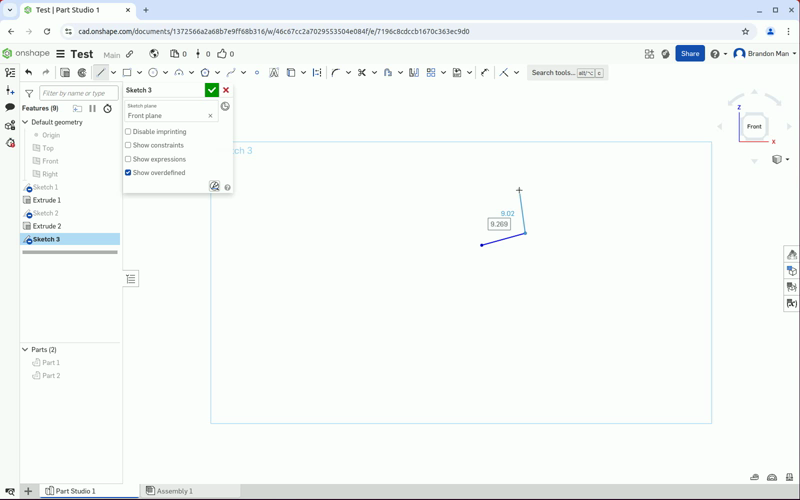
key_down(shift)
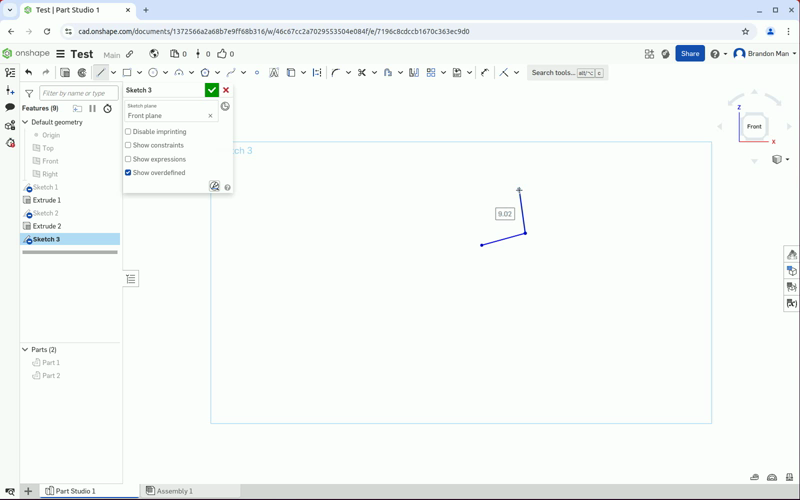
mouse_move(549, 189)
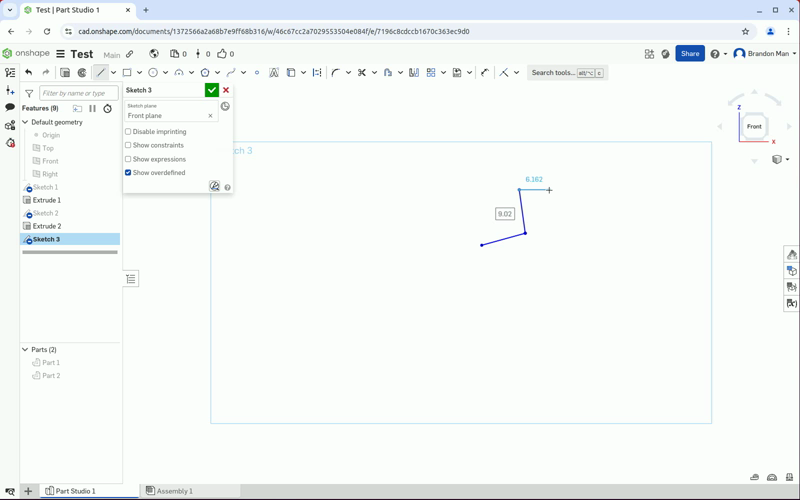
mouse_move(481, 200)
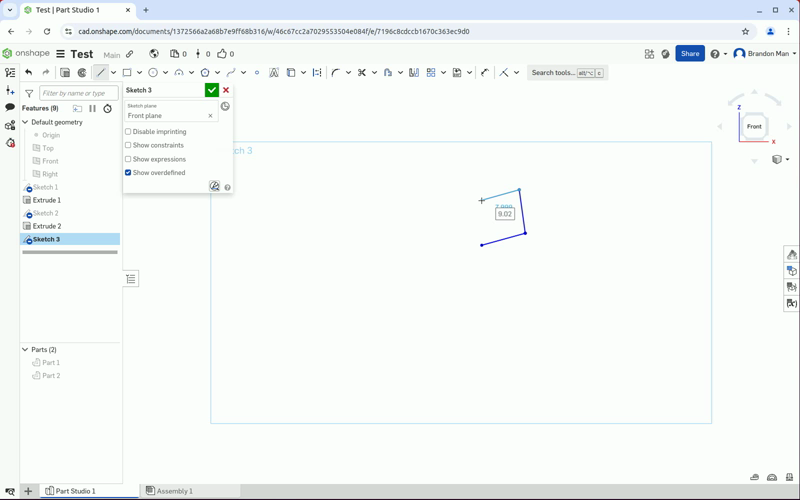
click(481, 200)
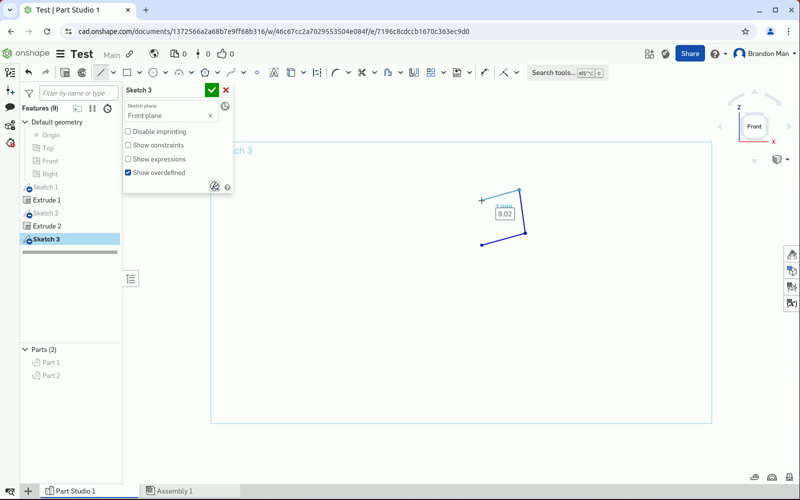
key_up(shift)
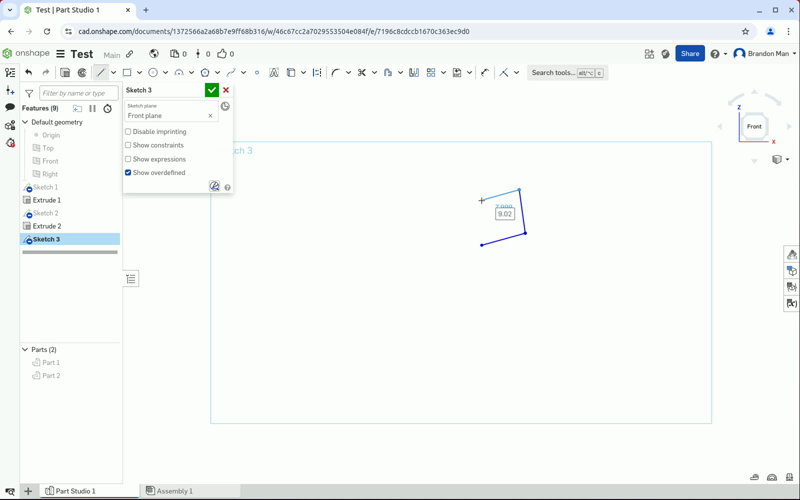
mouse_move(511, 200)
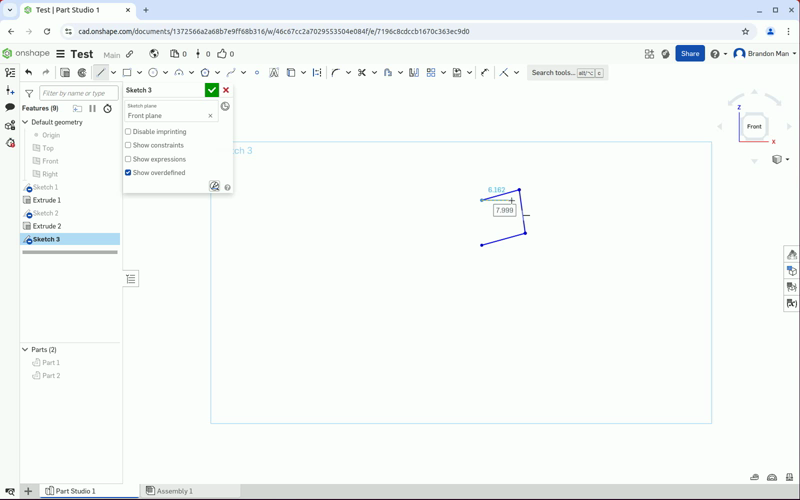
key_down(shift)
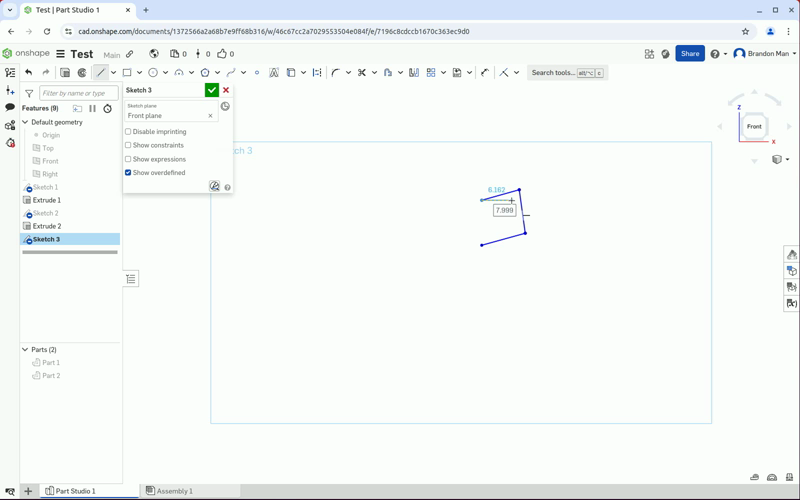
mouse_move(481, 245)
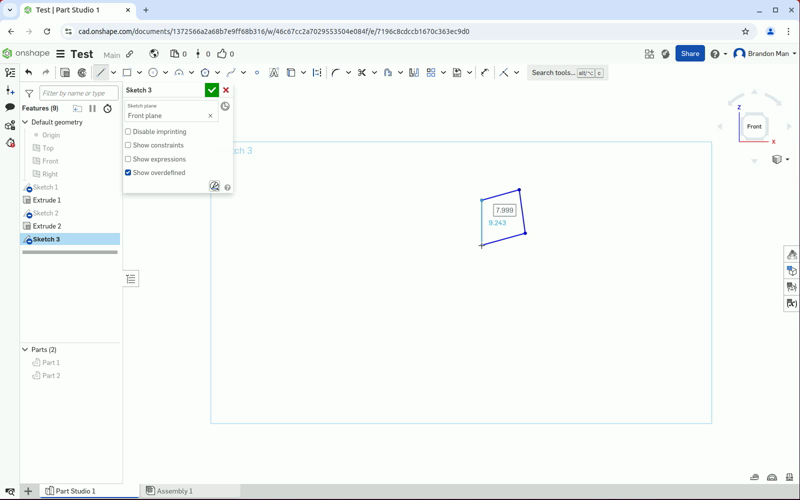
key_up(shift)
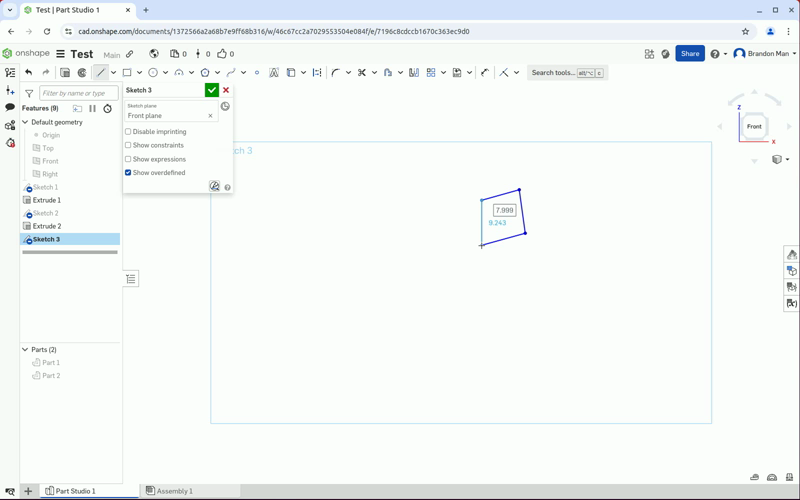
click(481, 245)
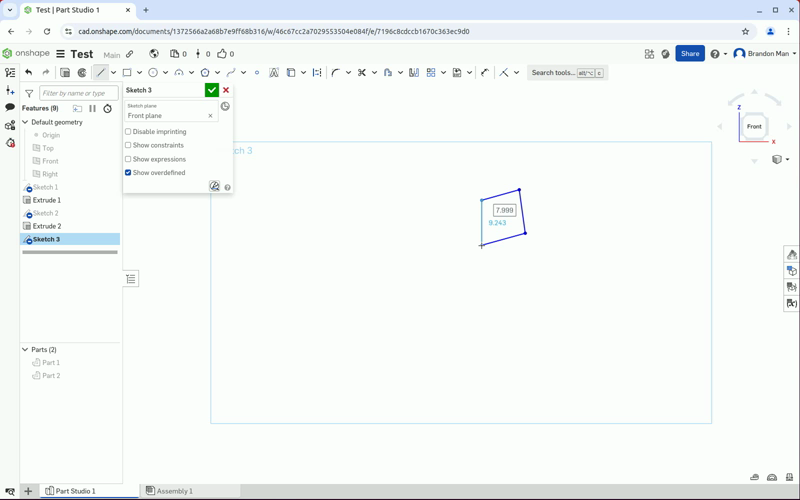
key(esc)
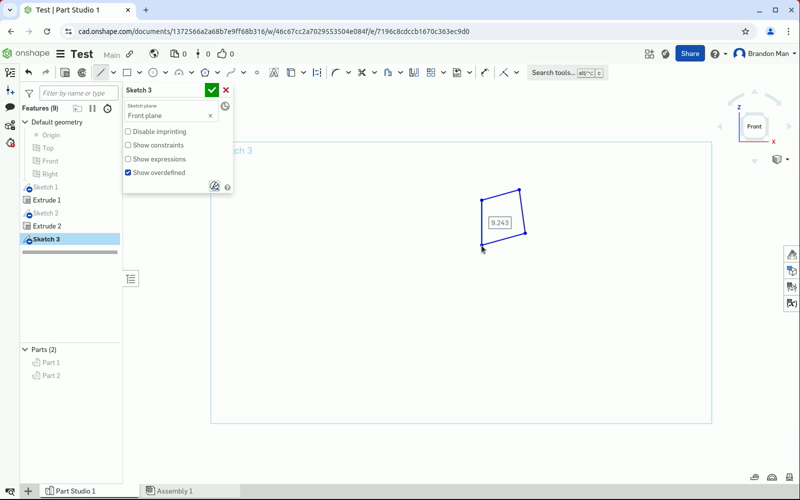
mouse_move(504, 219)
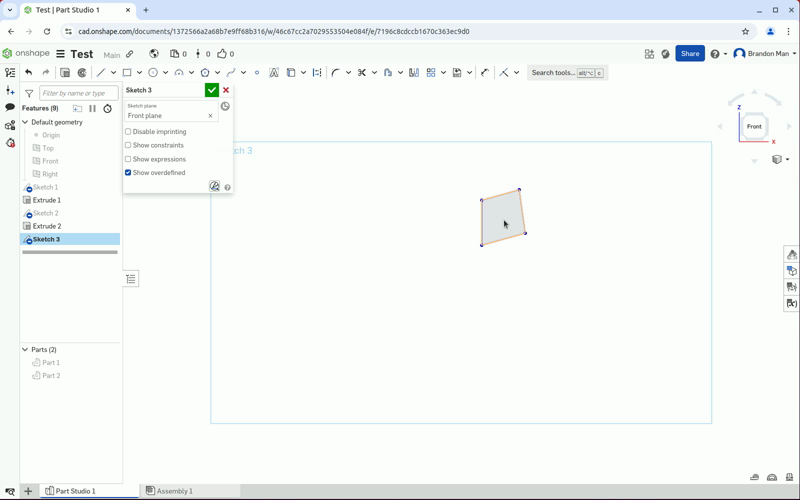
click(504, 219)
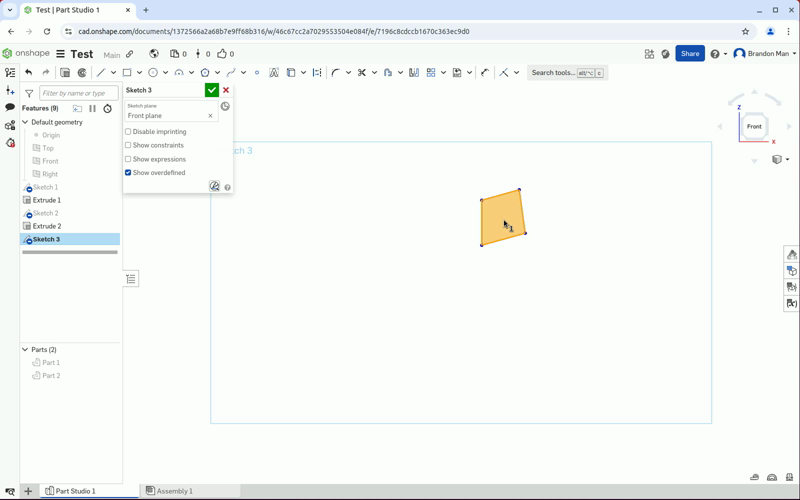
mouse_move(73, 352)
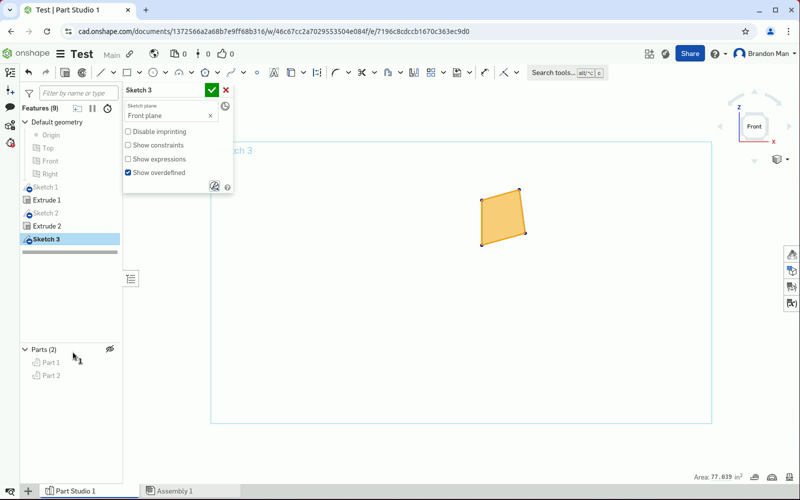
key(shift+y)
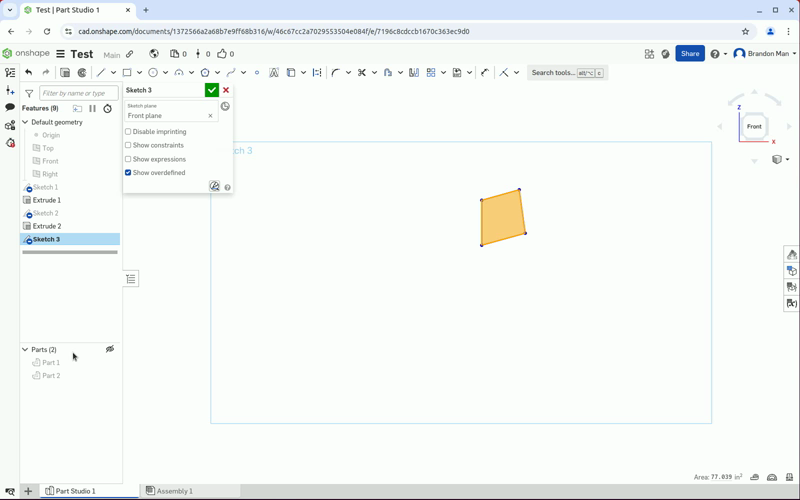
key(shift+e)
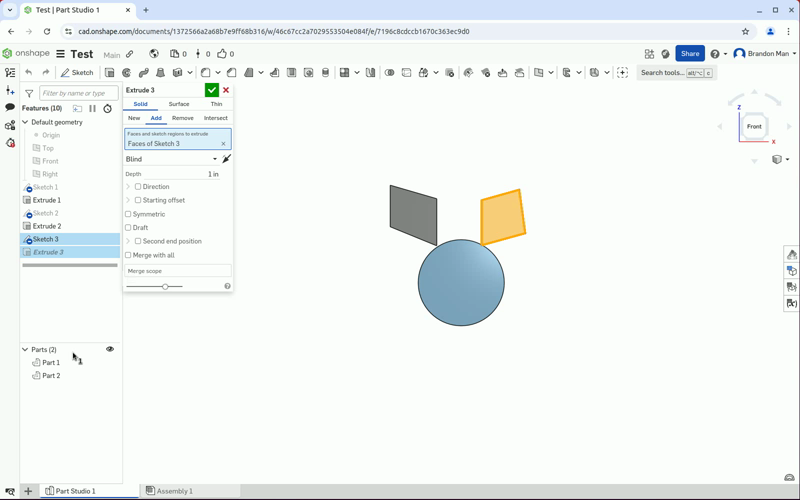
mouse_move(143, 106)
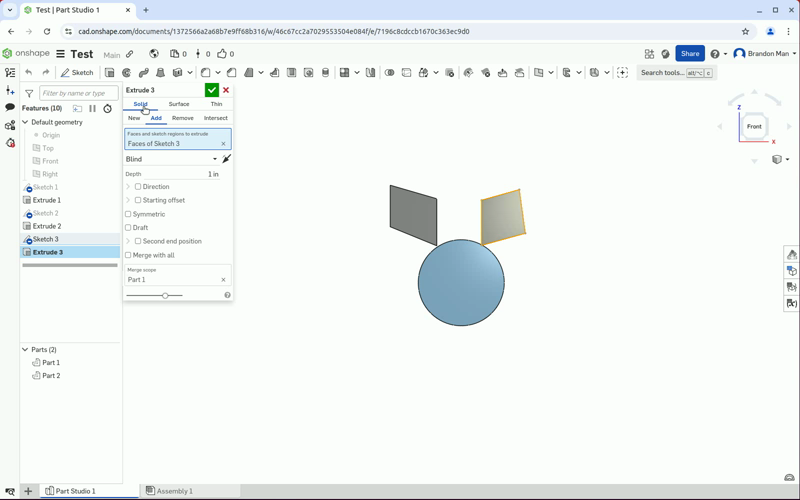
click(143, 106)
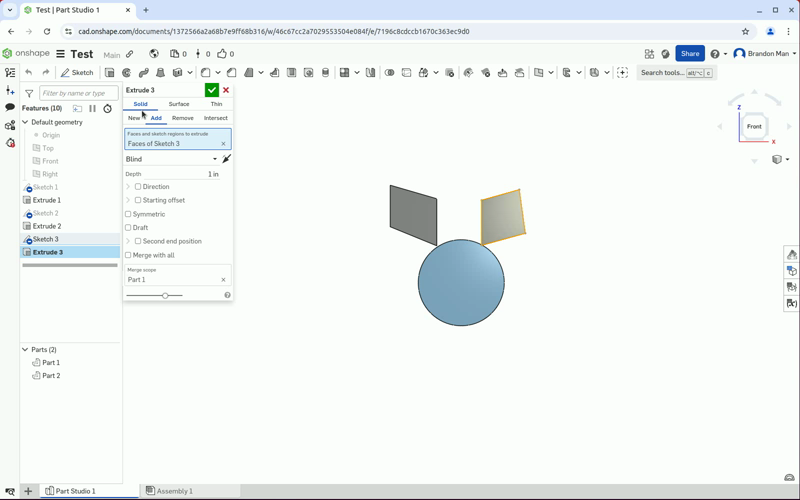
mouse_move(137, 120)
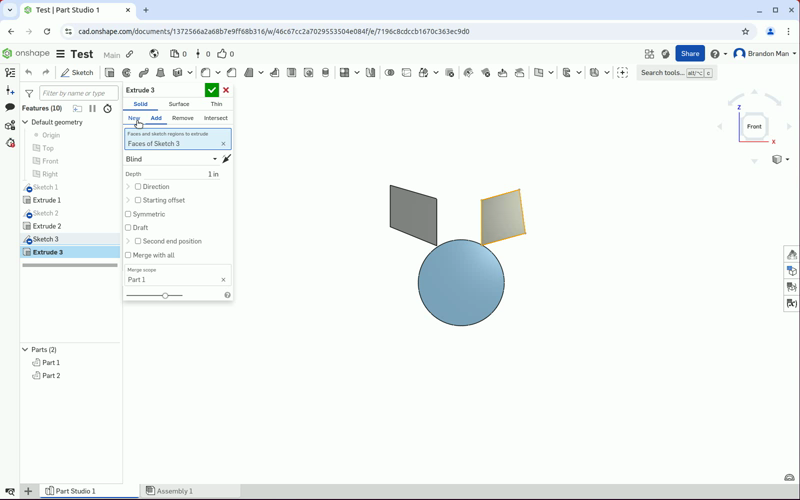
click(137, 120)
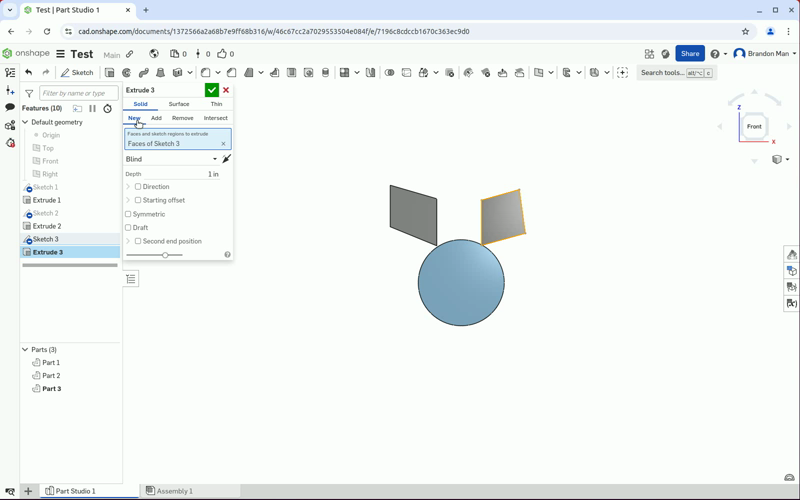
key(tab, 4)
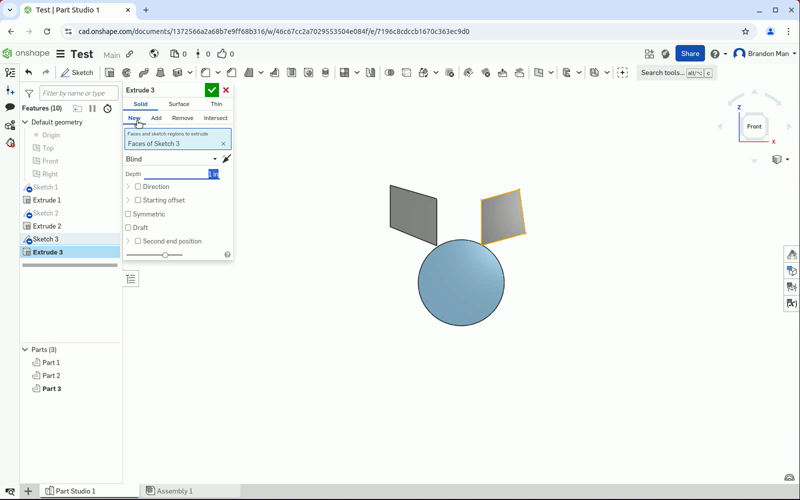
text(7.703)
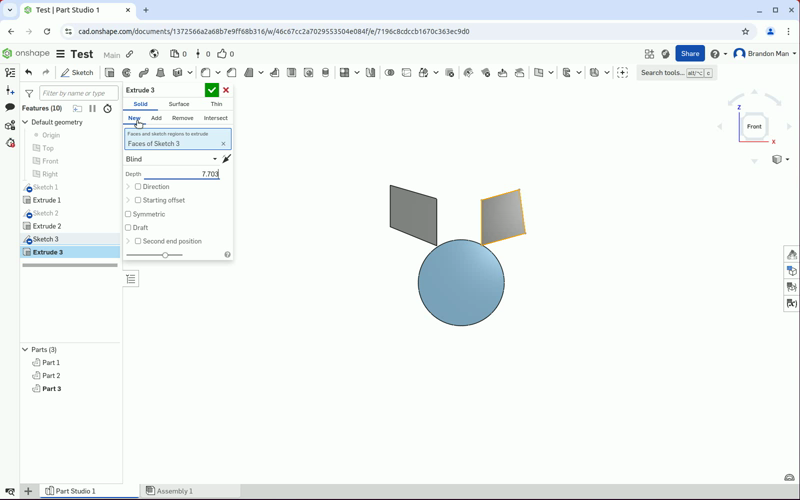
key(enter)
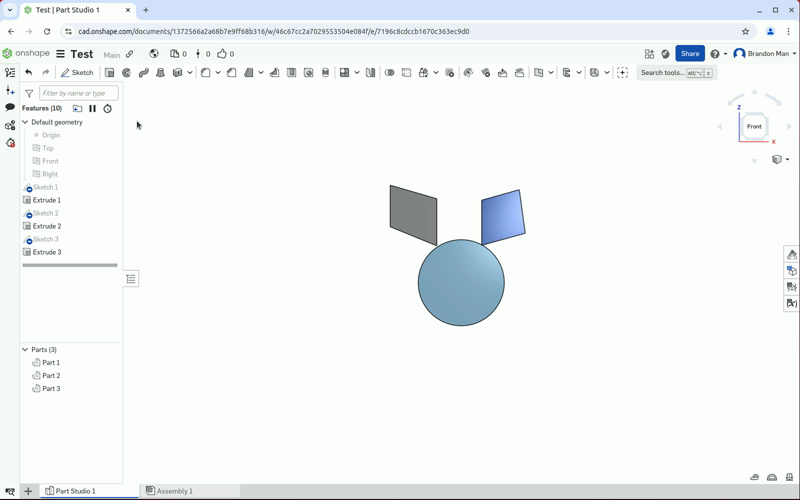
key(shift+h)
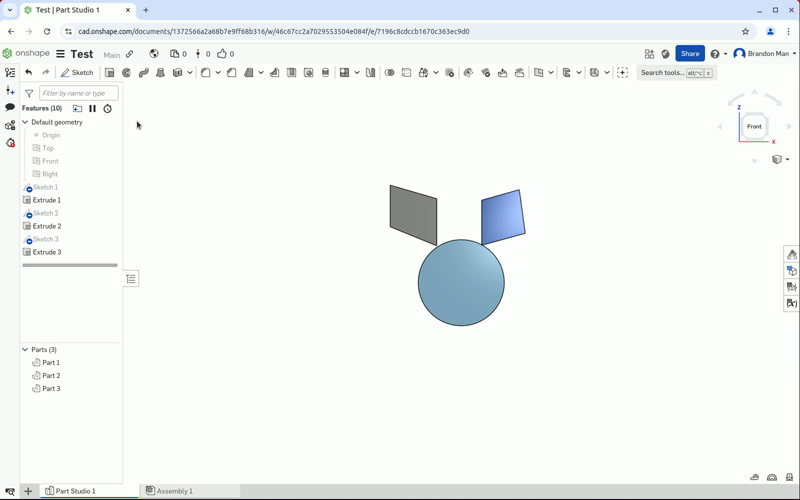
key(shift+h)
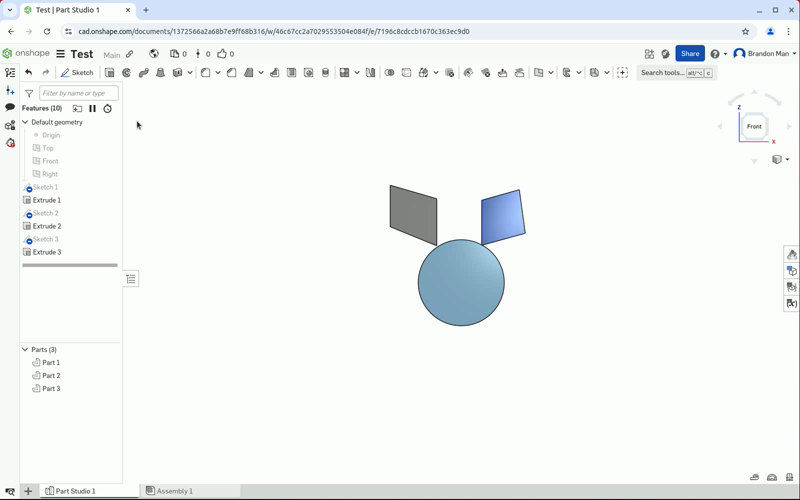
mouse_move(73, 189)
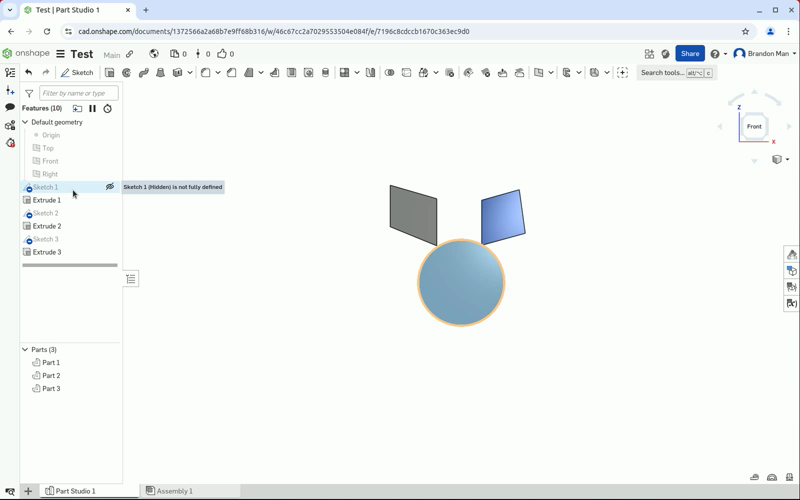
click(73, 189)
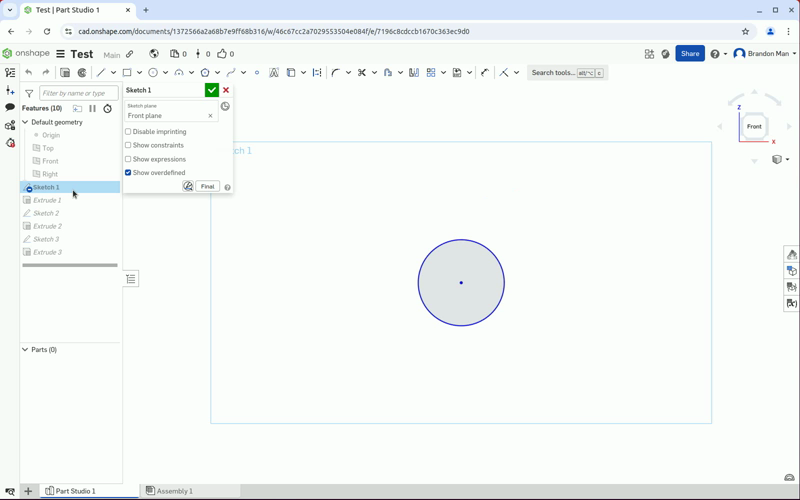
mouse_move(229, 92)
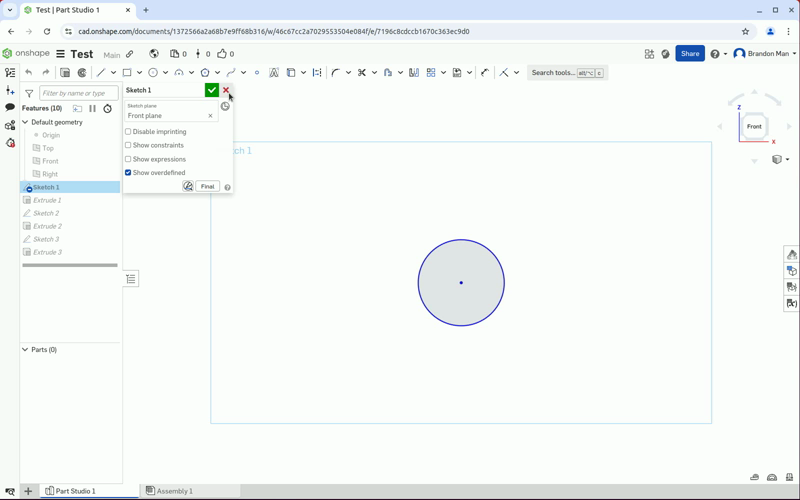
click(229, 92)
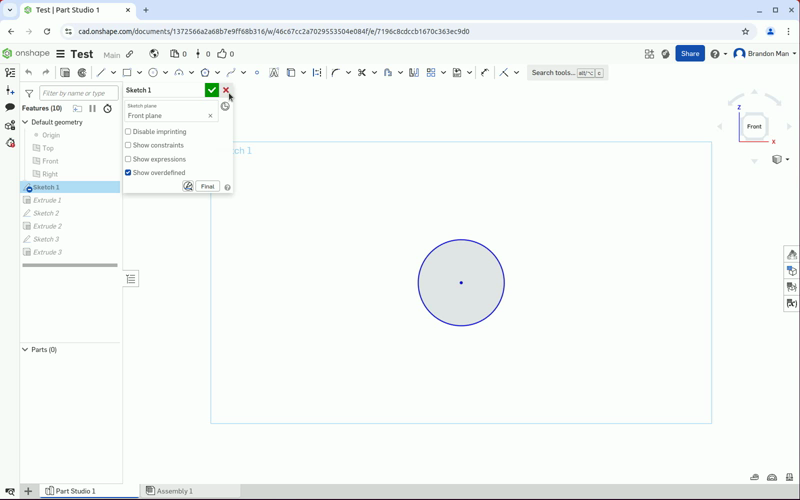
key(shift+s)
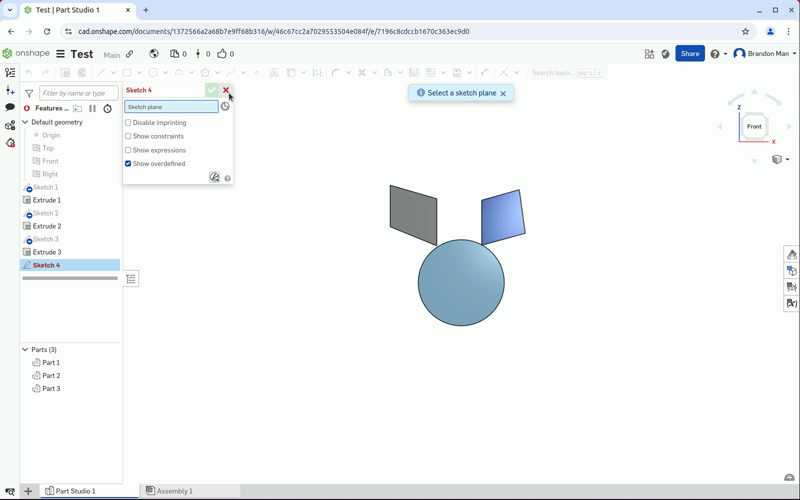
mouse_move(73, 163)
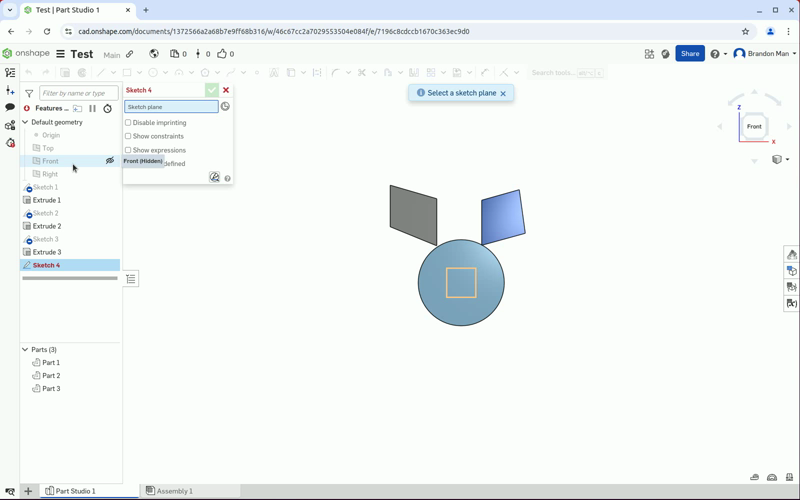
click(73, 163)
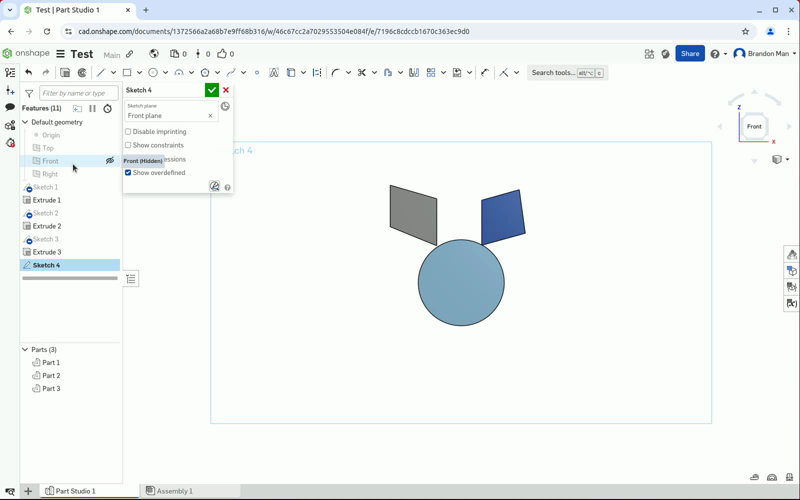
mouse_move(73, 352)
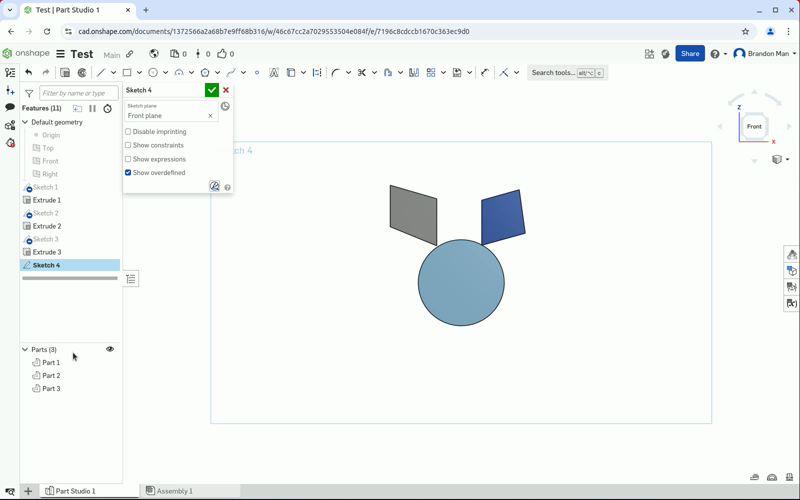
key(y)
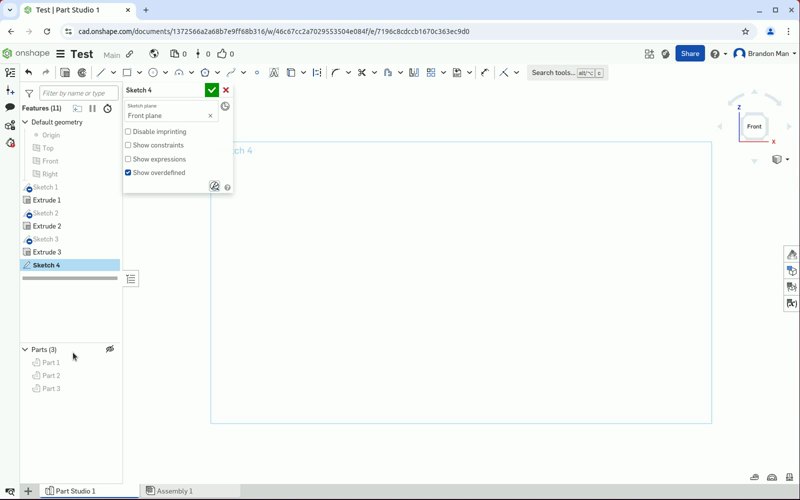
key(l)
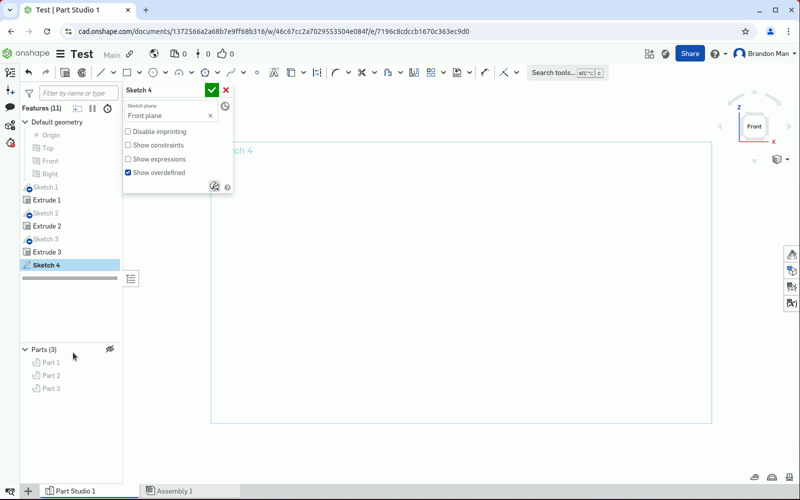
key_down(shift)
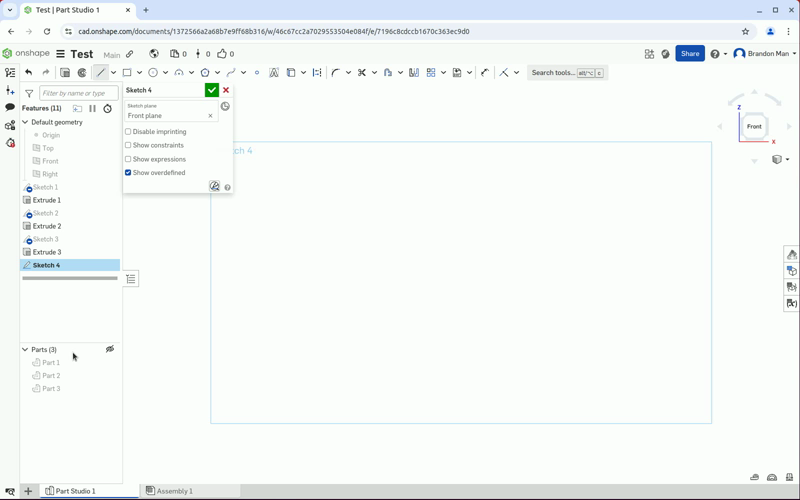
mouse_move(433, 395)
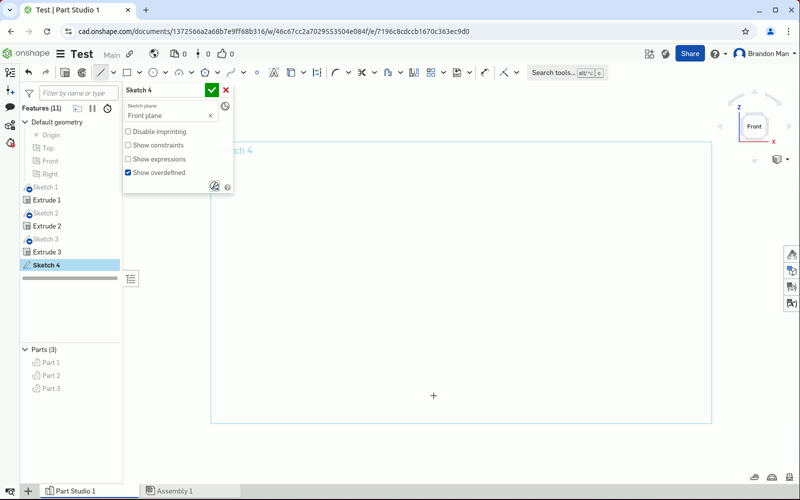
click(433, 395)
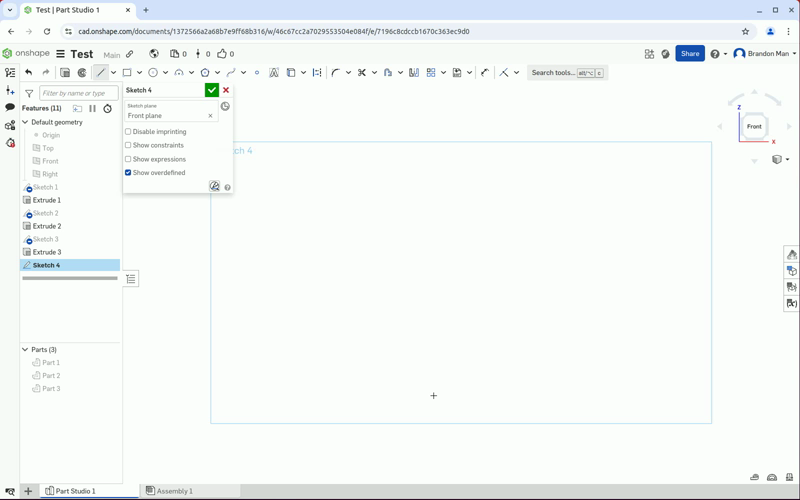
key_up(shift)
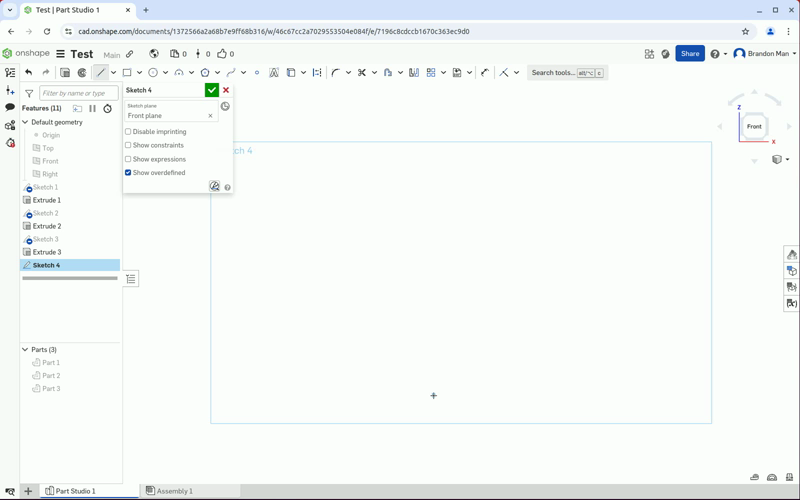
key_down(shift)
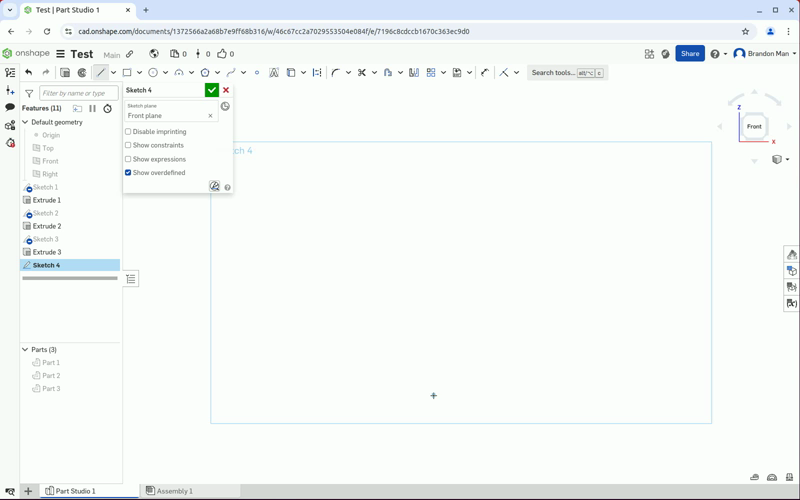
mouse_move(463, 395)
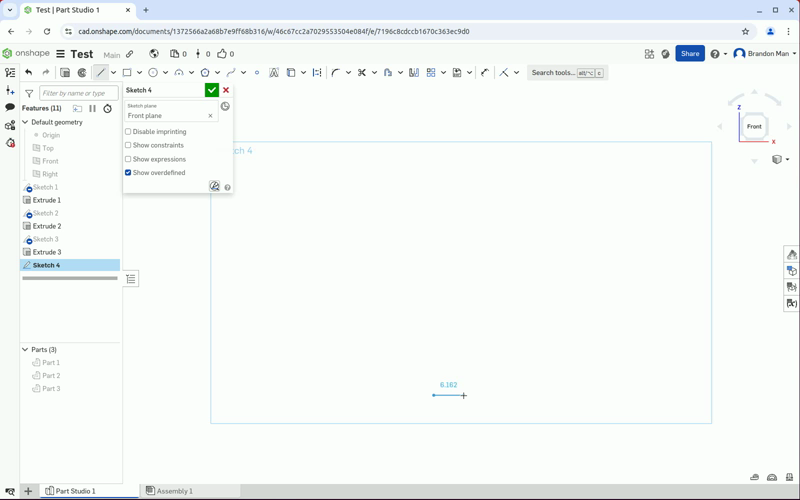
mouse_move(488, 395)
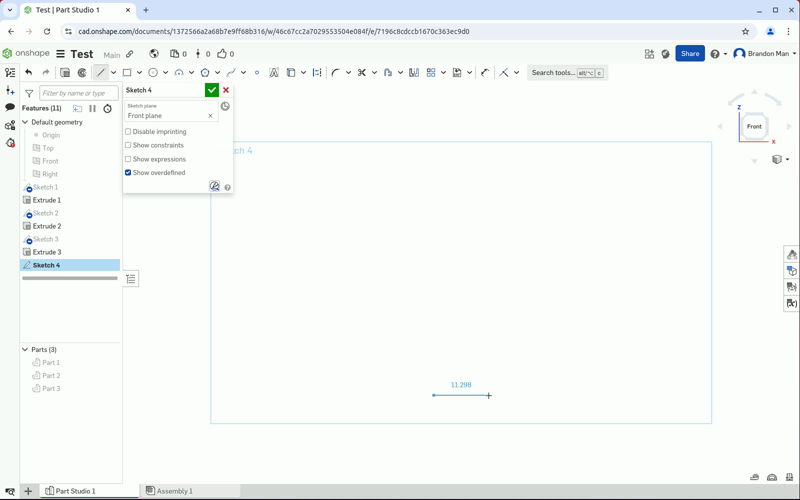
click(488, 395)
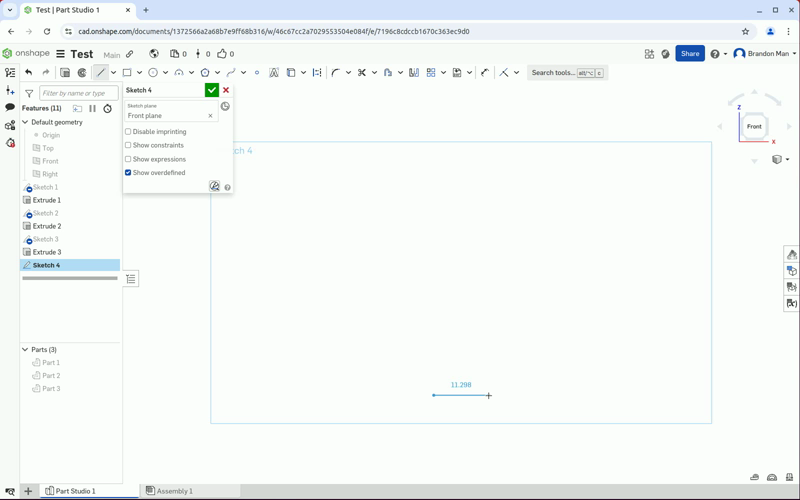
key_up(shift)
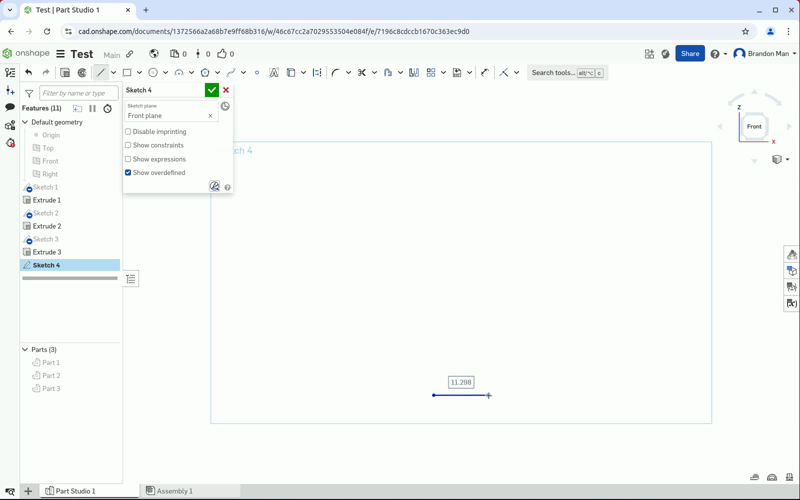
key_down(shift)
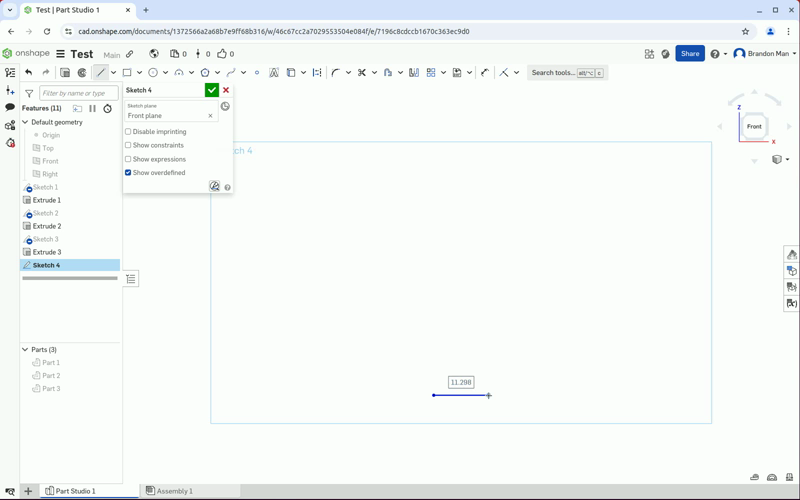
mouse_move(488, 316)
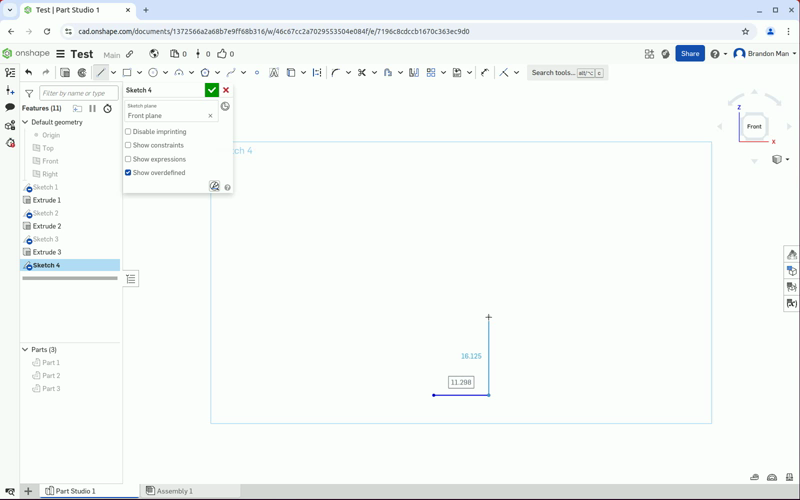
click(488, 316)
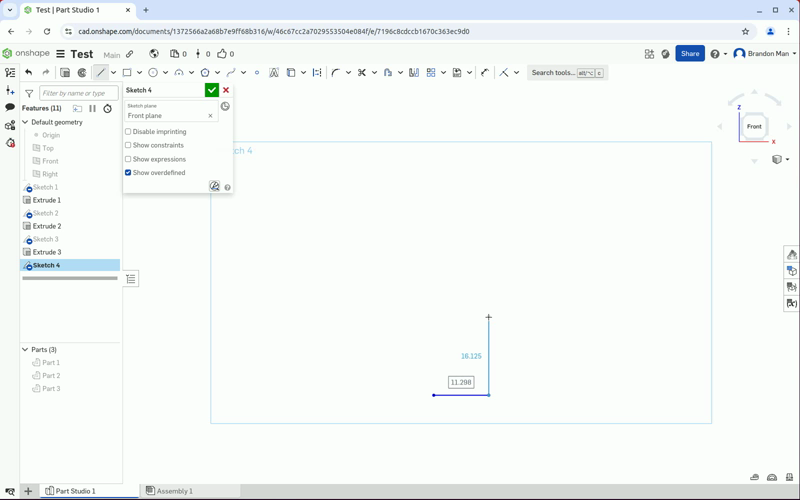
key_up(shift)
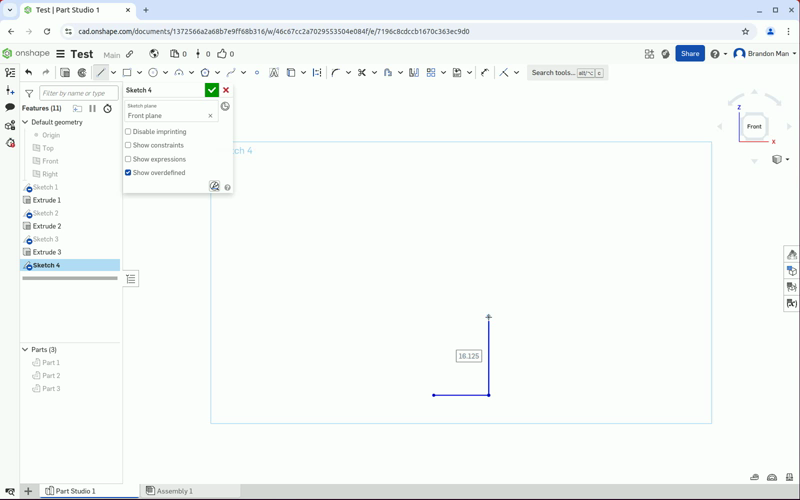
key_down(shift)
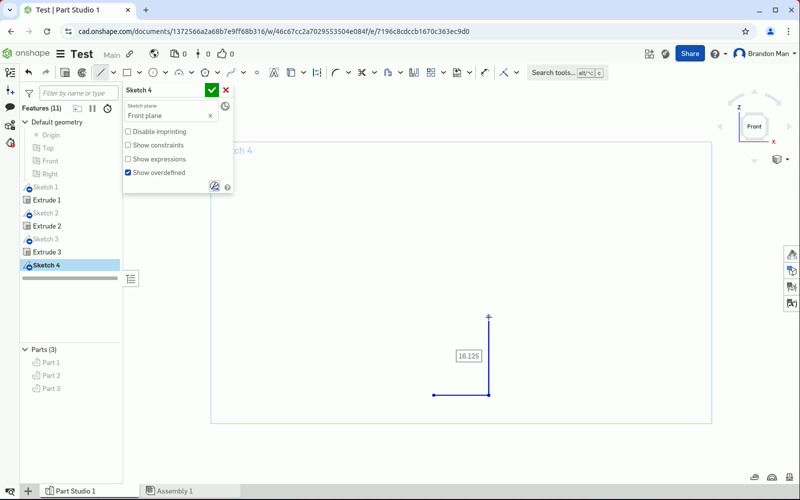
mouse_move(518, 316)
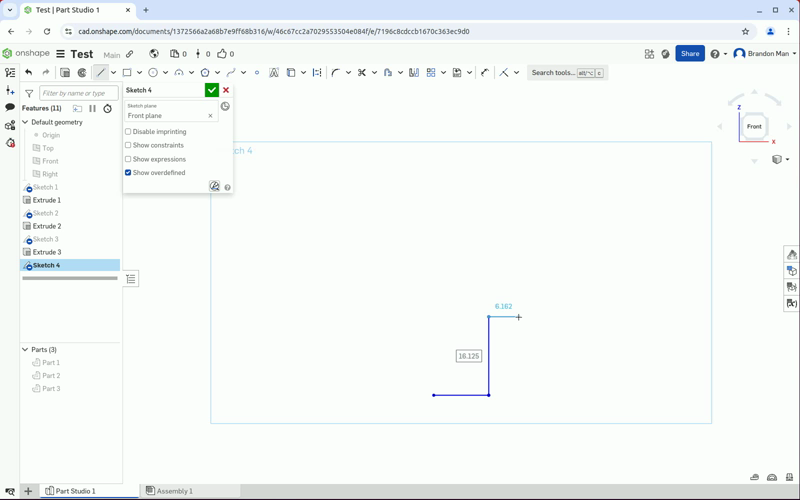
mouse_move(433, 316)
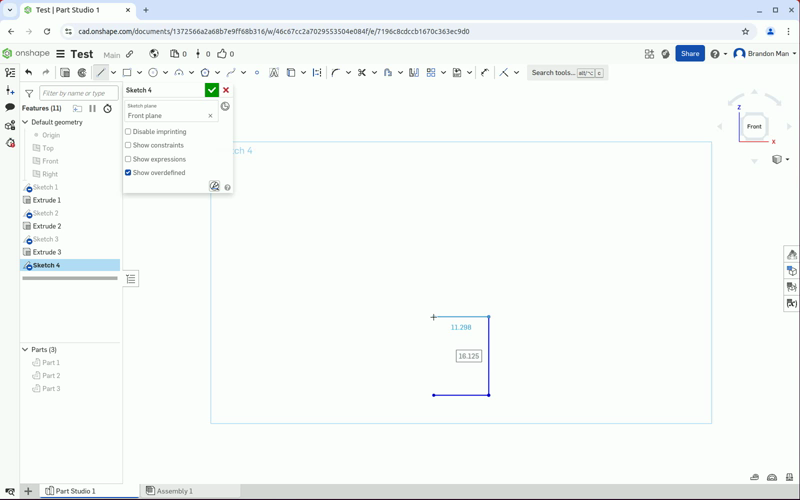
click(433, 316)
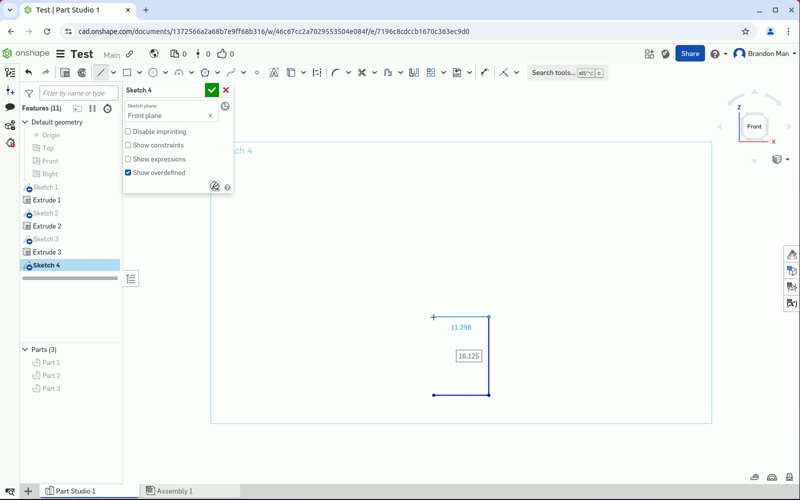
key_up(shift)
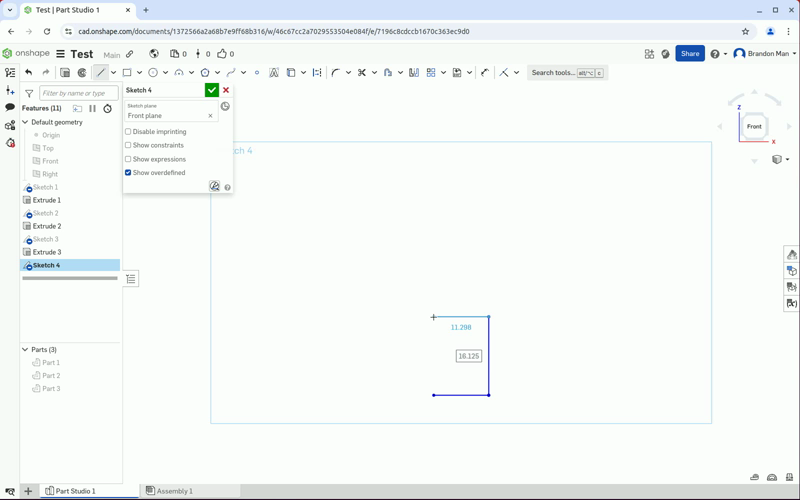
key_down(shift)
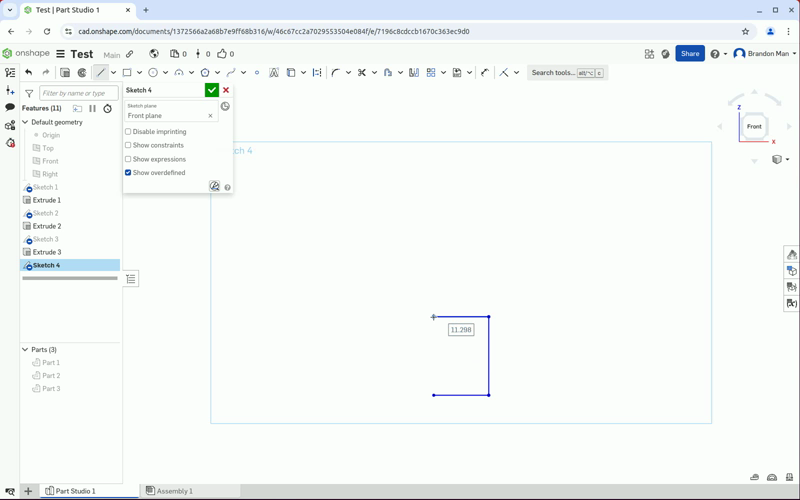
mouse_move(433, 395)
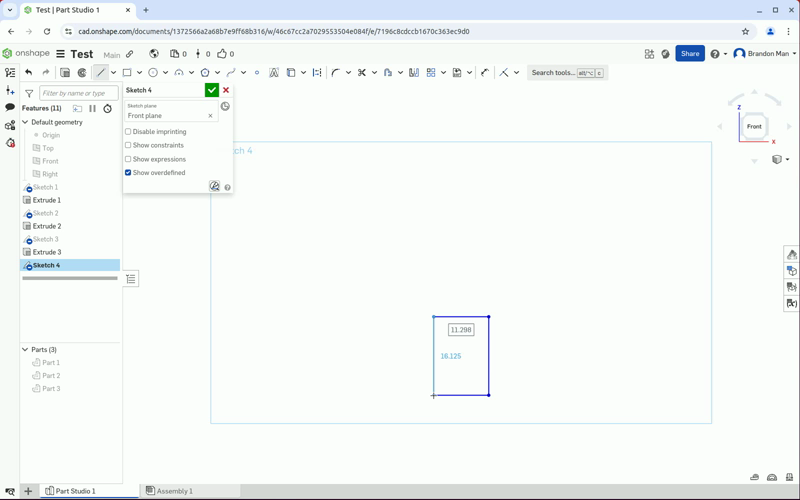
key_up(shift)
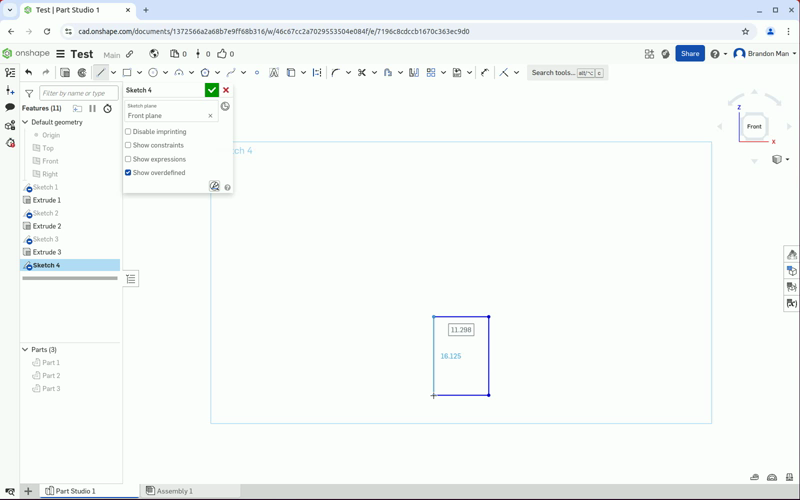
click(433, 395)
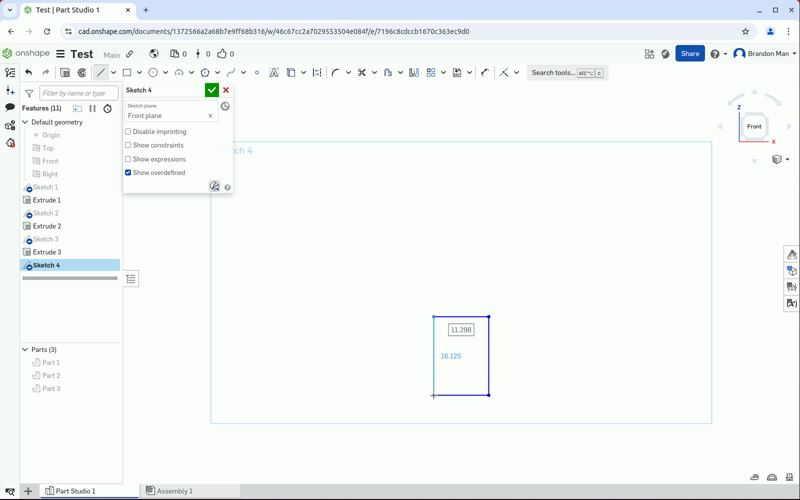
key(esc)
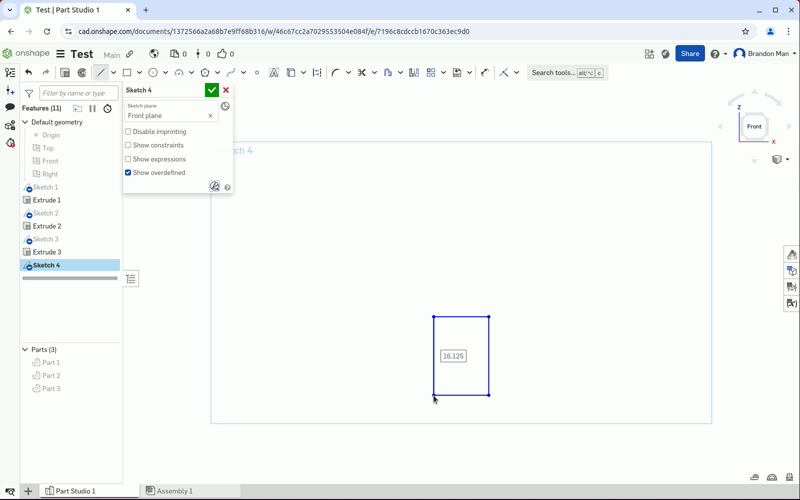
mouse_move(437, 366)
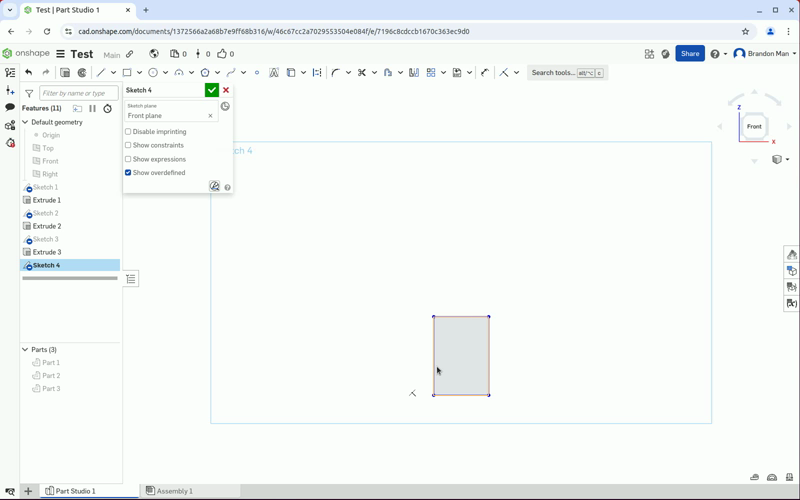
click(437, 366)
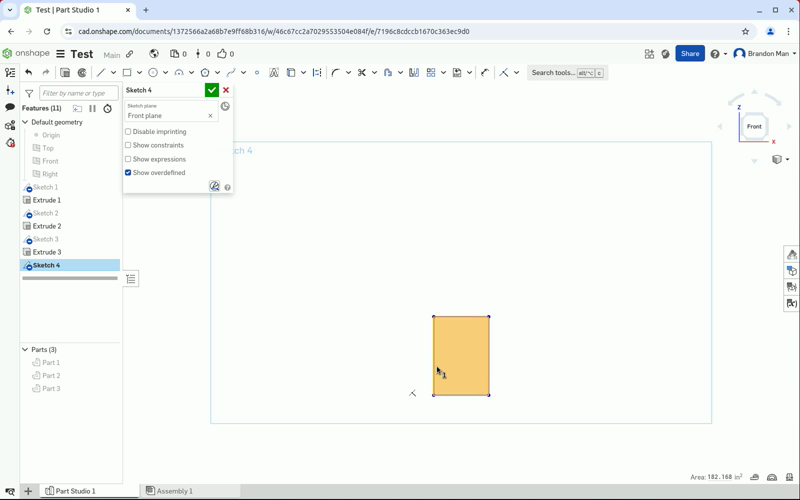
mouse_move(73, 352)
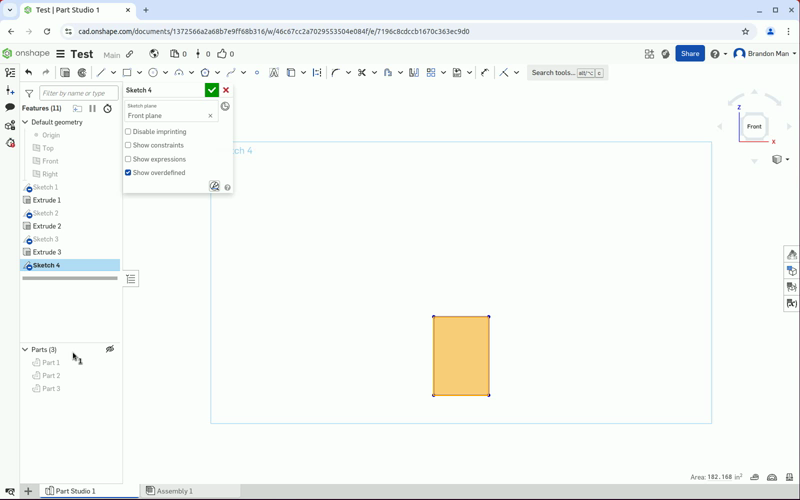
key(shift+y)
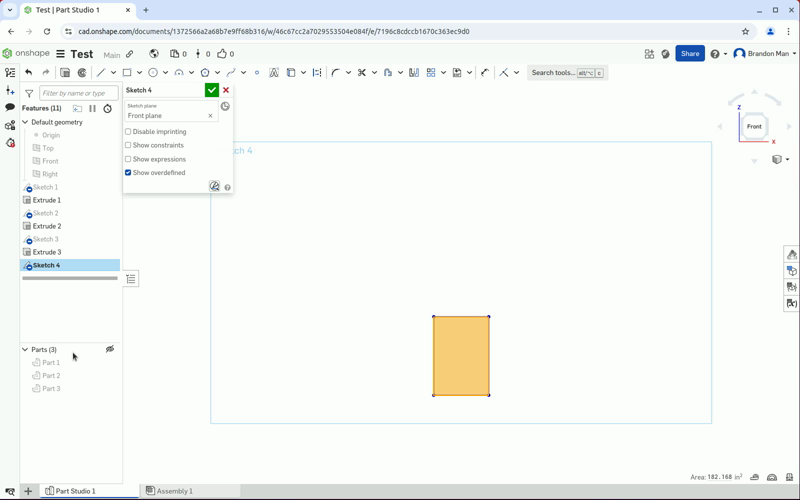
key(shift+e)
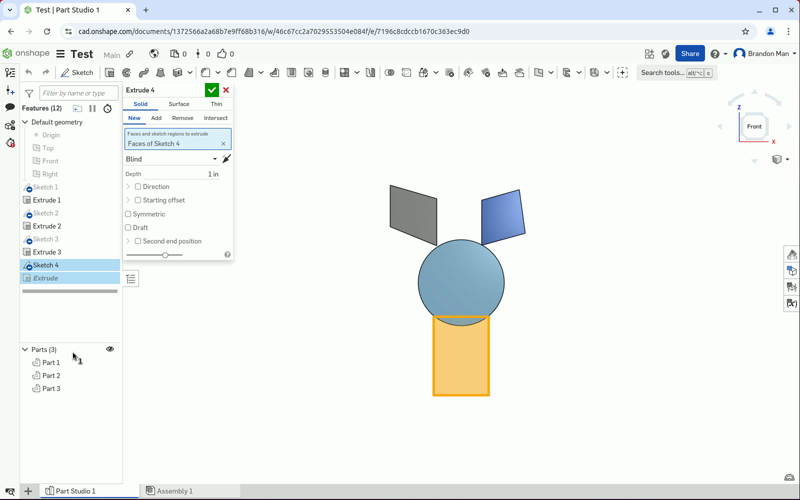
mouse_move(143, 106)
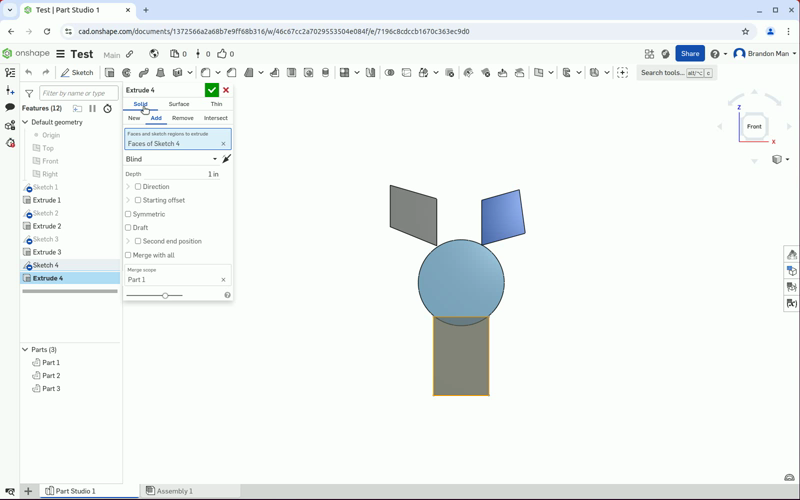
click(143, 106)
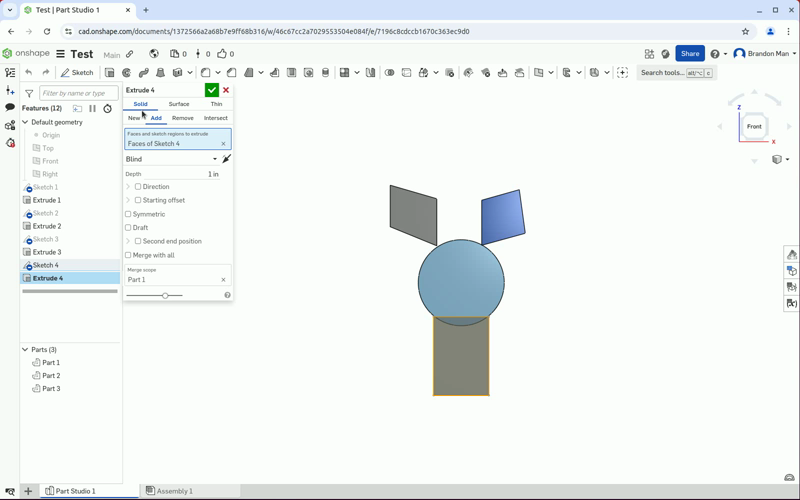
mouse_move(137, 120)
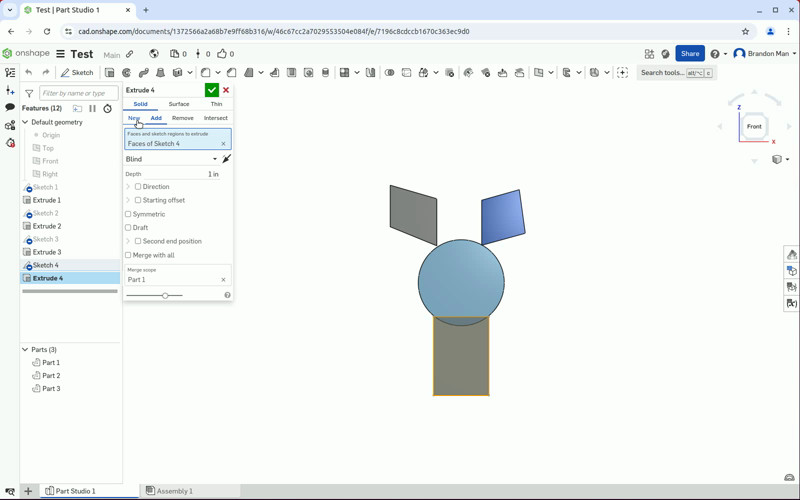
click(137, 120)
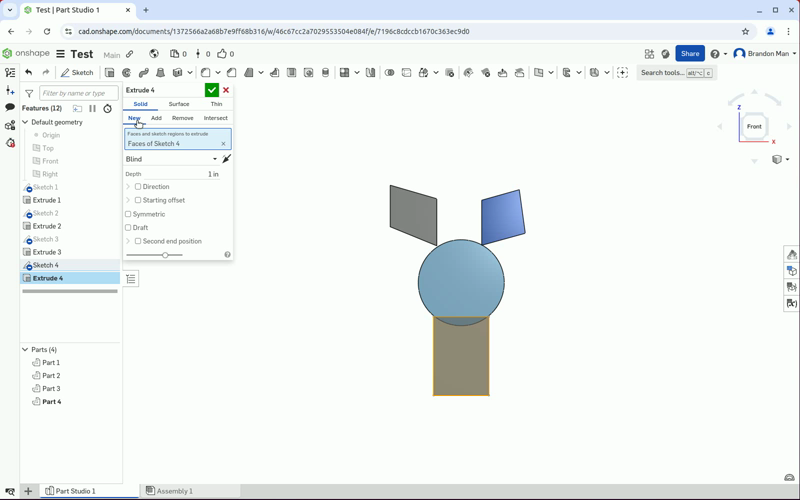
key(tab, 4)
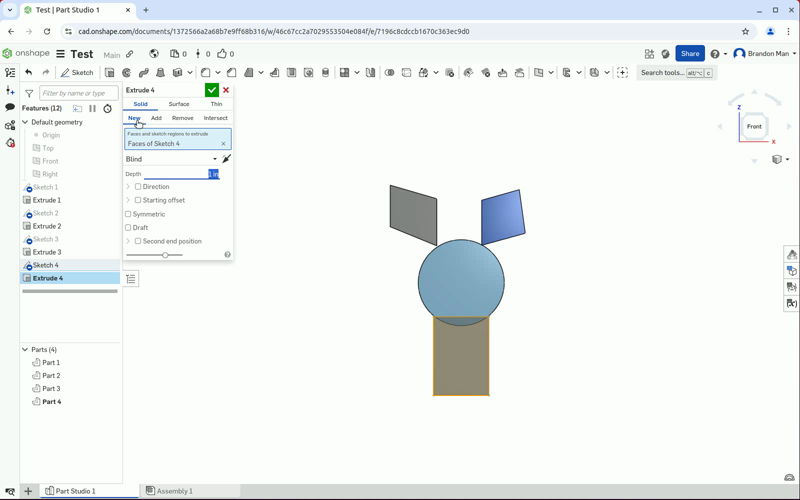
text(7.703)
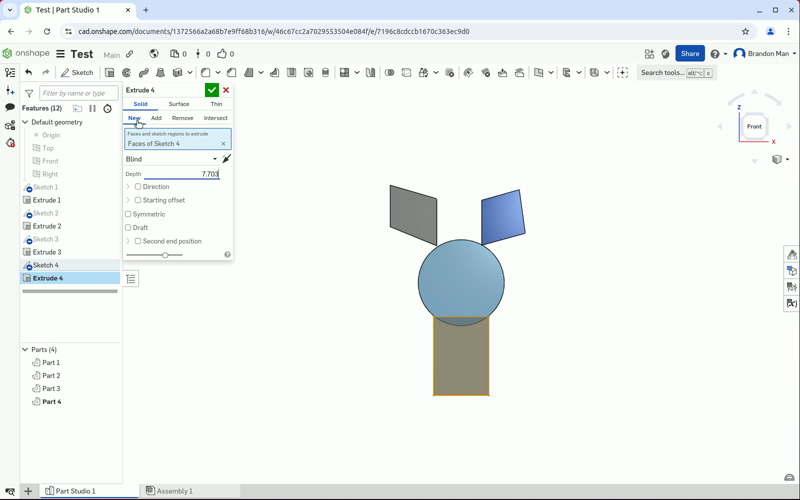
key(enter)
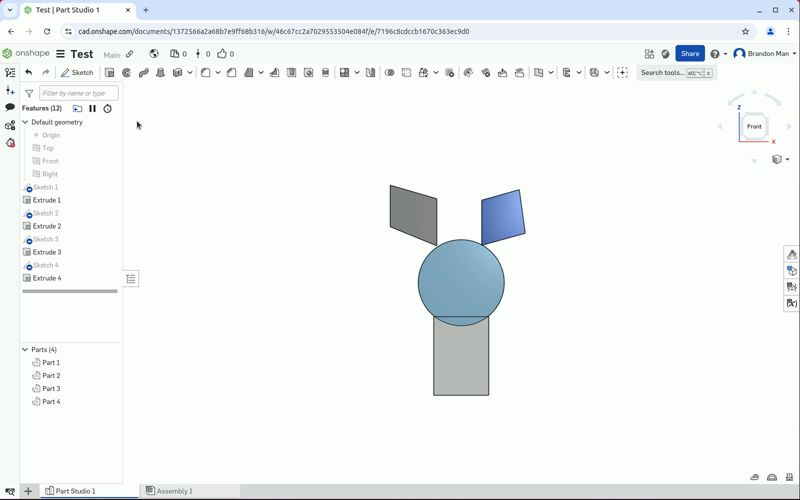
key(shift+h)
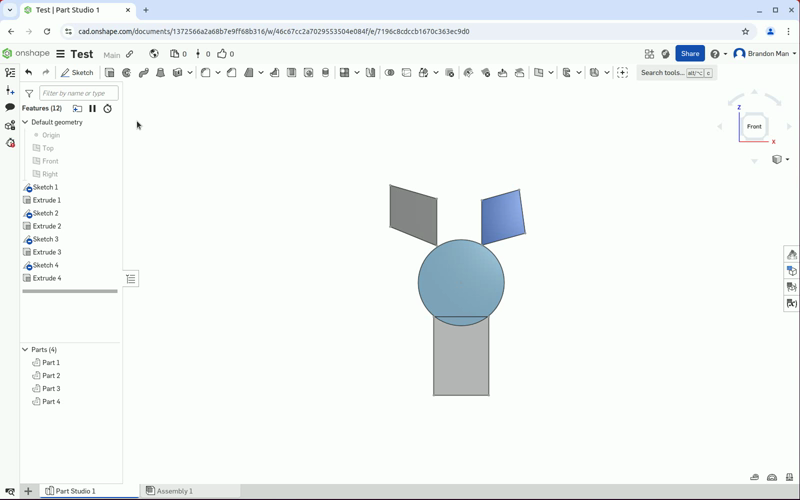
key(shift+h)
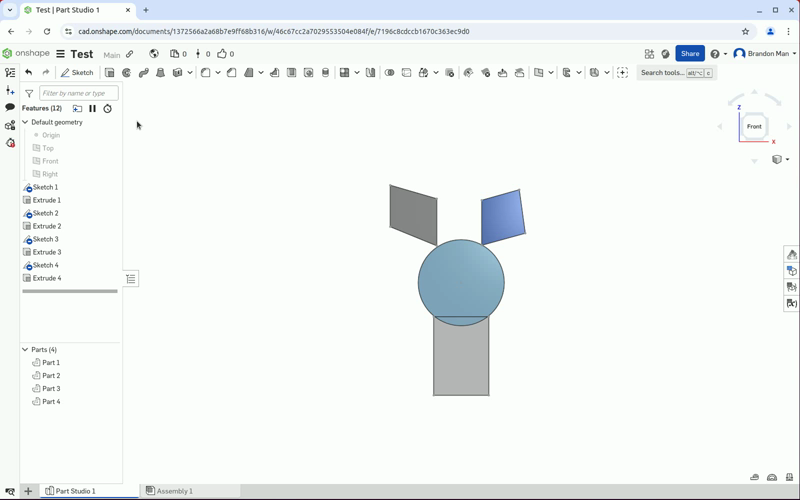
key(shift+7)
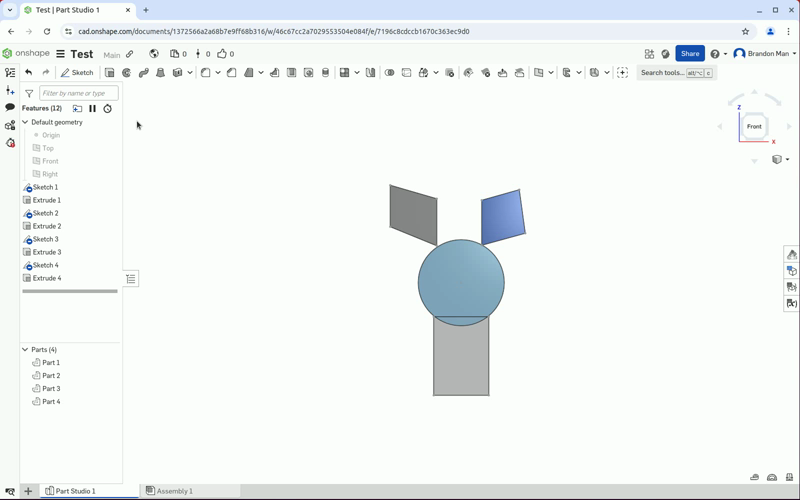
key(left, 2)
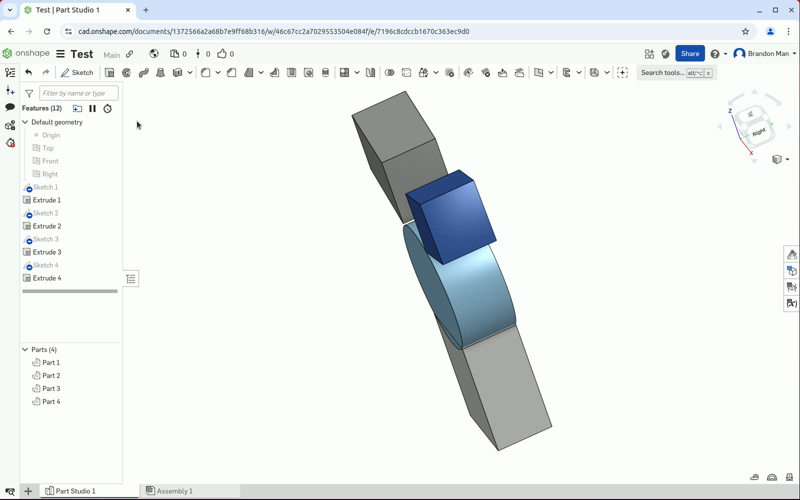
key(down, 2)
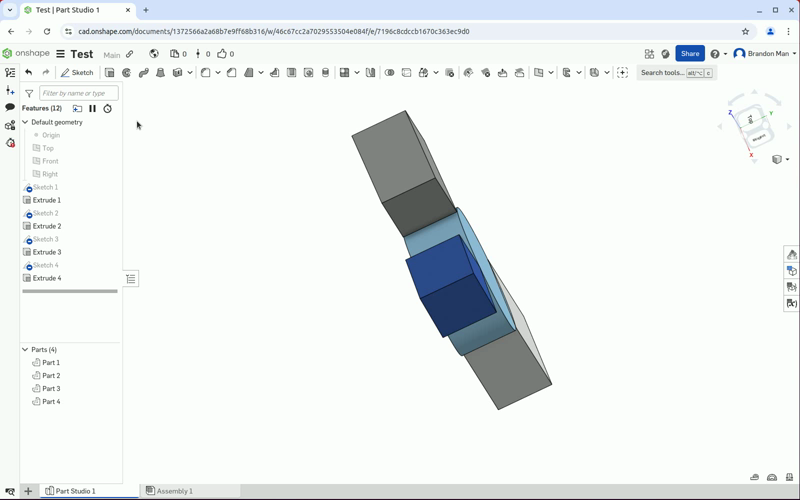
key(up, 2)
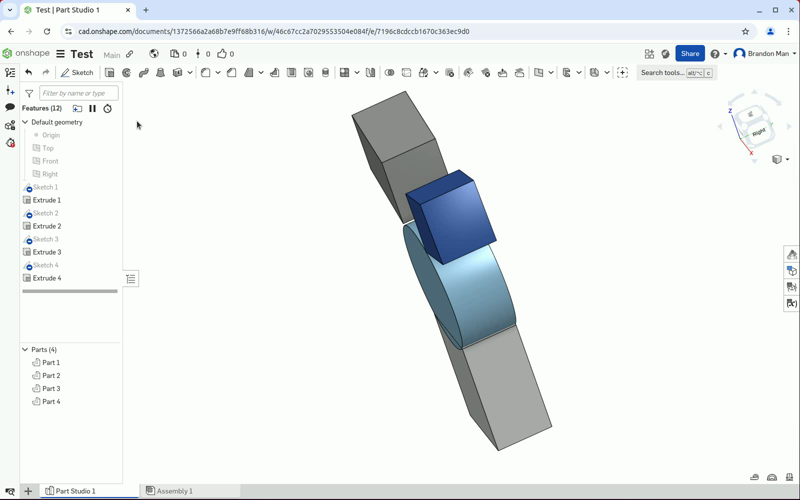
key(right, 2)
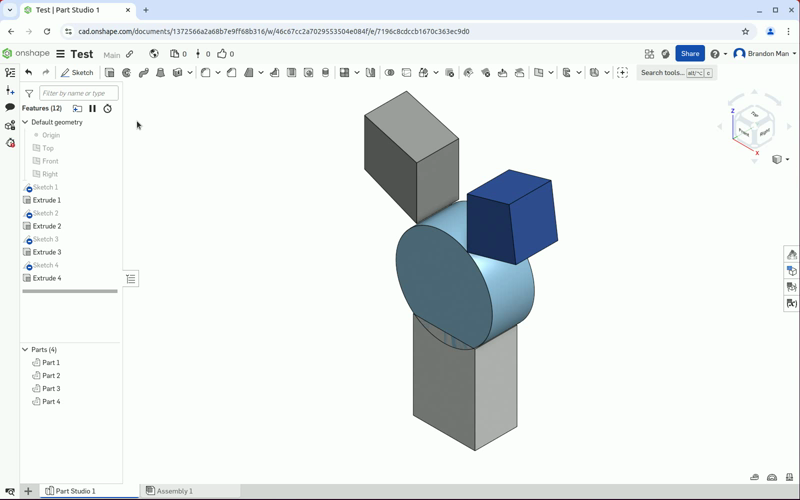
mouse_move(73, 189)
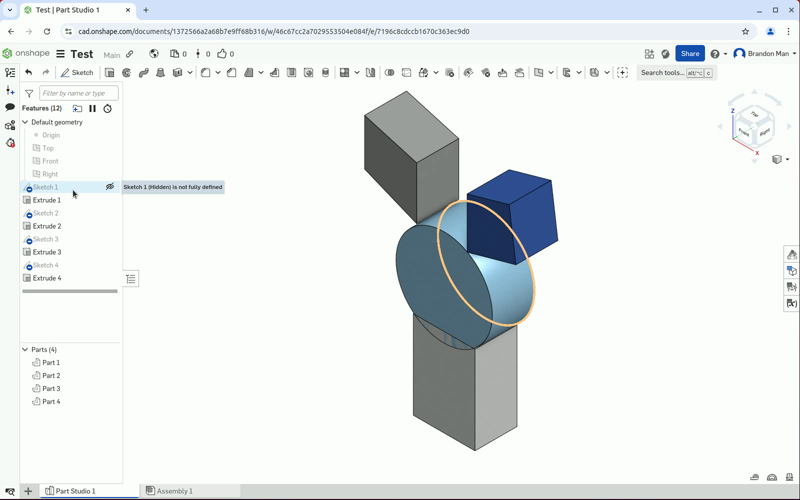
click(73, 189)